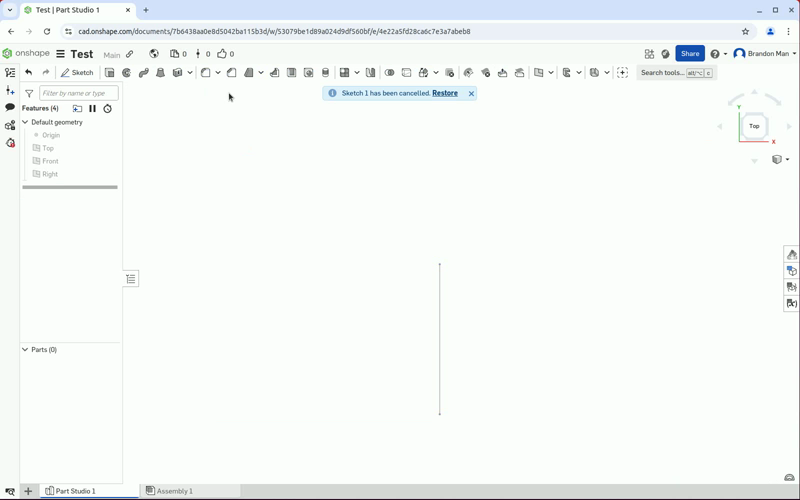
key(shift+h)
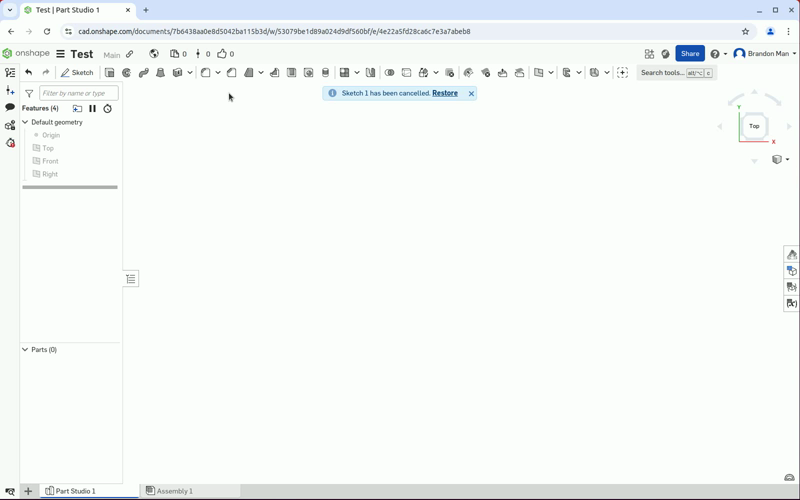
mouse_move(73, 352)
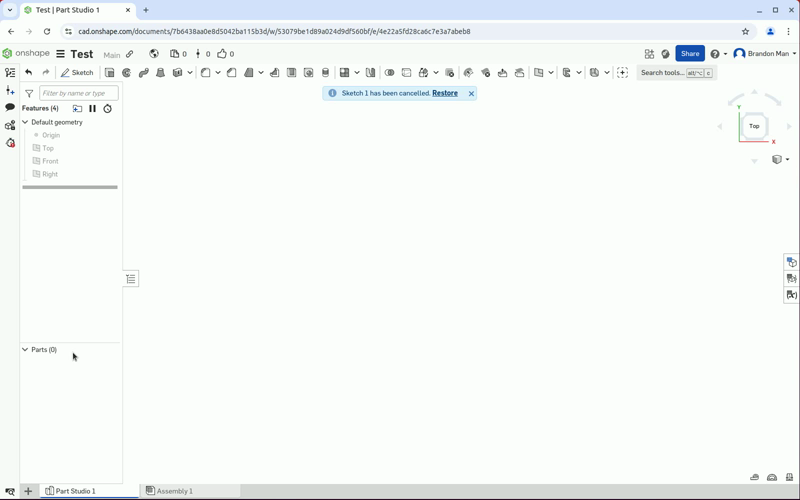
key(y)
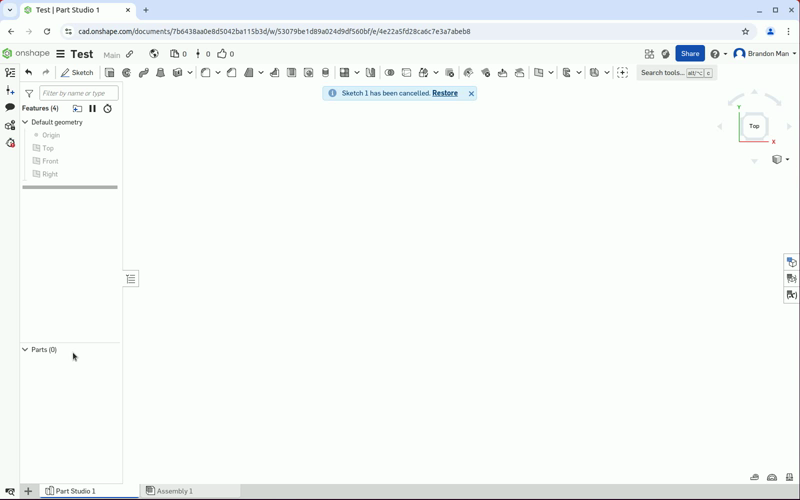
key(shift+p)
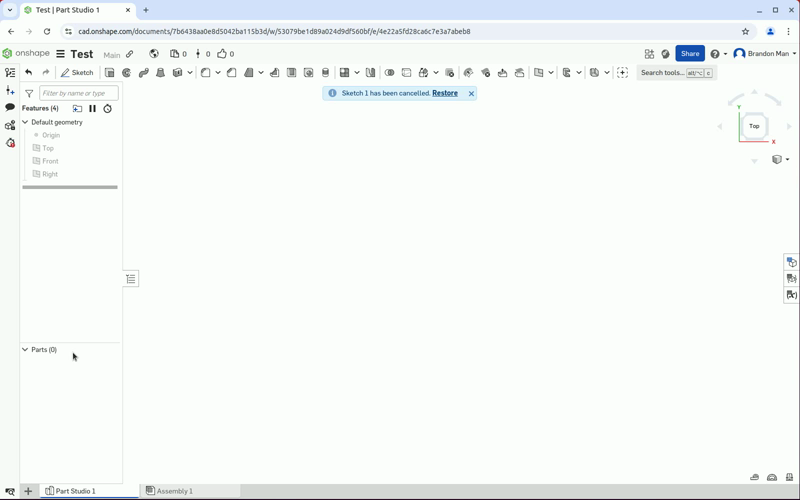
key(space)
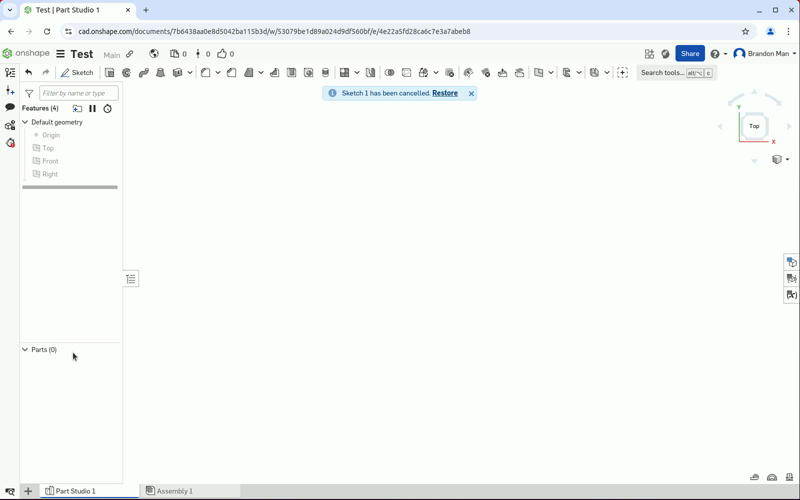
key_down(shift)
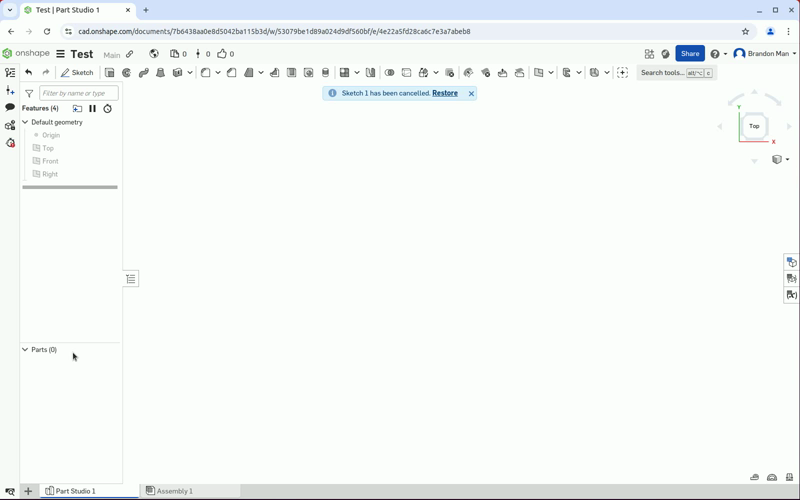
key(up)
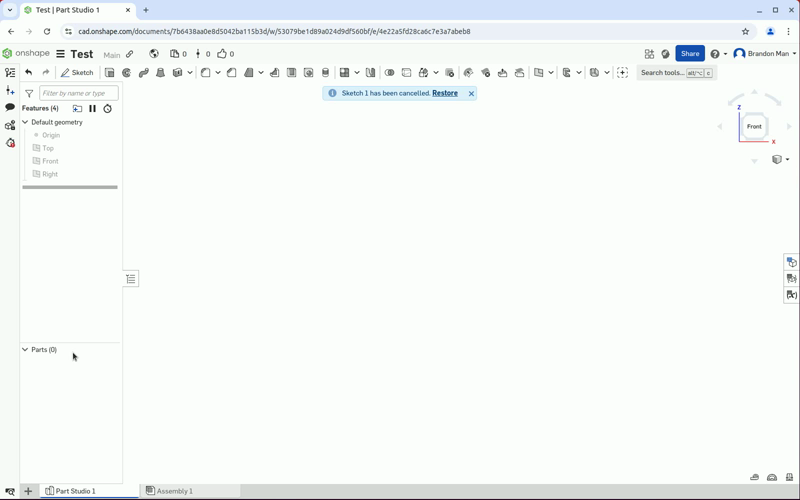
key_up(shift)
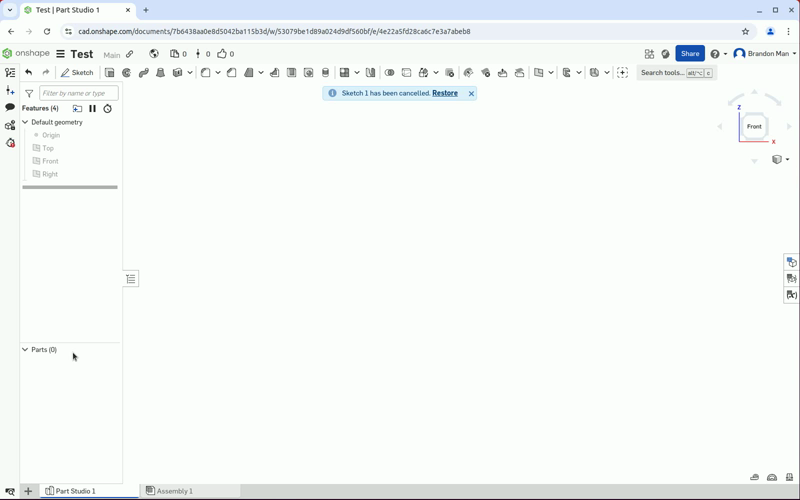
mouse_move(73, 352)
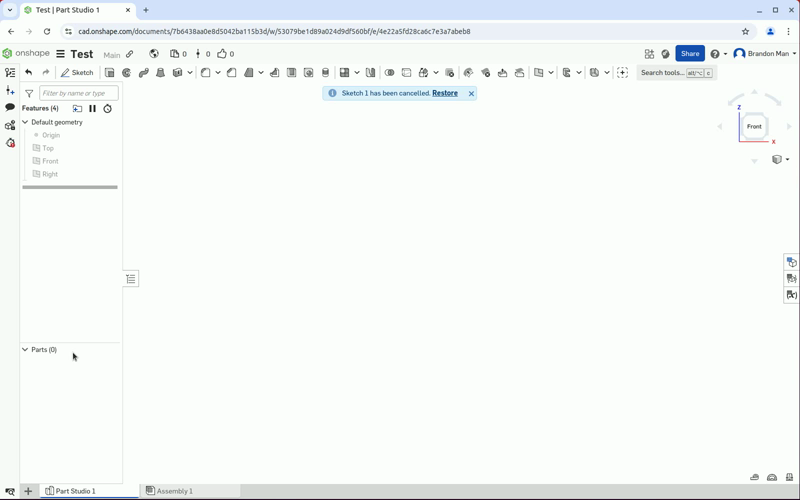
key(shift+y)
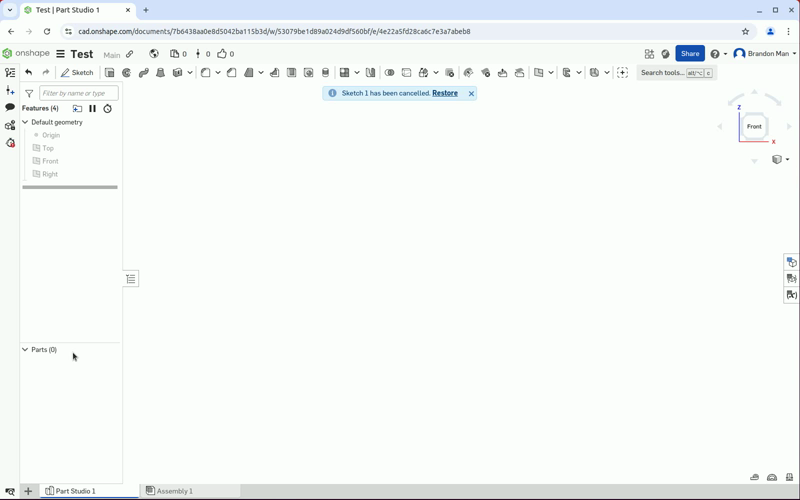
key(shift+s)
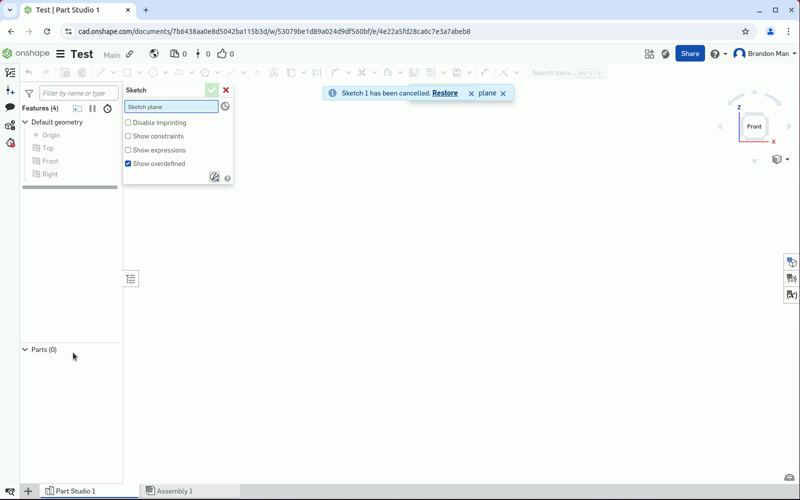
mouse_move(73, 163)
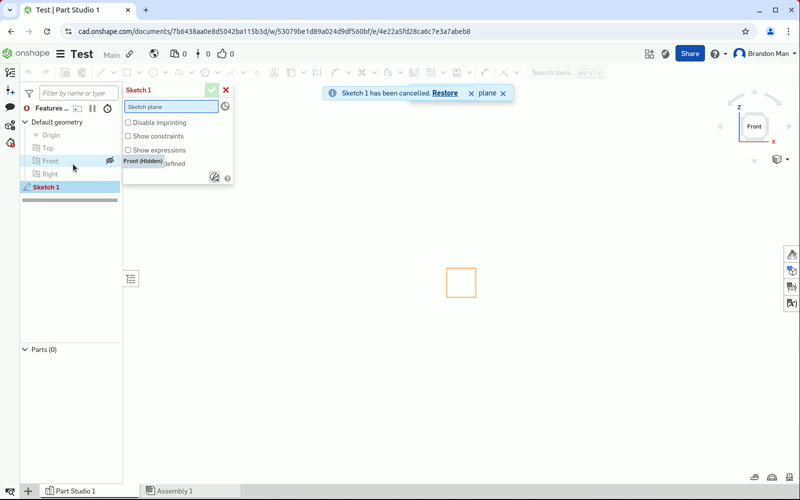
click(73, 163)
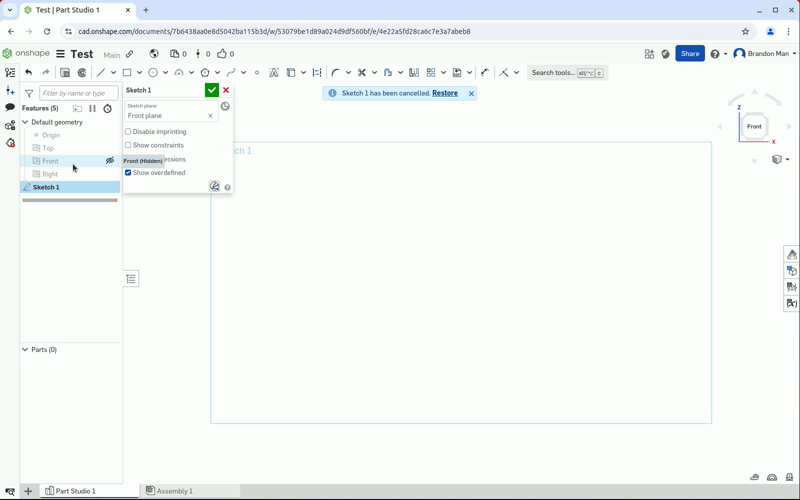
mouse_move(73, 352)
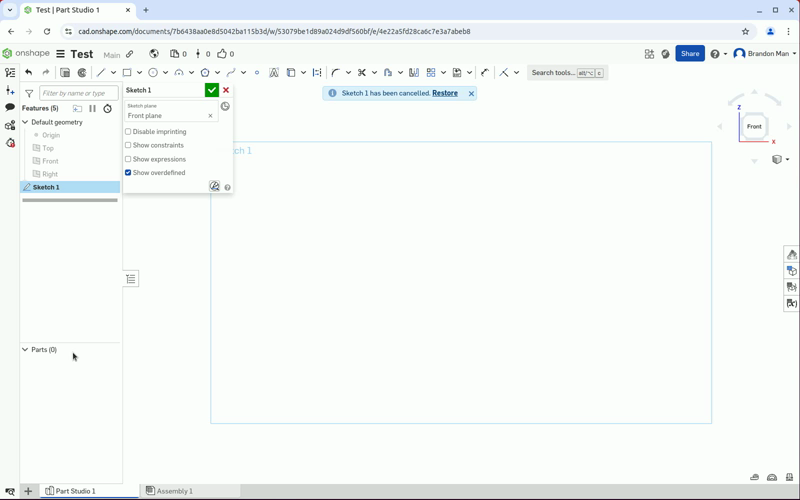
key(y)
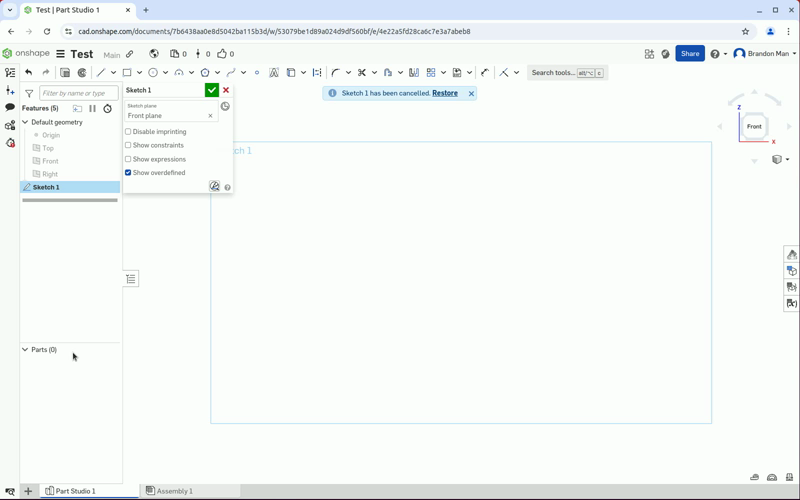
key(l)
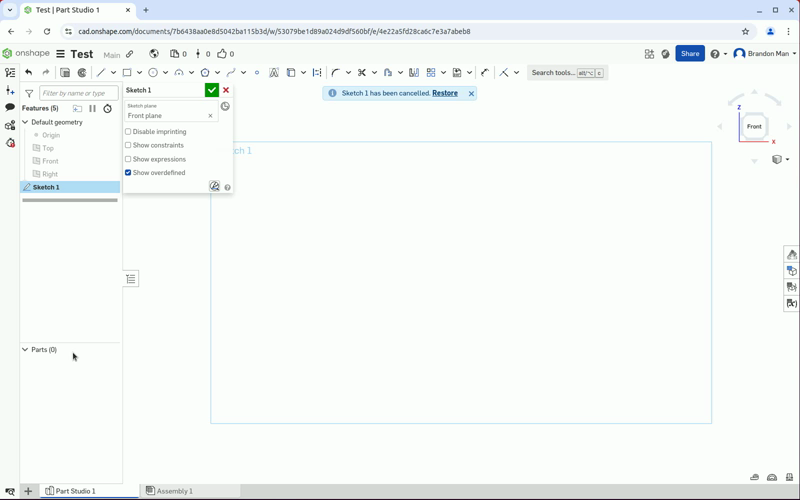
key_down(shift)
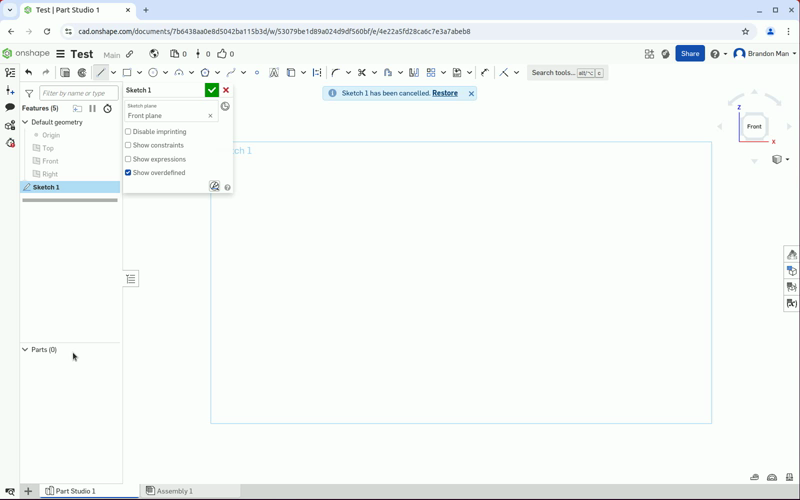
mouse_move(395, 303)
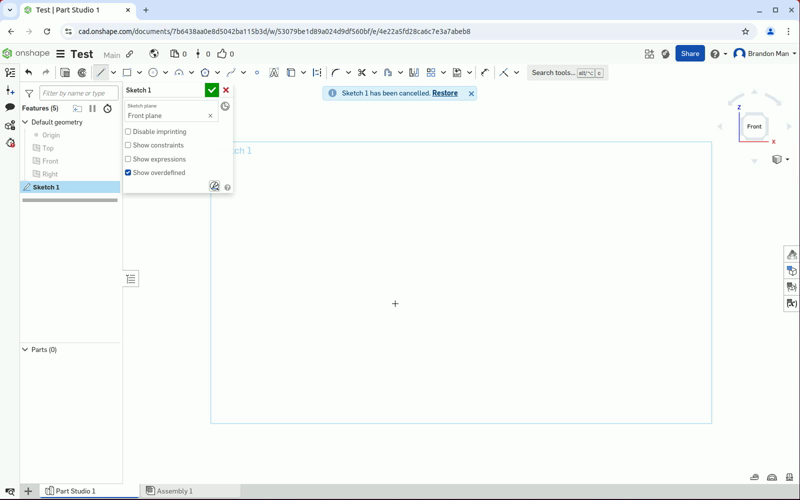
click(395, 303)
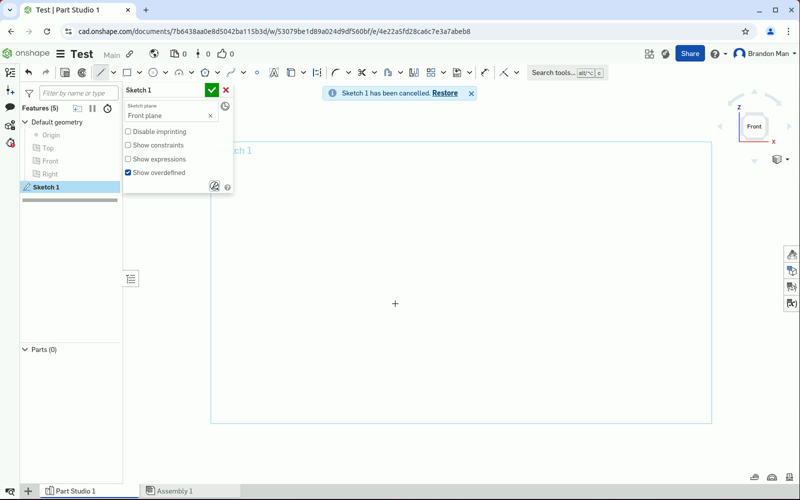
key_up(shift)
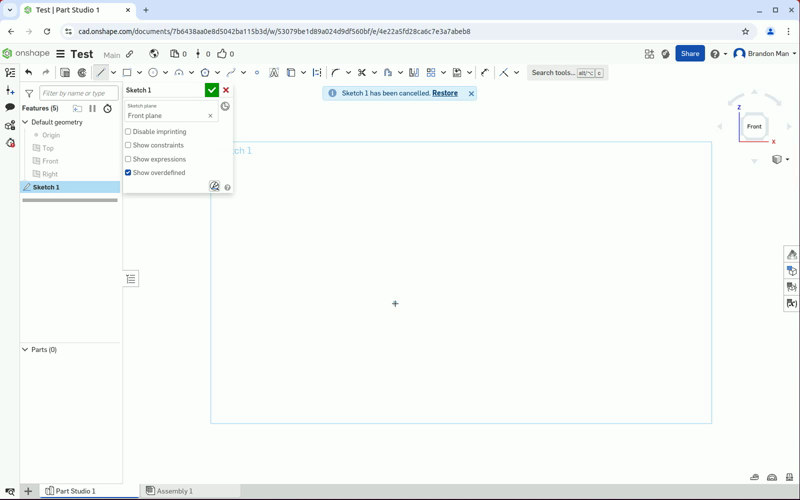
key_down(shift)
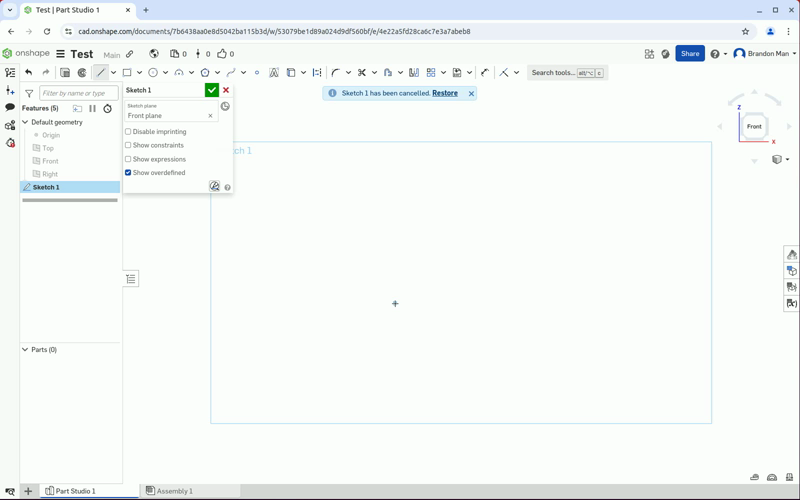
mouse_move(460, 333)
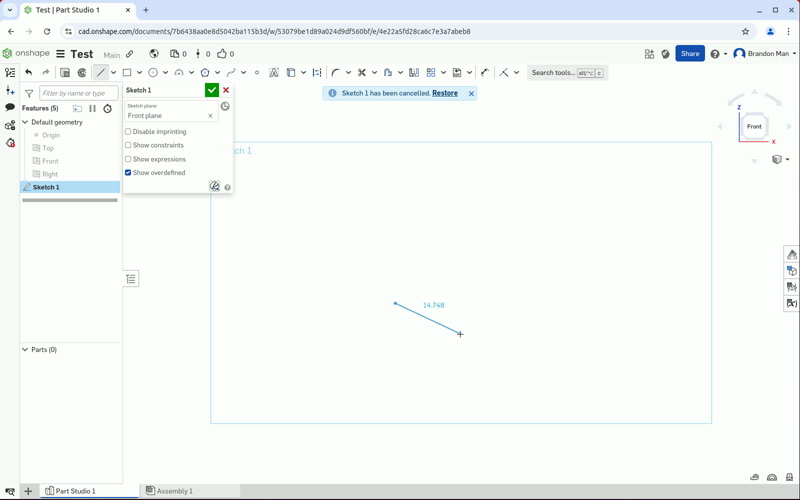
click(460, 333)
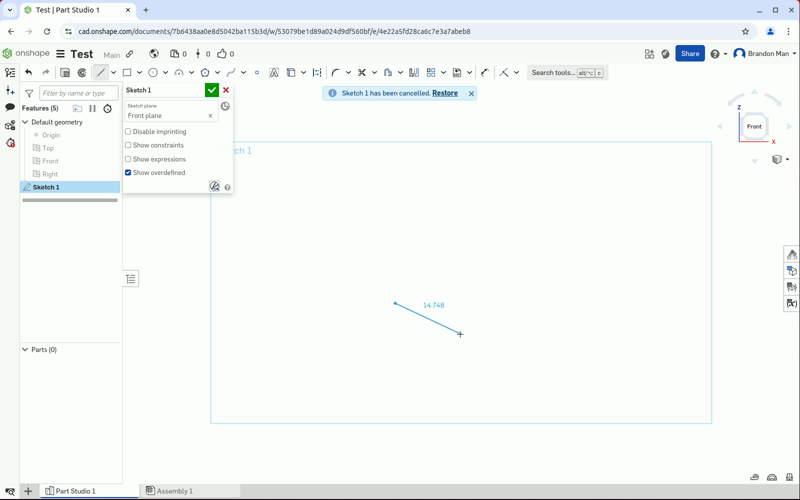
key_up(shift)
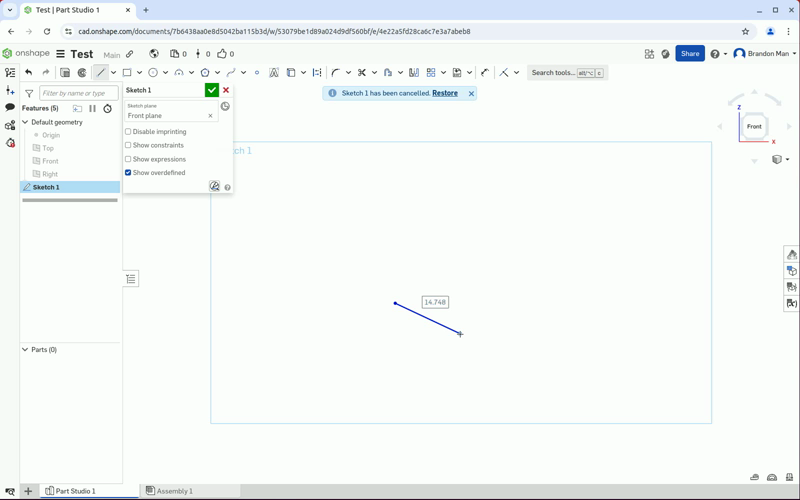
key_down(shift)
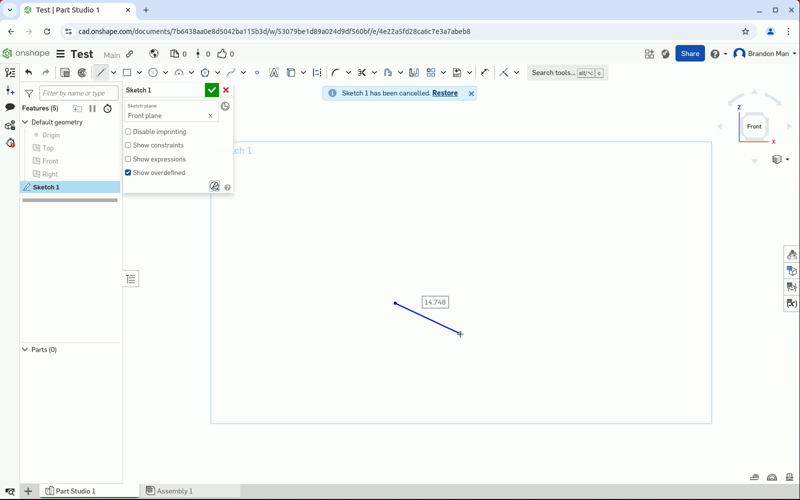
mouse_move(521, 303)
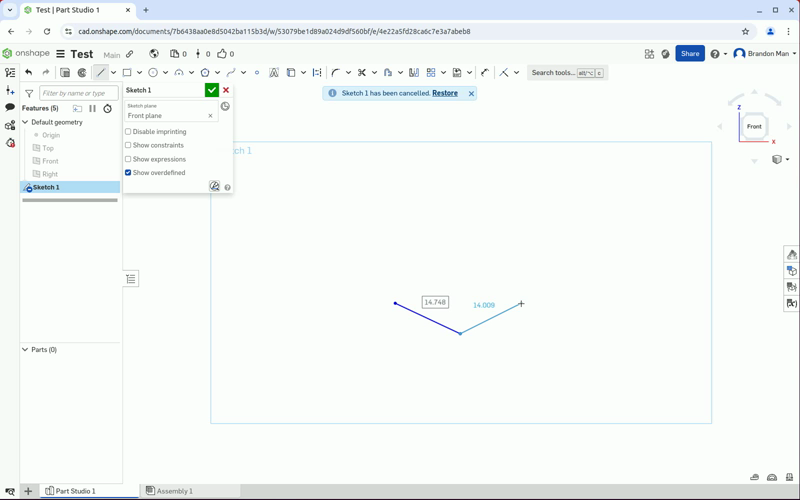
click(521, 303)
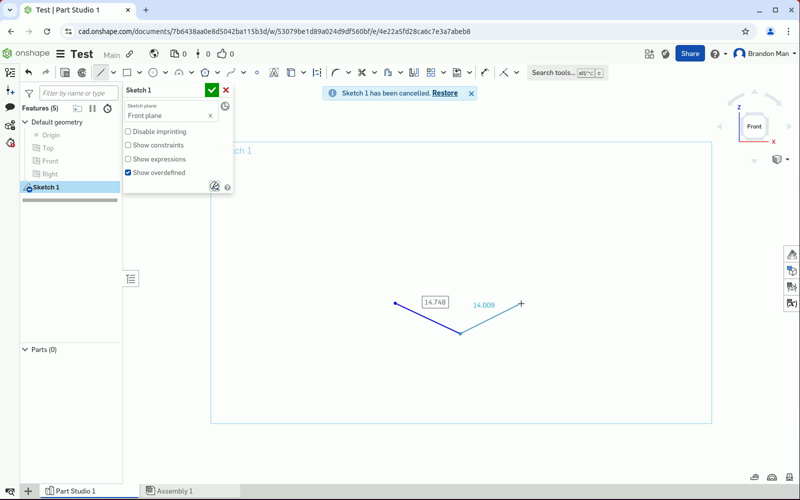
key_up(shift)
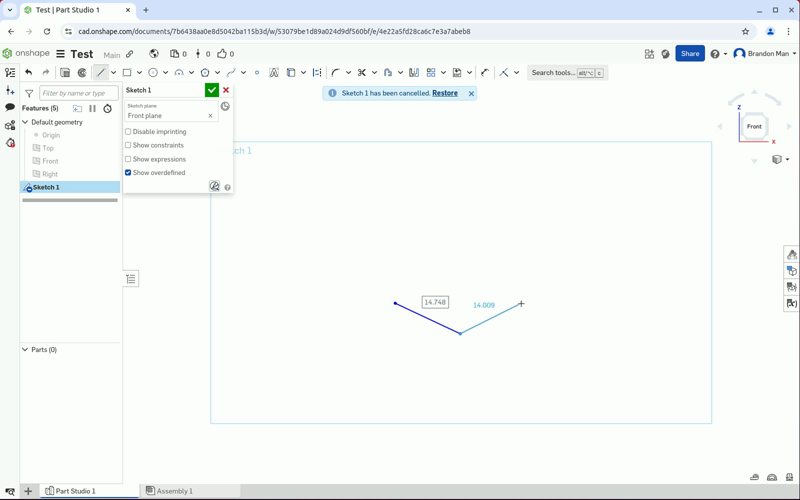
key_down(shift)
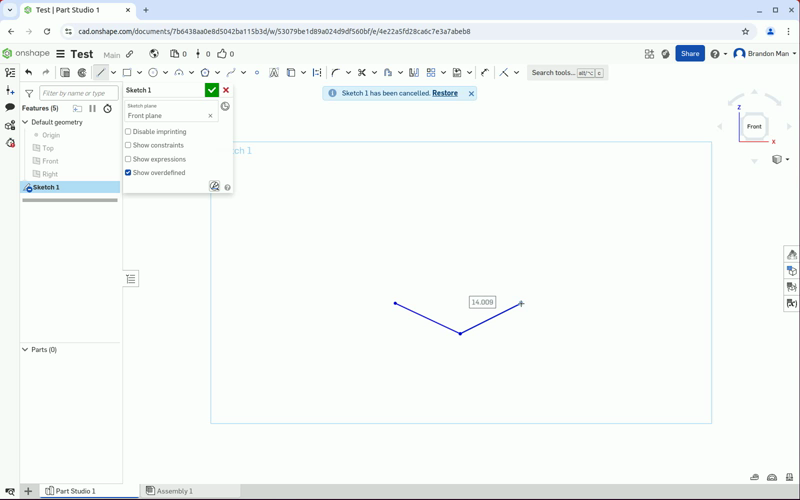
mouse_move(521, 224)
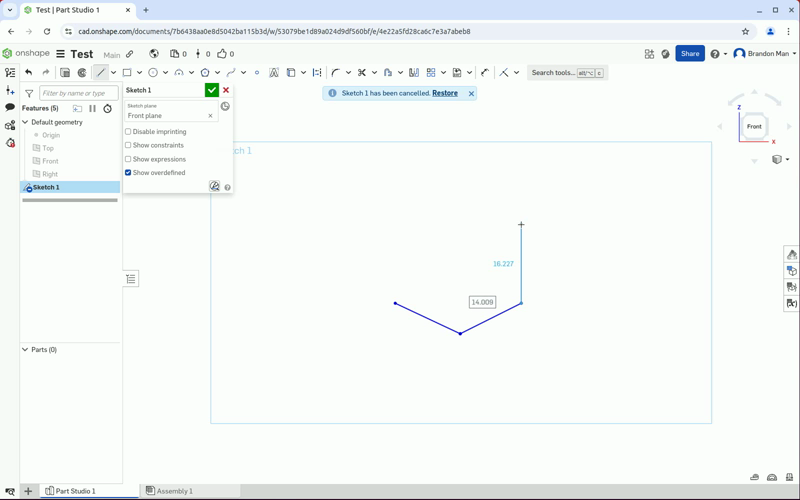
click(521, 224)
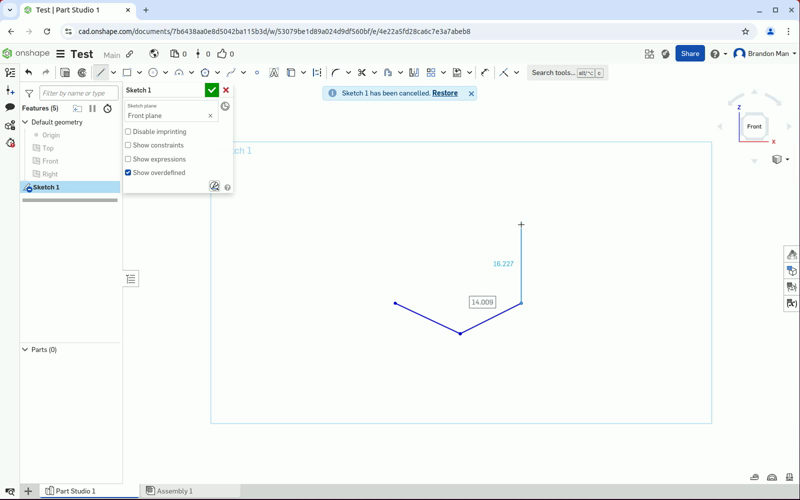
key_up(shift)
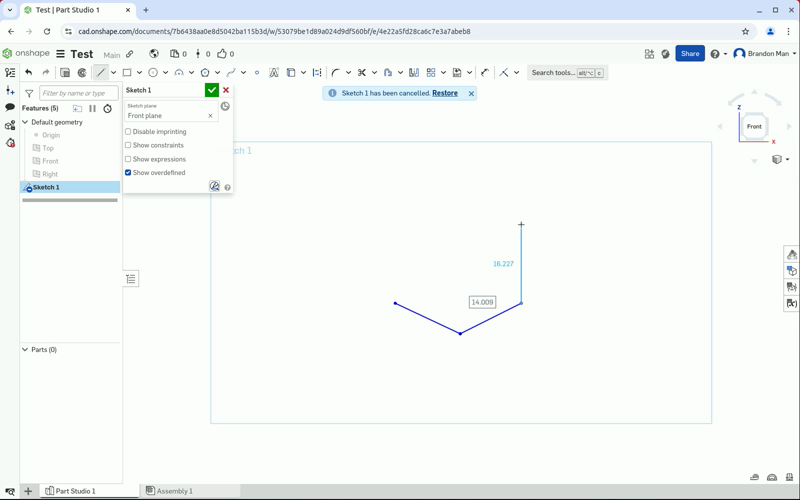
key_down(shift)
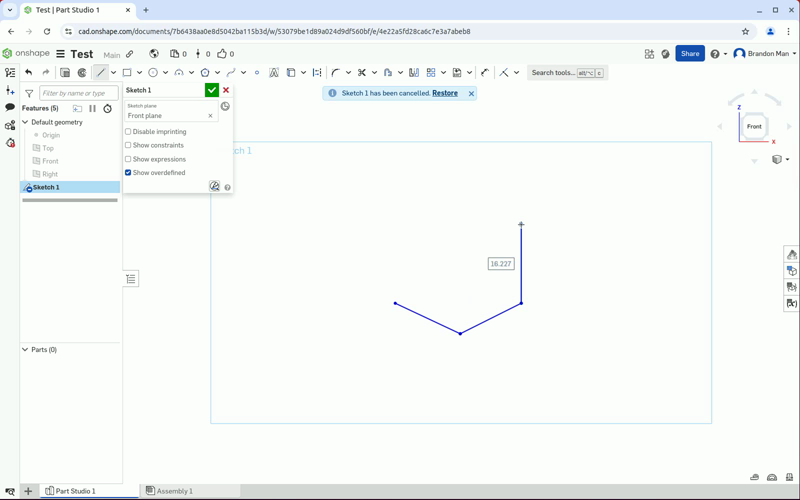
mouse_move(551, 224)
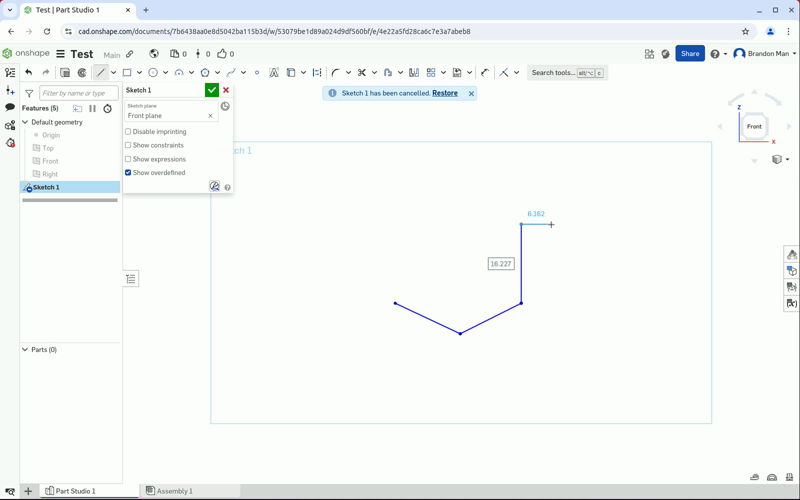
mouse_move(513, 224)
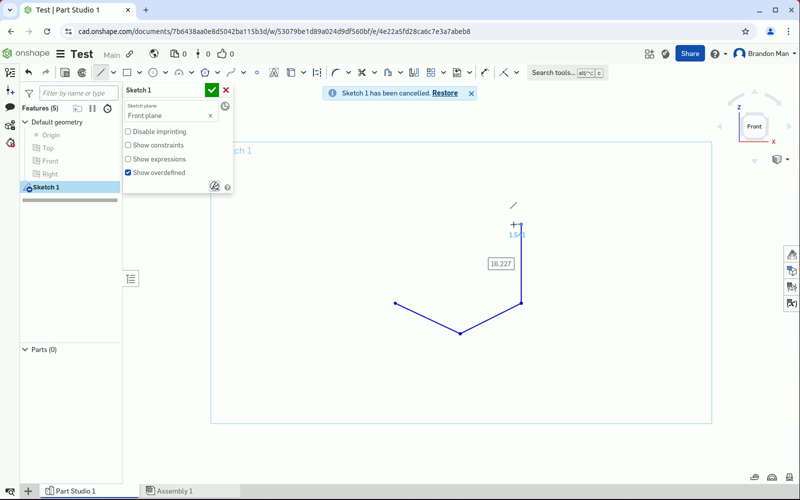
click(513, 224)
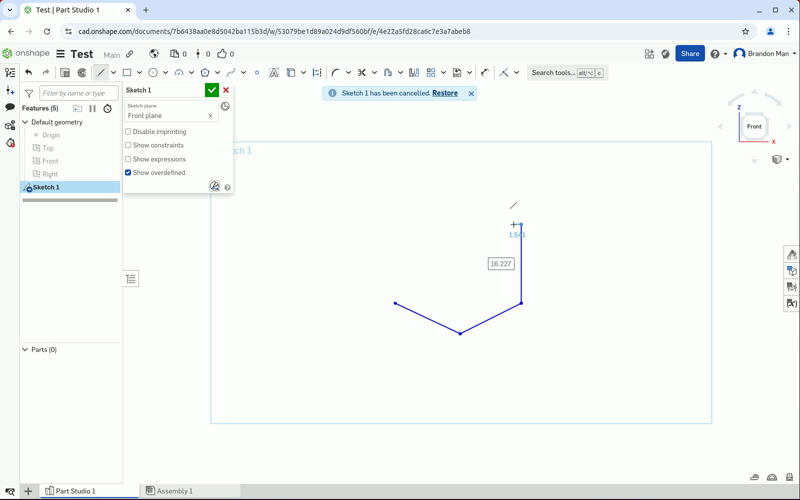
key_up(shift)
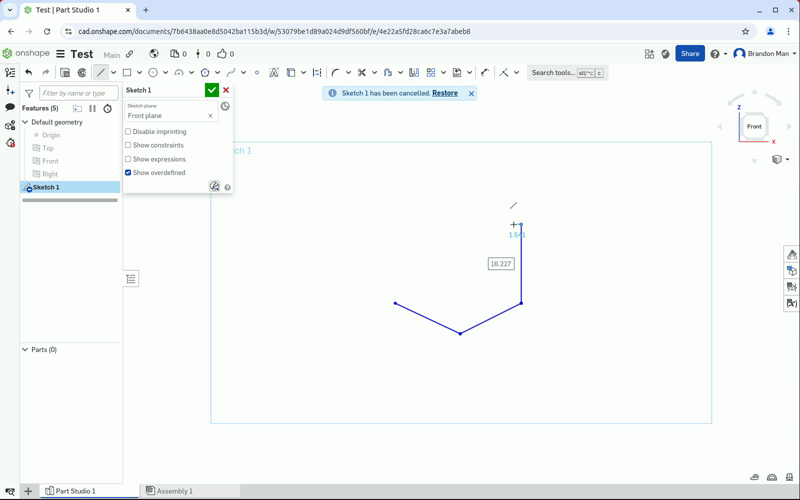
key_down(shift)
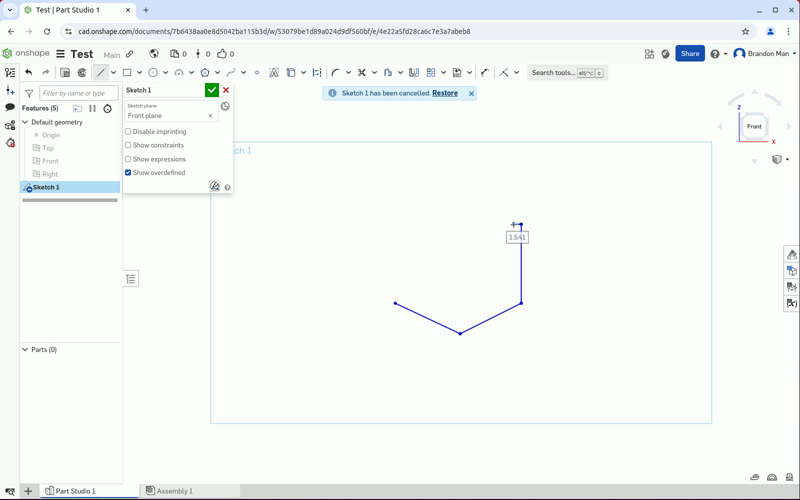
mouse_move(513, 297)
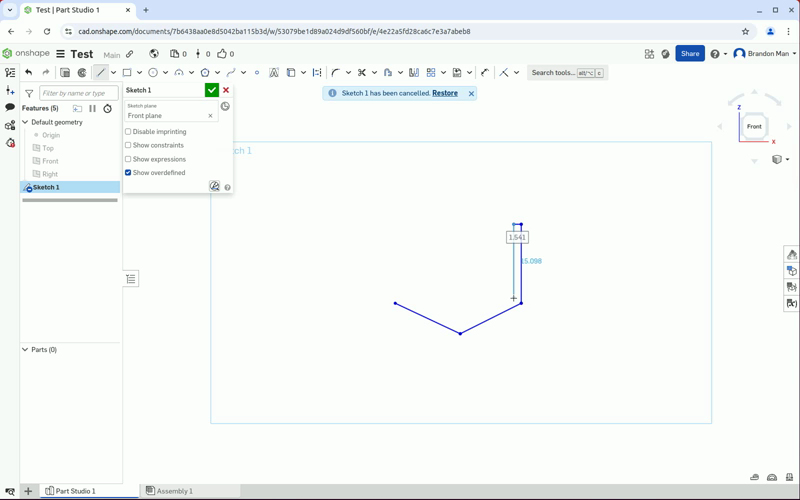
click(513, 297)
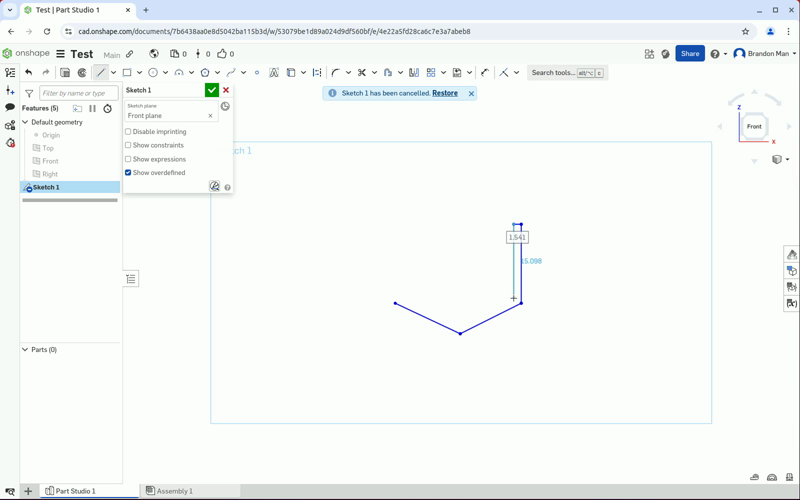
key_up(shift)
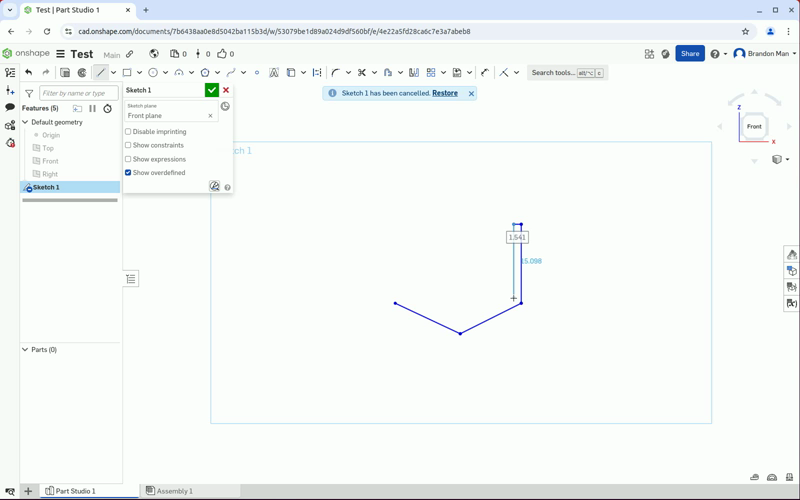
key_down(shift)
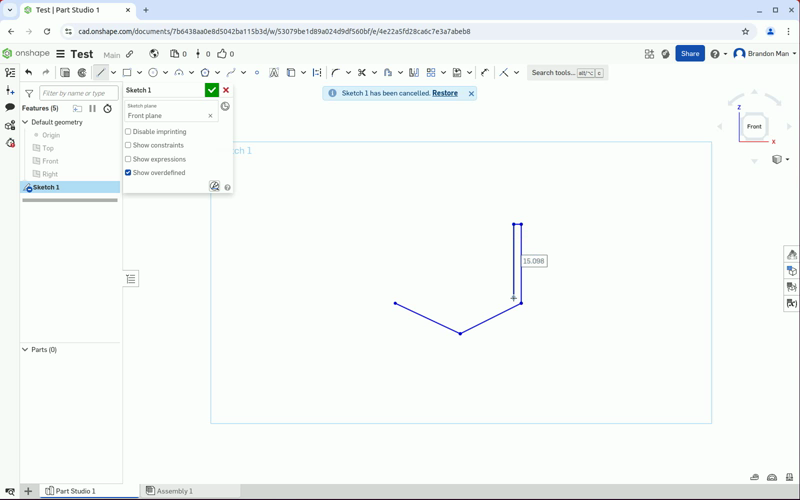
mouse_move(543, 297)
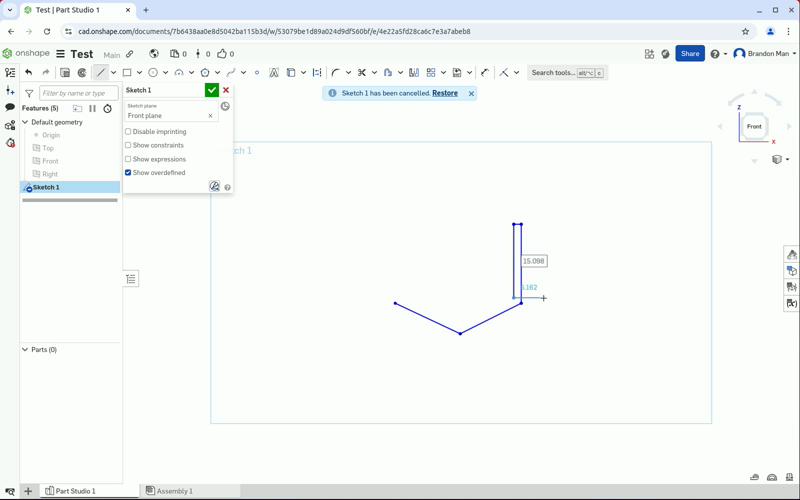
mouse_move(460, 324)
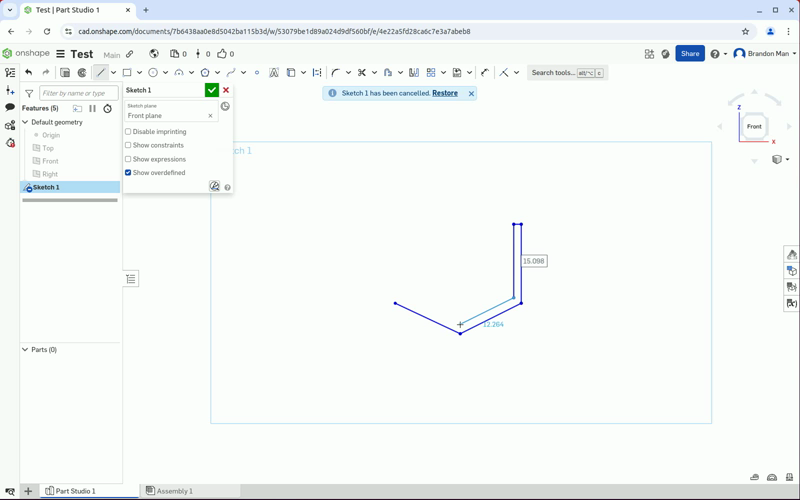
click(460, 324)
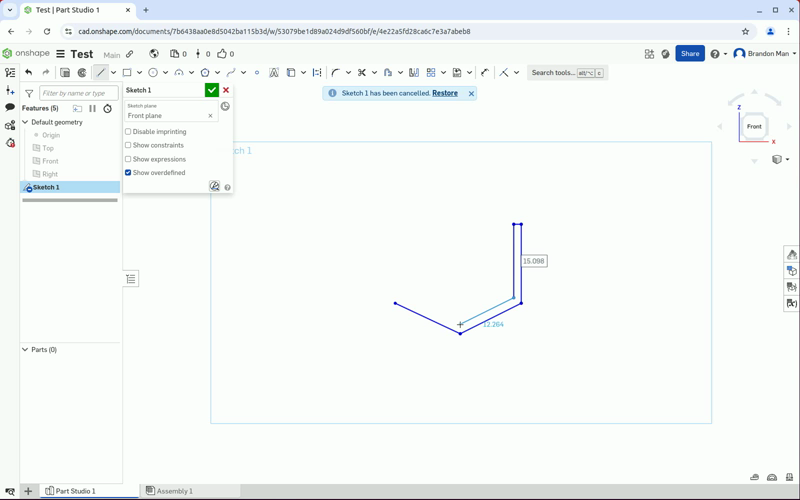
key_up(shift)
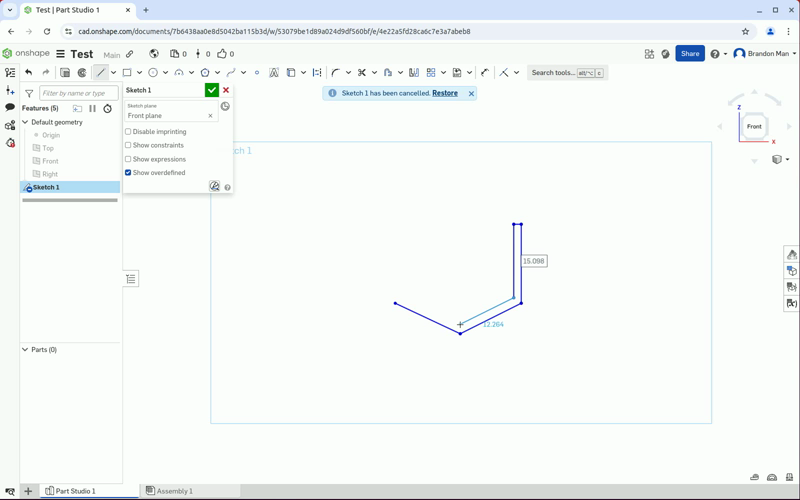
key_down(shift)
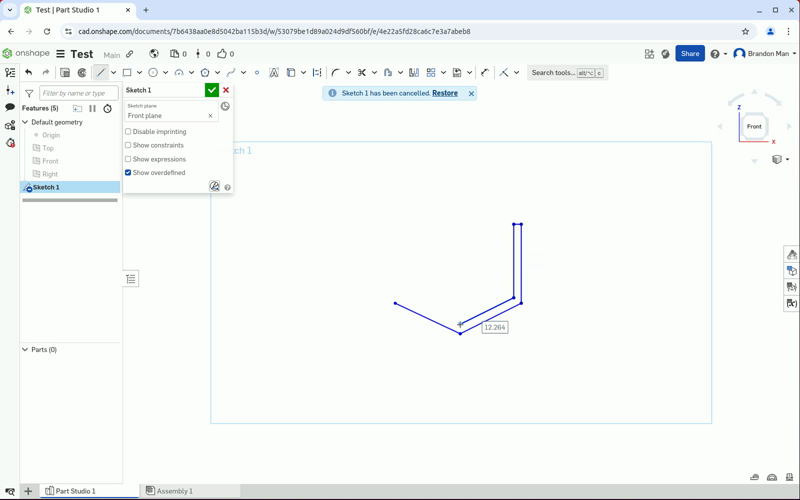
mouse_move(404, 297)
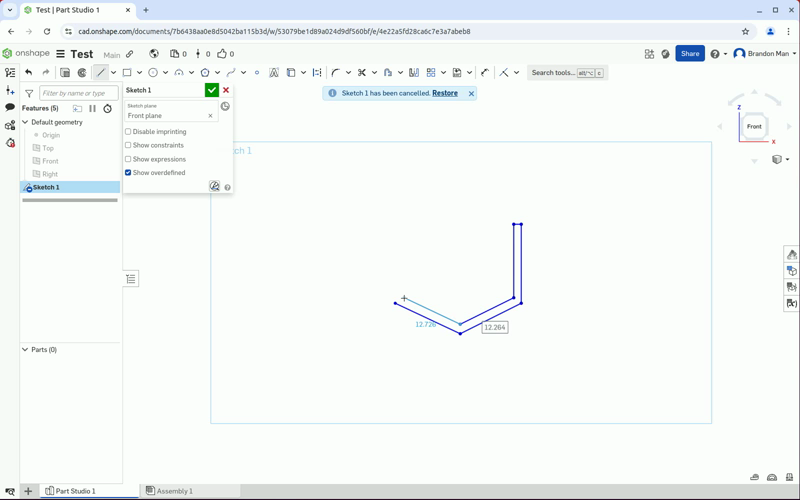
click(404, 297)
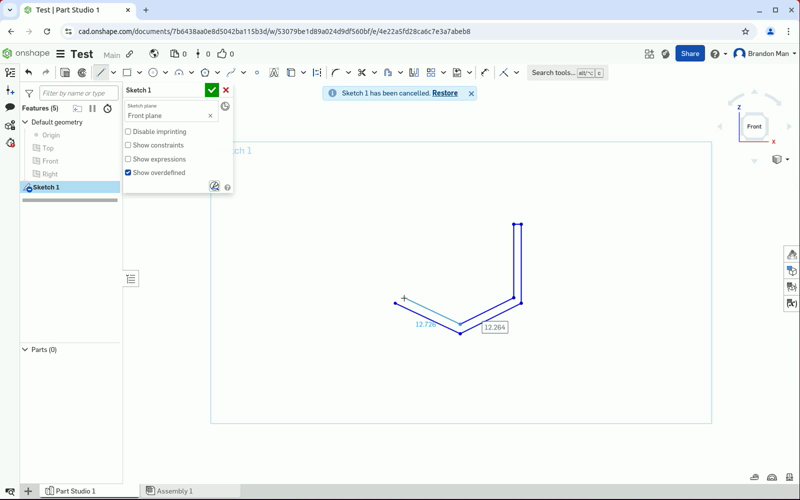
key_up(shift)
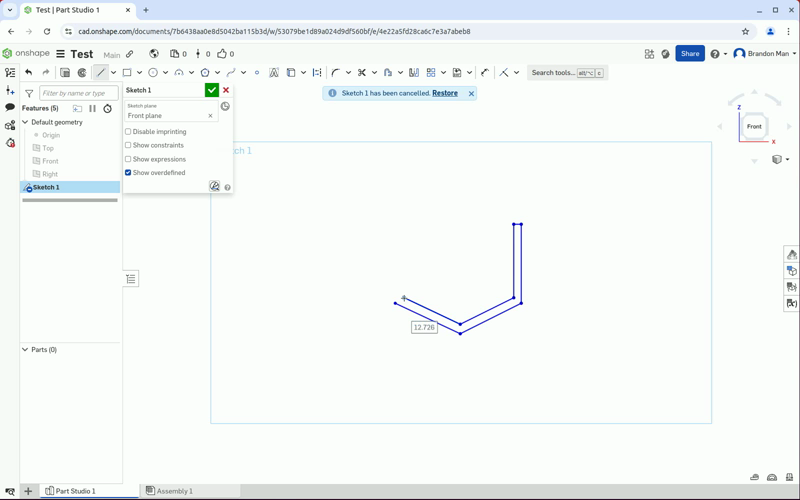
key_down(shift)
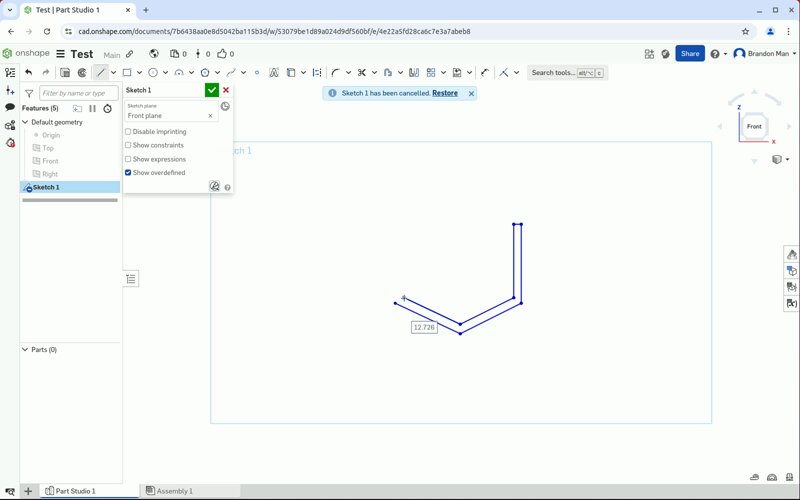
mouse_move(404, 224)
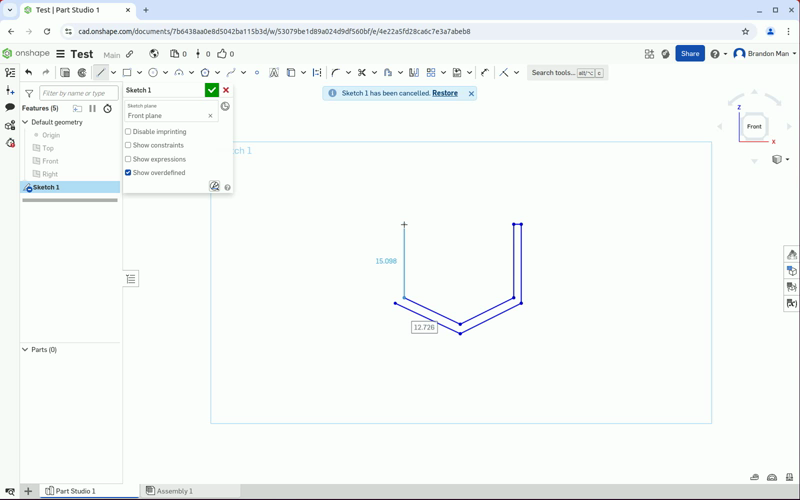
click(404, 224)
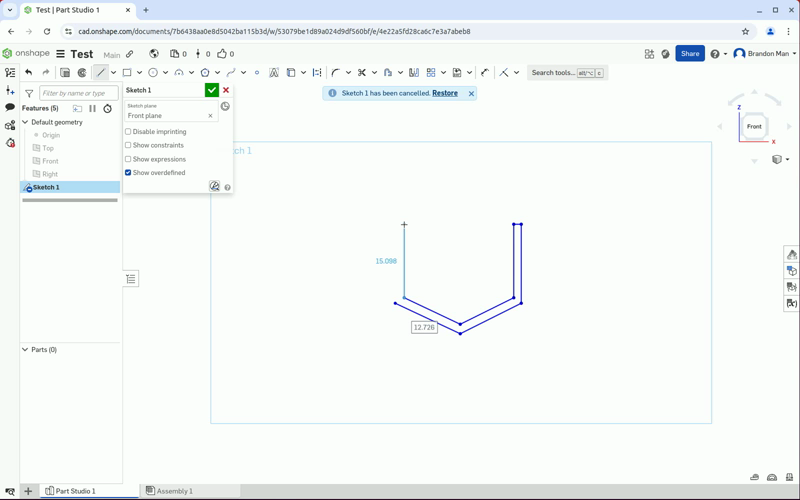
key_up(shift)
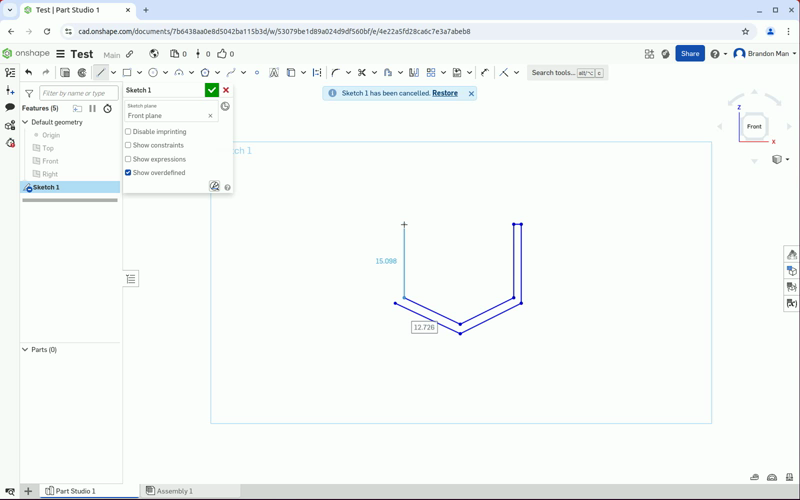
key_down(shift)
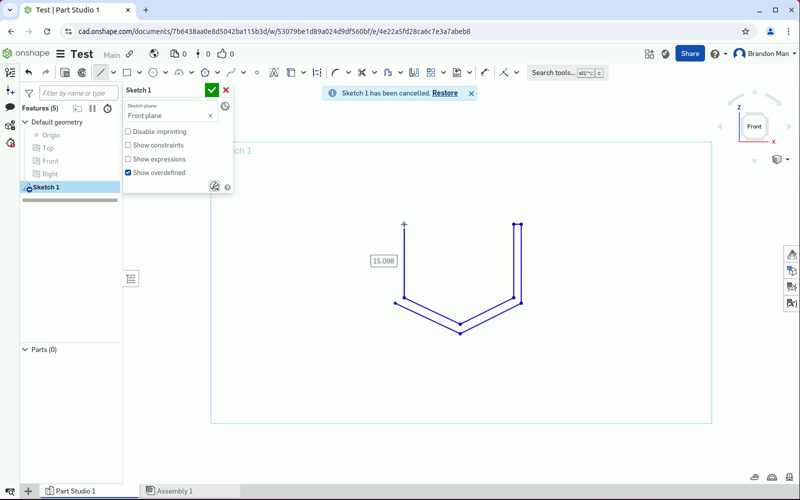
mouse_move(434, 224)
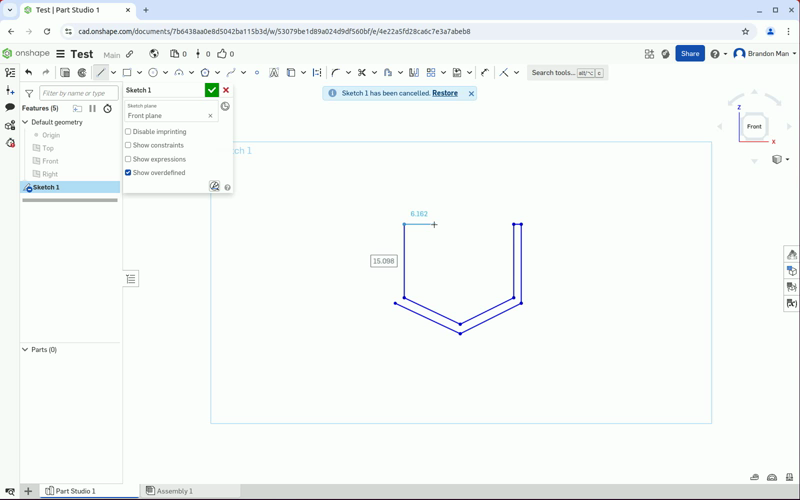
mouse_move(395, 224)
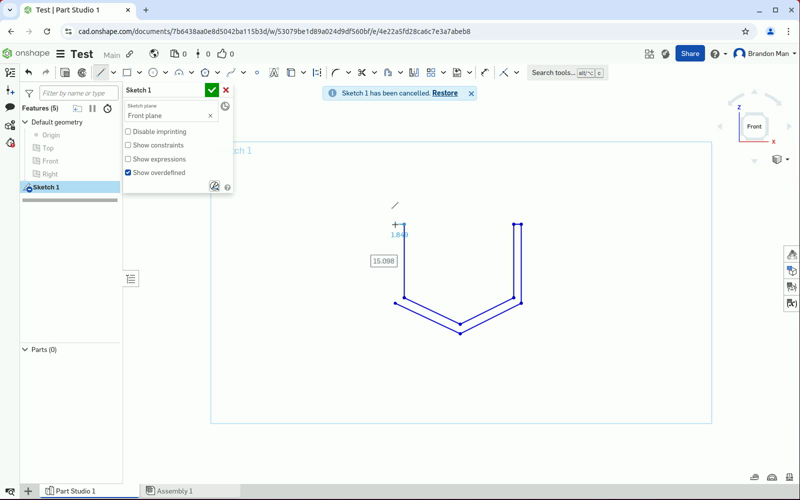
click(395, 224)
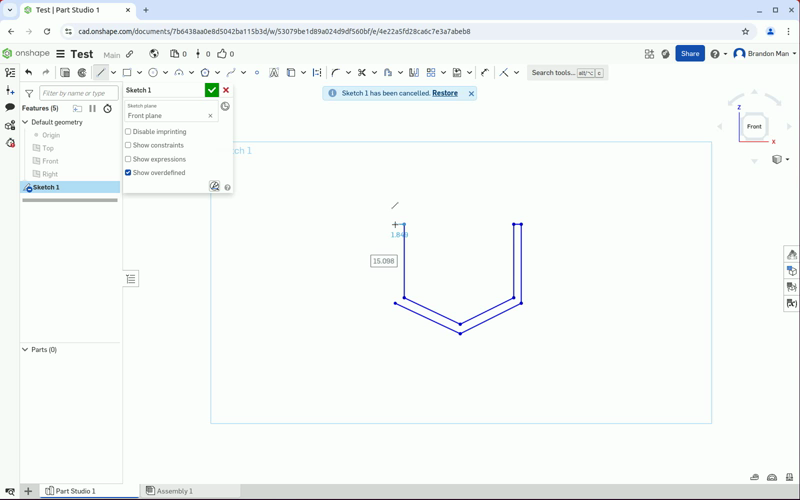
key_up(shift)
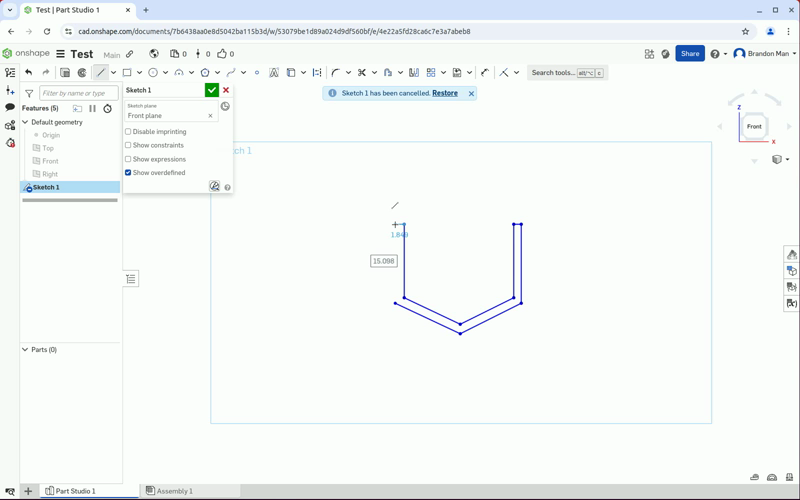
key_down(shift)
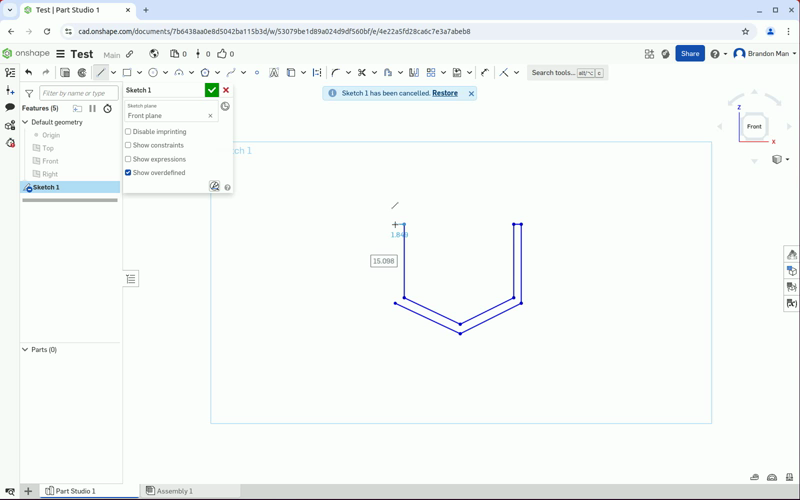
mouse_move(395, 303)
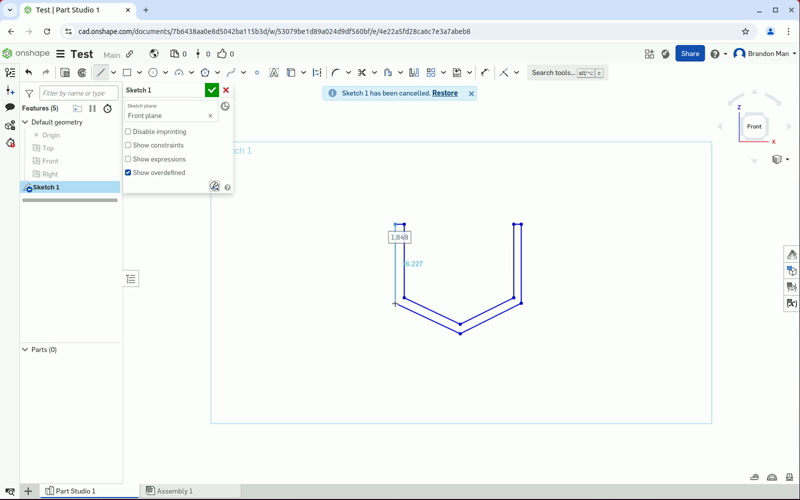
key_up(shift)
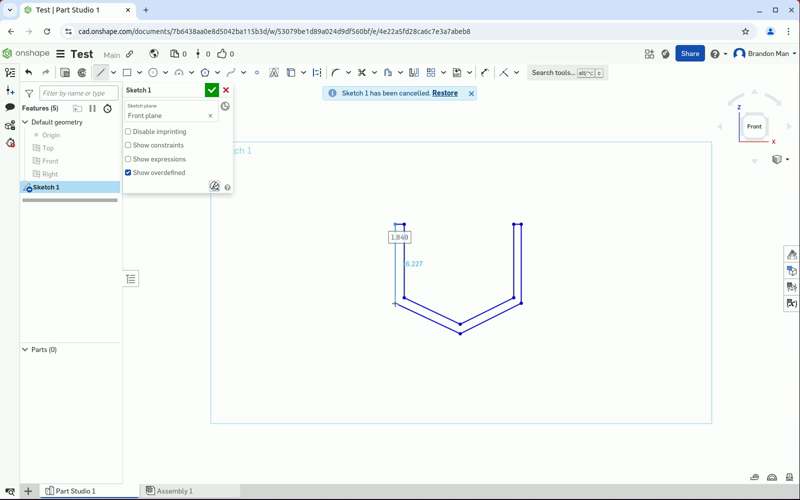
click(395, 303)
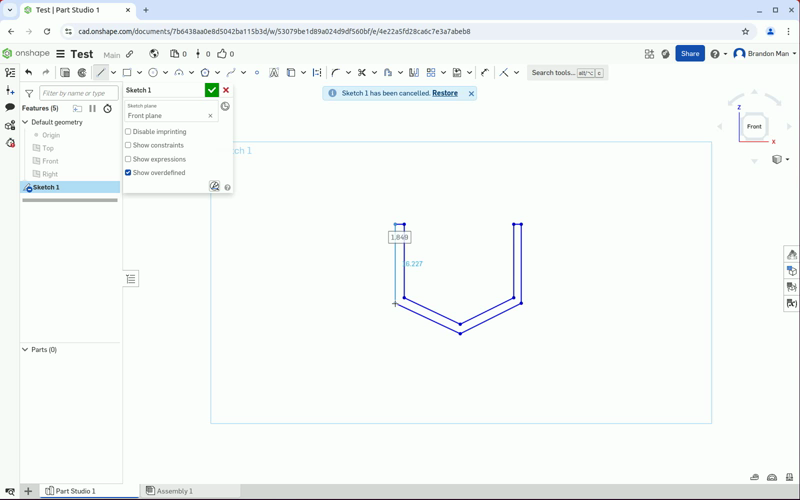
key(esc)
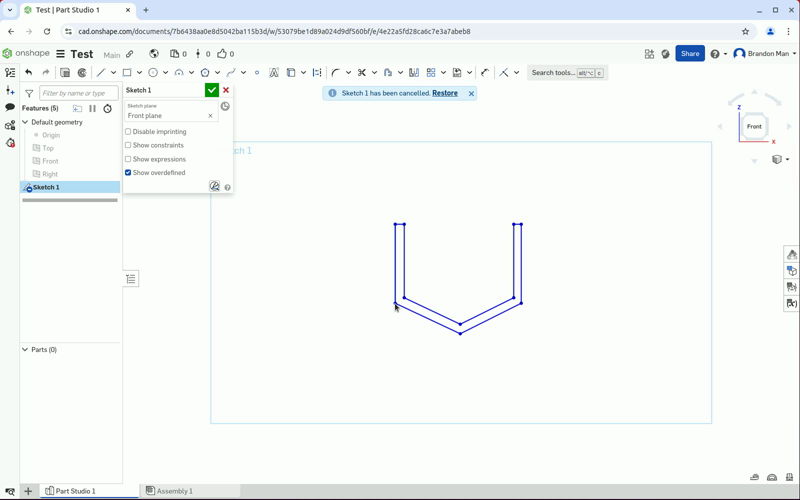
mouse_move(400, 278)
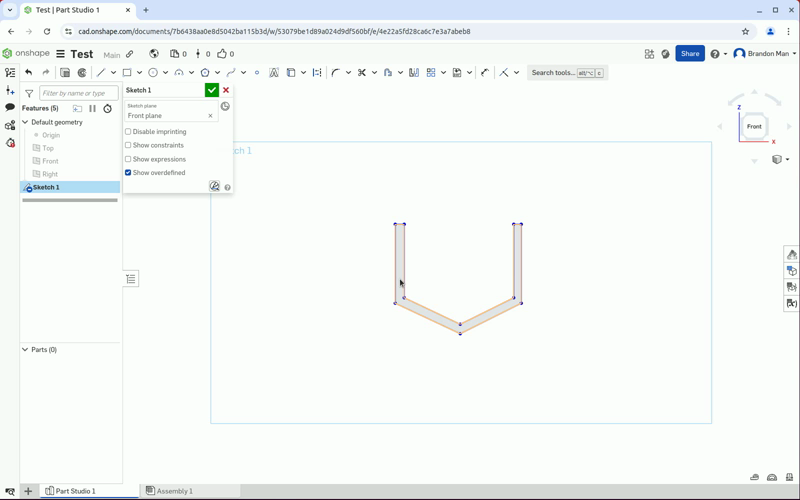
click(400, 278)
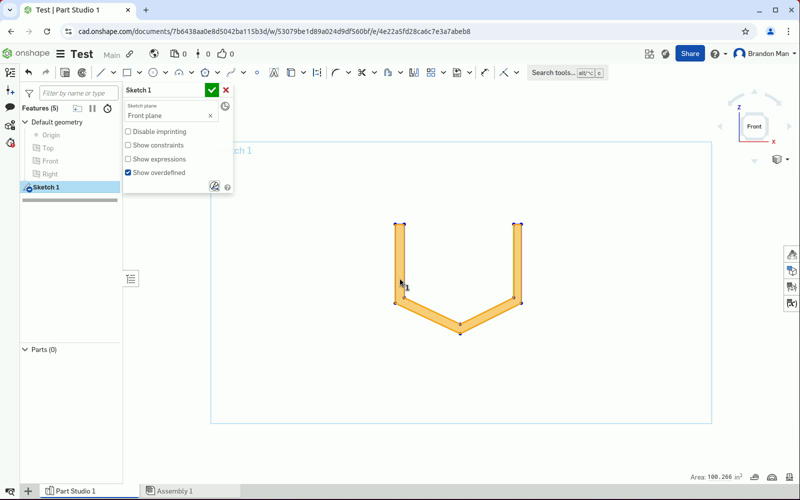
mouse_move(73, 352)
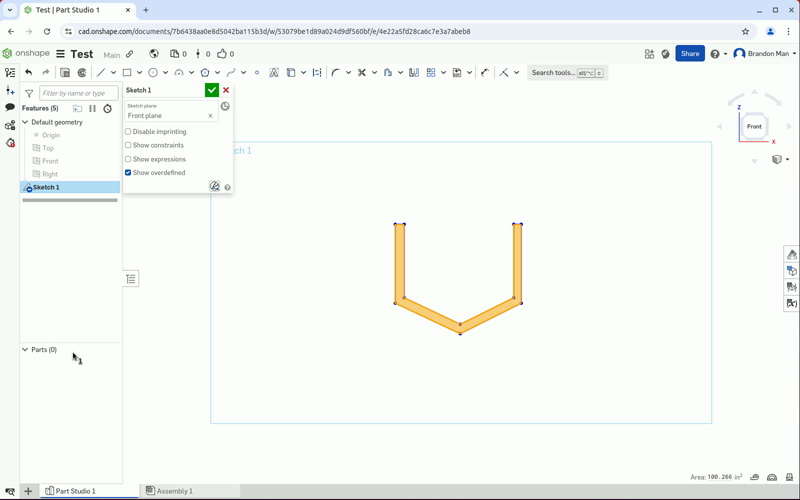
key(shift+y)
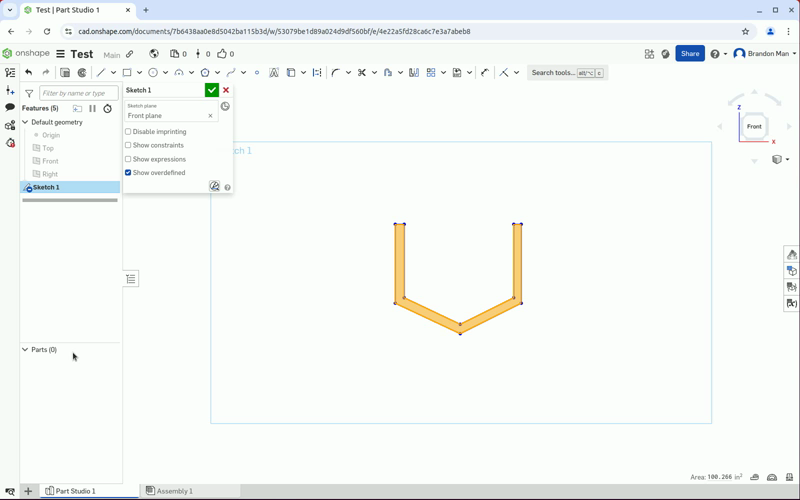
key(shift+e)
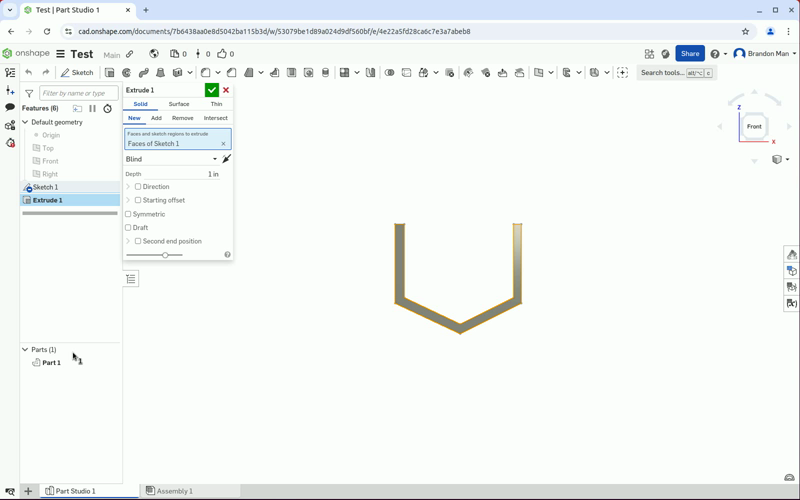
mouse_move(143, 106)
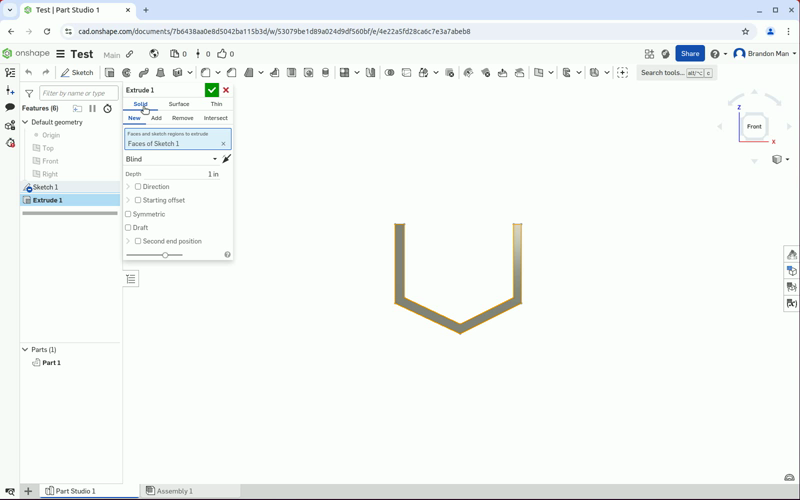
click(143, 106)
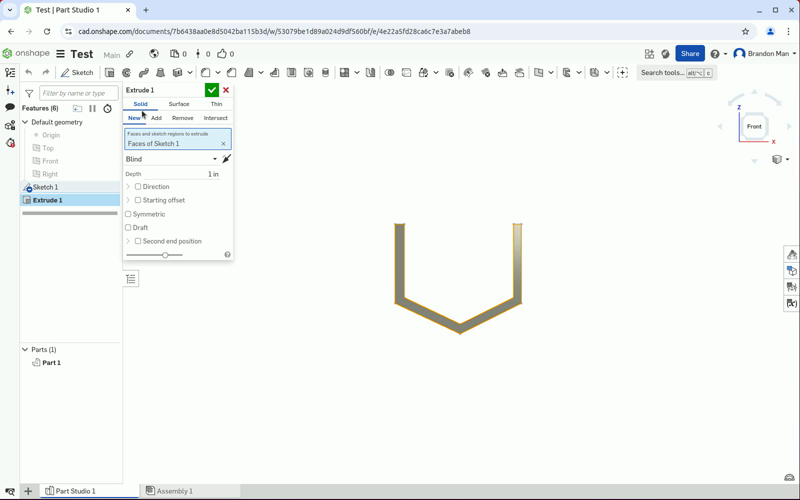
mouse_move(137, 120)
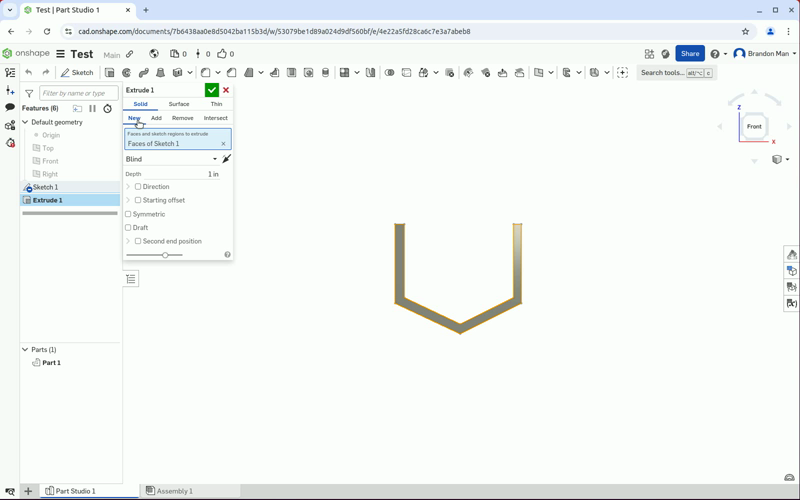
click(137, 120)
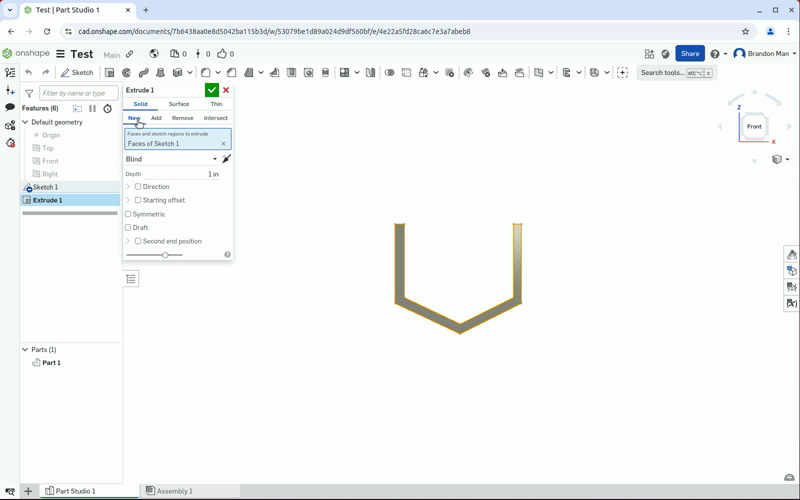
key(tab, 4)
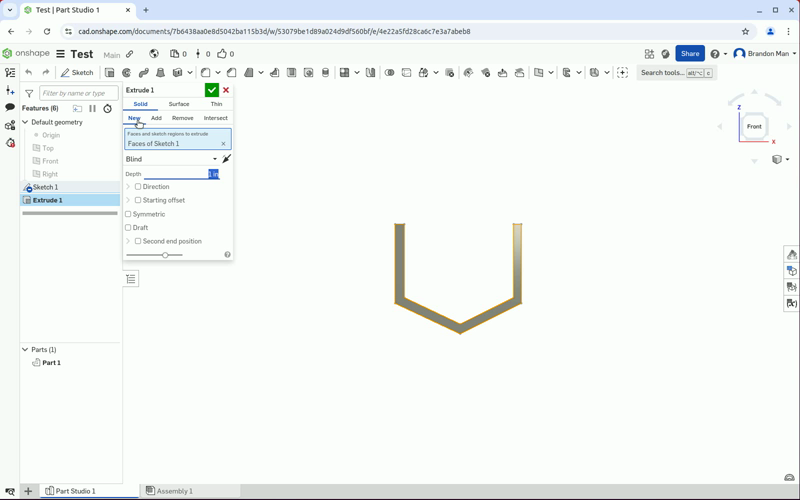
text(10.591)
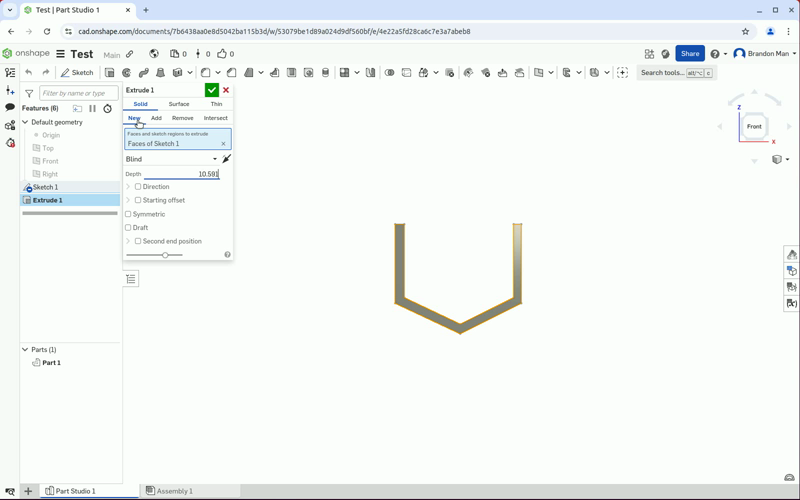
key(enter)
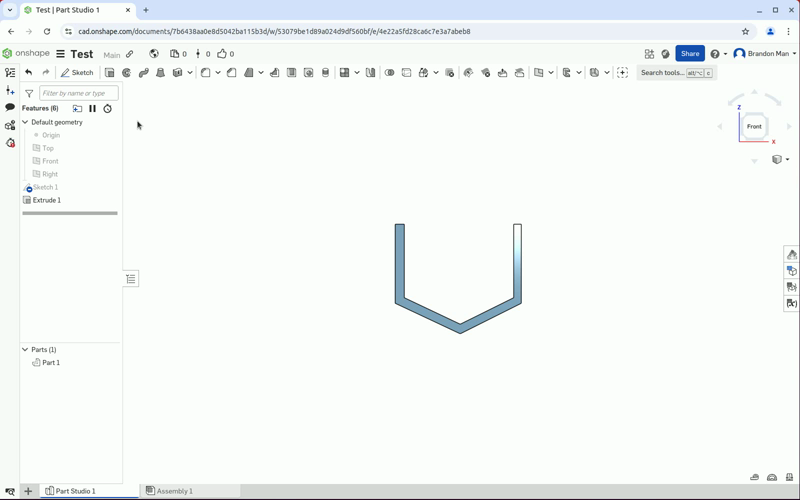
key(shift+h)
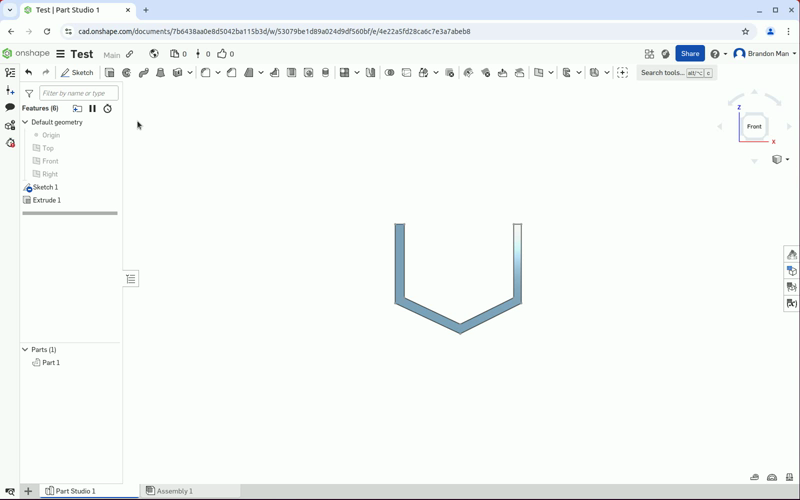
key(shift+h)
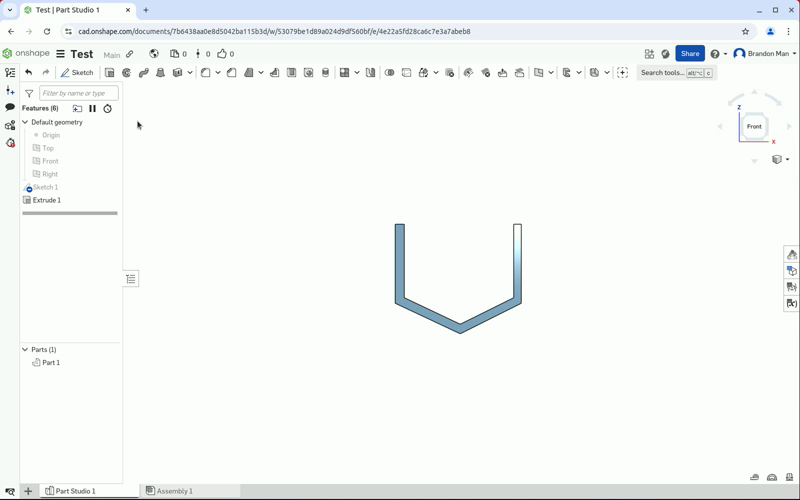
mouse_move(73, 189)
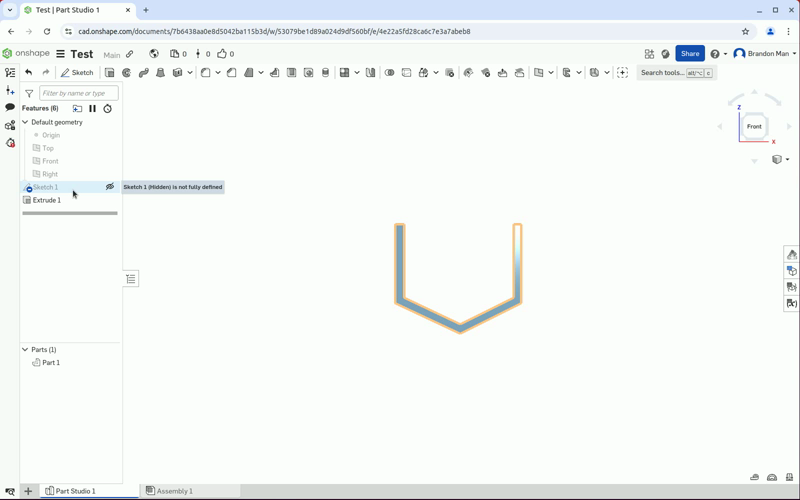
click(73, 189)
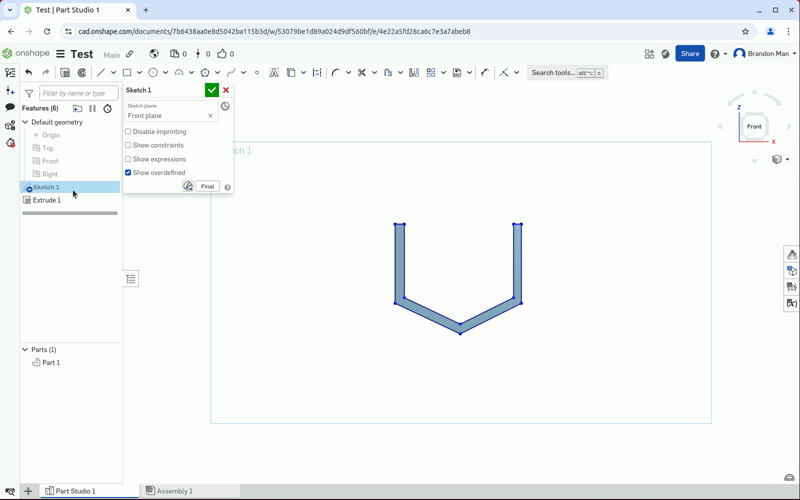
mouse_move(229, 92)
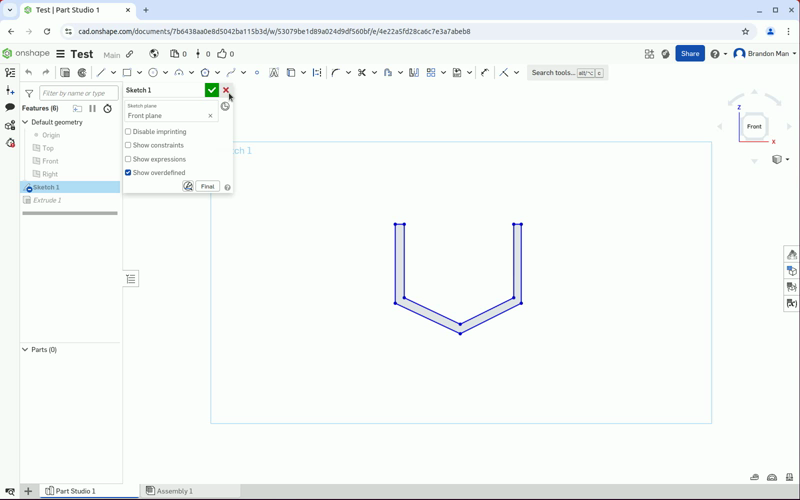
click(229, 92)
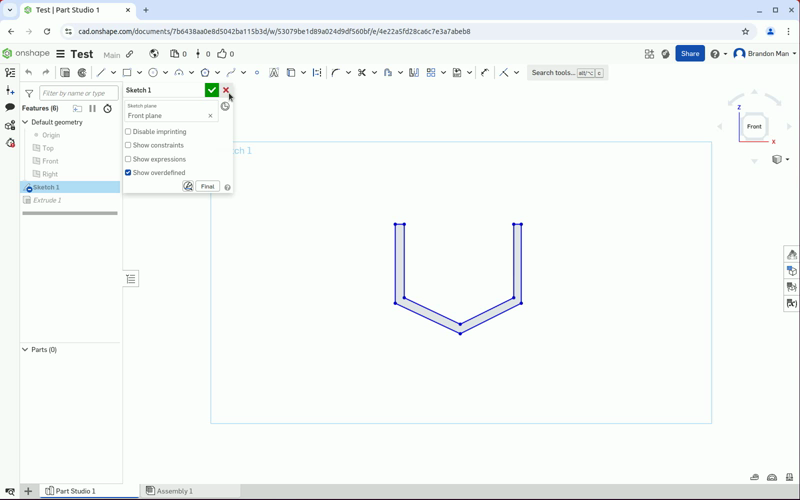
key(shift+s)
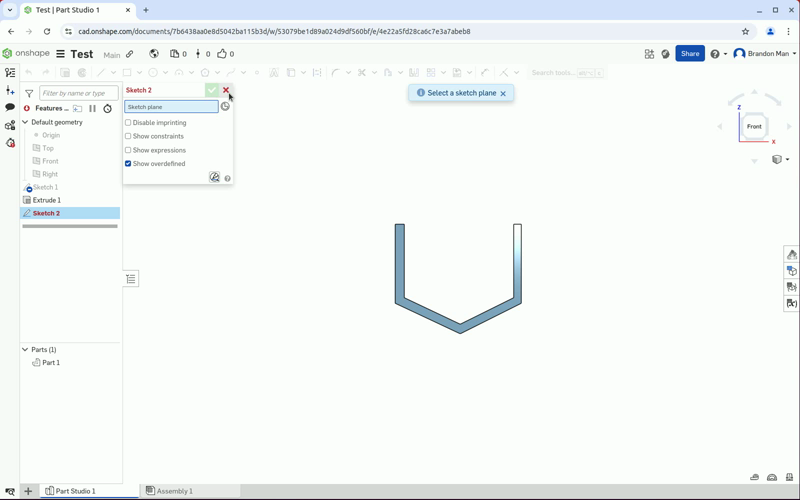
mouse_move(73, 163)
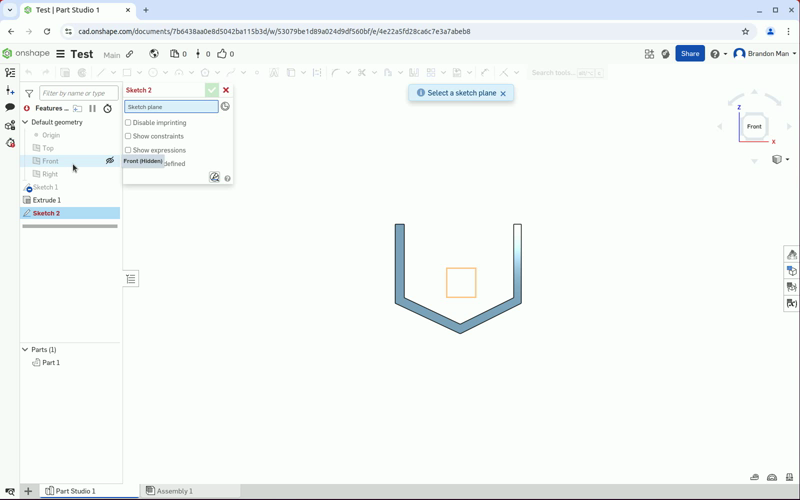
click(73, 163)
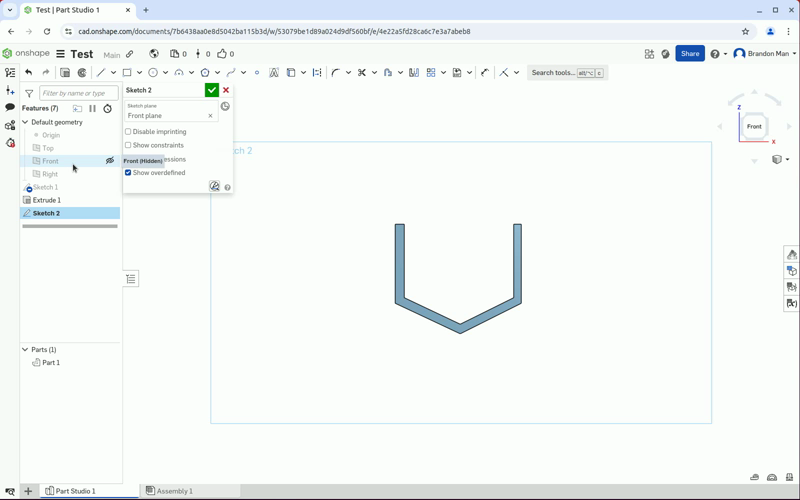
mouse_move(73, 352)
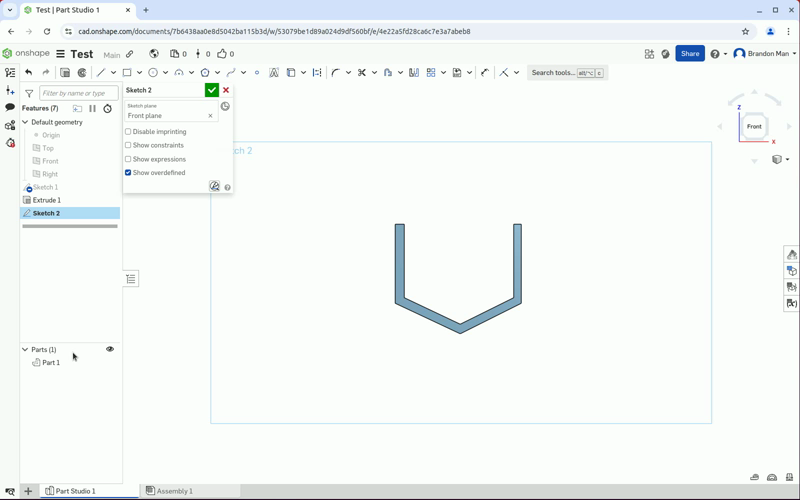
key(y)
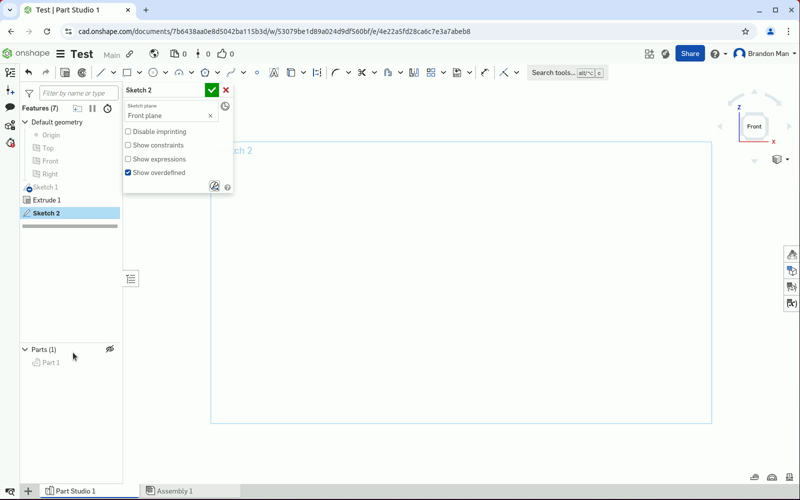
key(l)
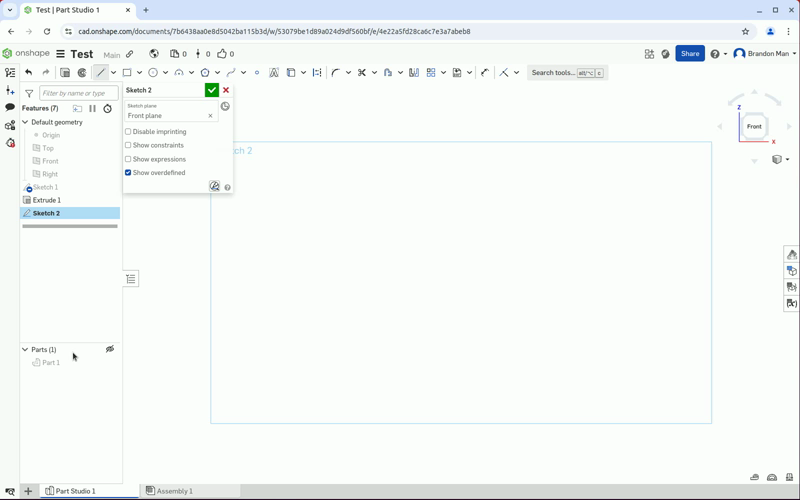
key_down(shift)
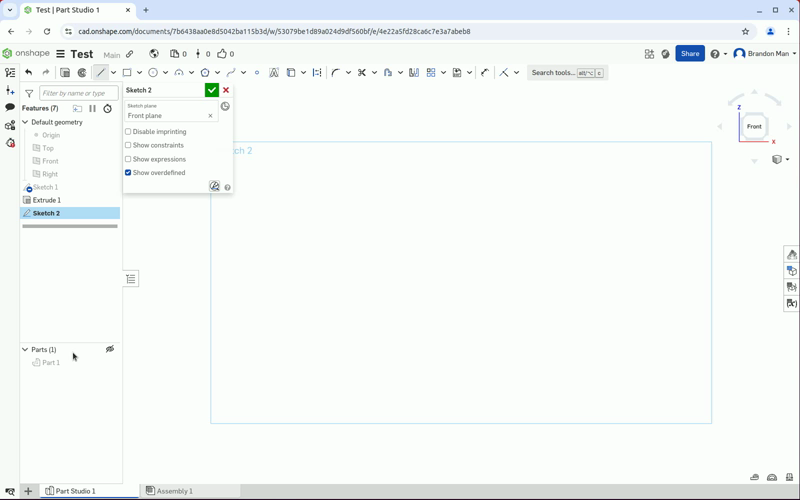
mouse_move(395, 224)
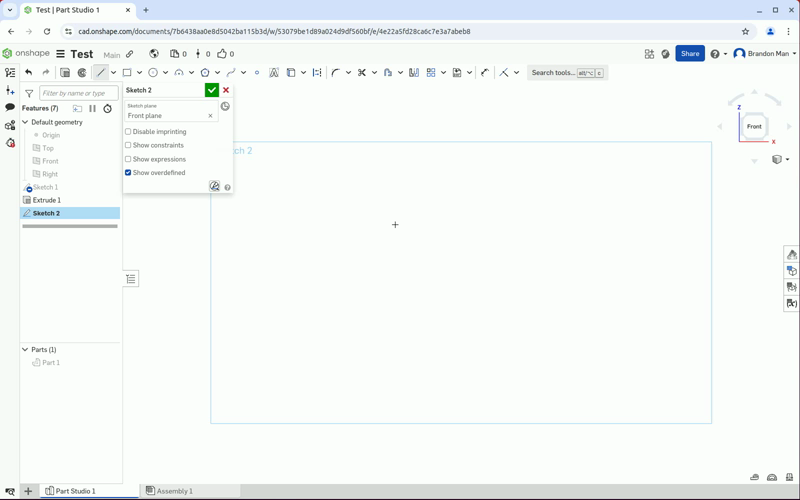
click(395, 224)
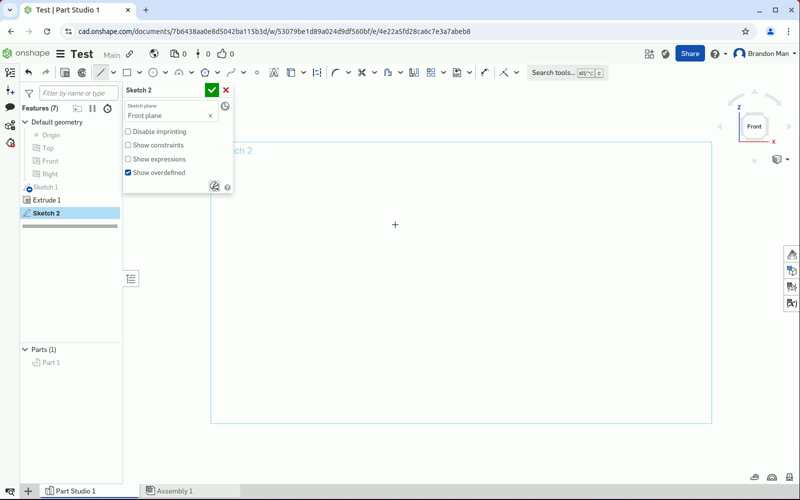
key_up(shift)
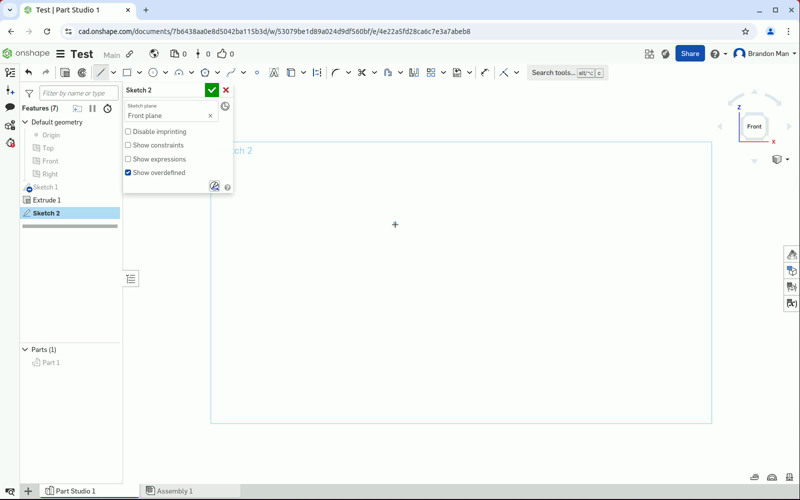
key_down(shift)
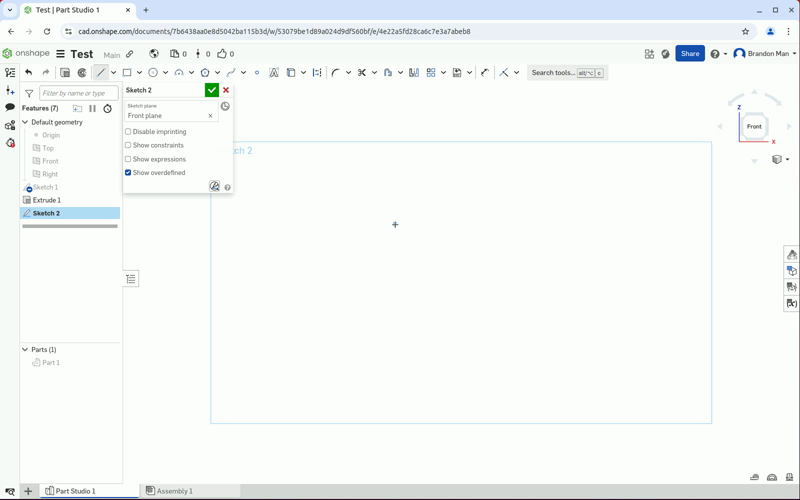
mouse_move(425, 224)
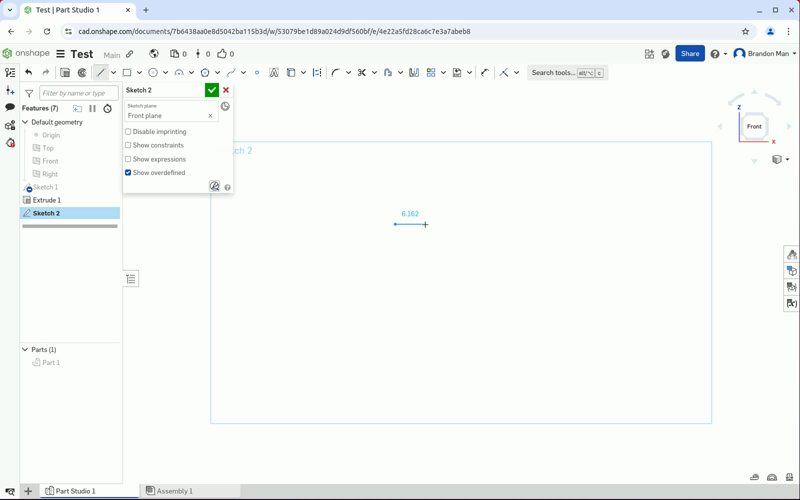
mouse_move(404, 224)
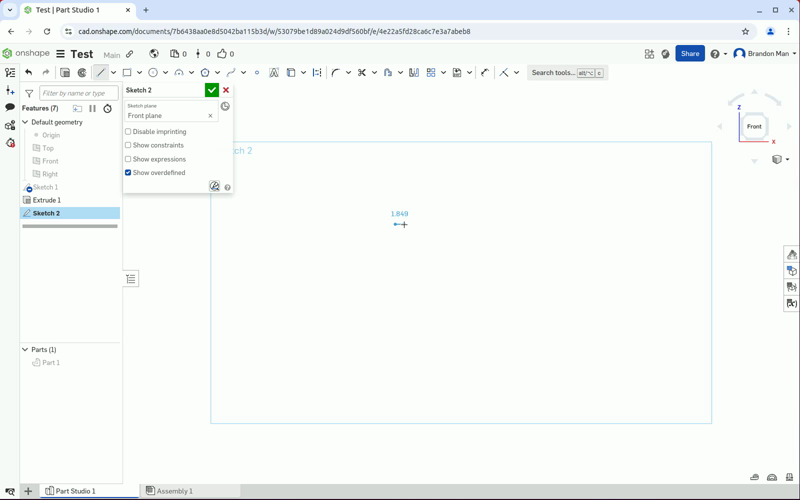
click(404, 224)
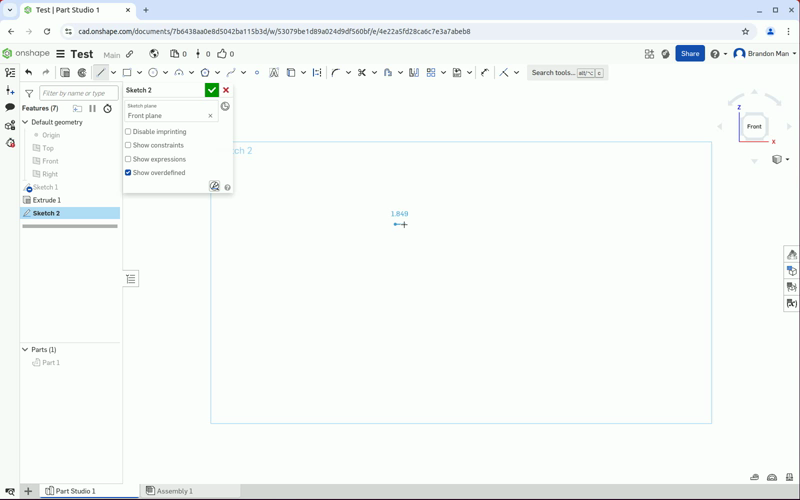
key_up(shift)
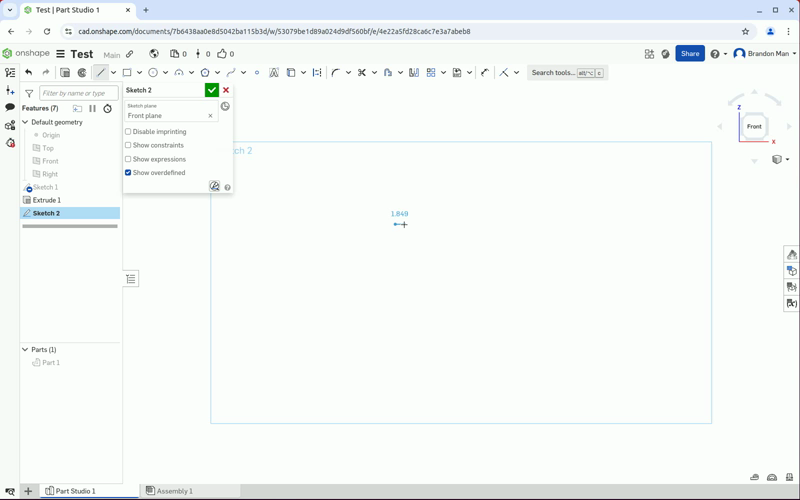
key_down(shift)
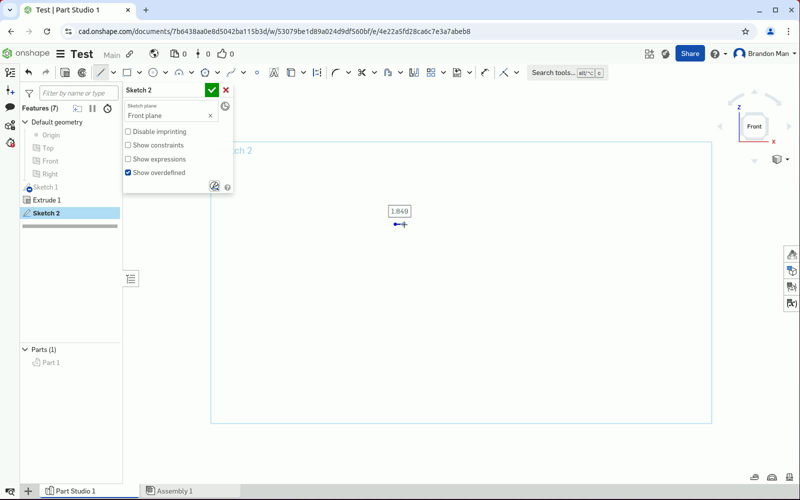
mouse_move(434, 224)
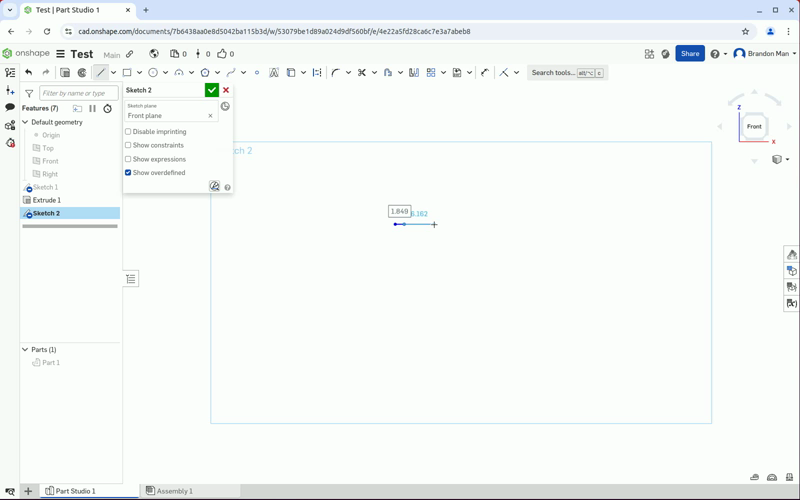
mouse_move(425, 224)
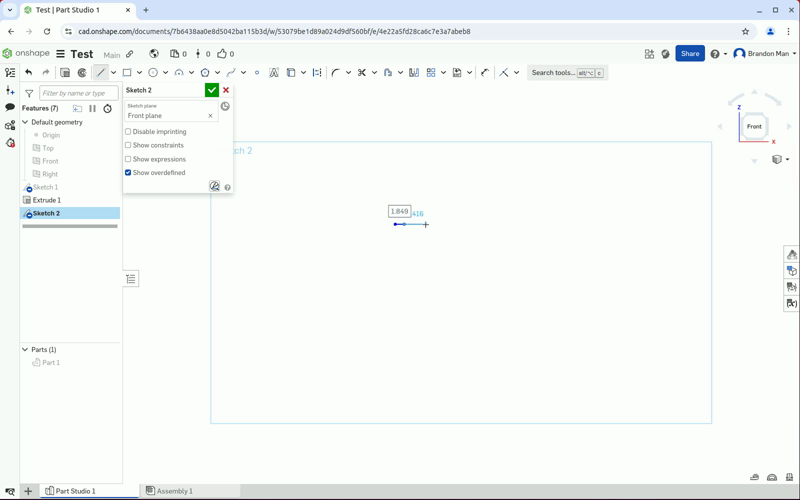
click(425, 224)
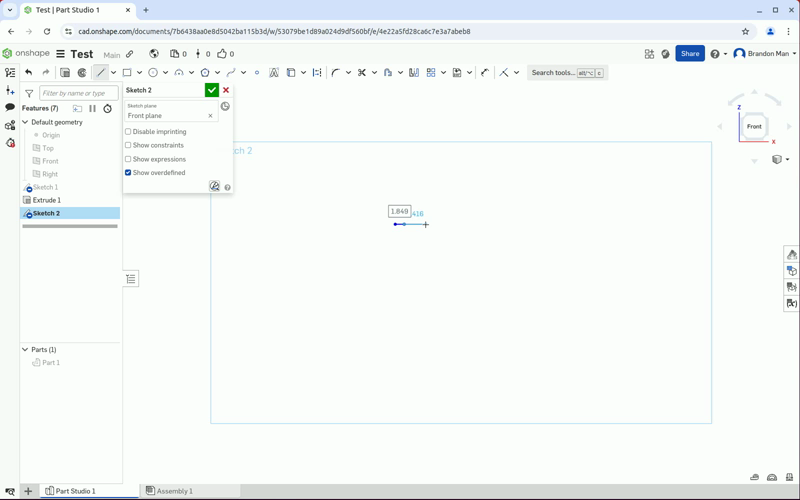
key_up(shift)
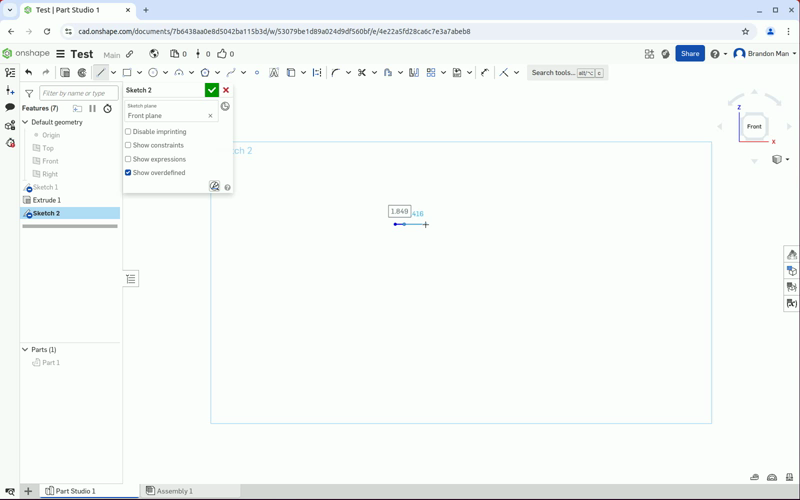
key_down(shift)
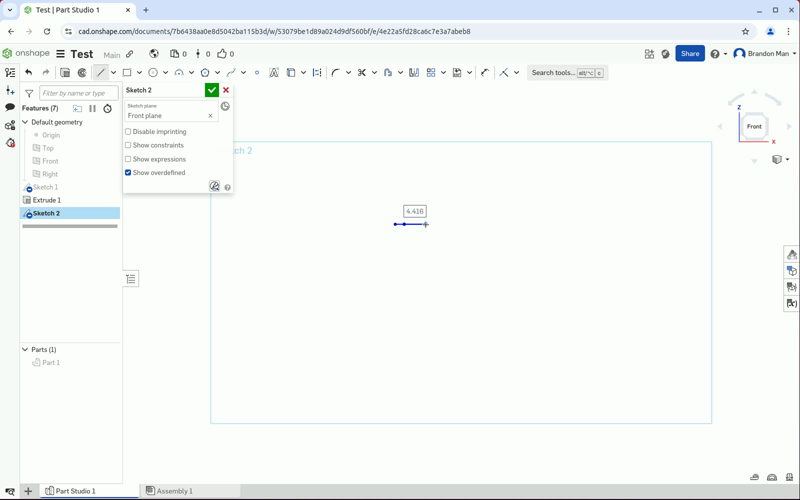
mouse_move(455, 224)
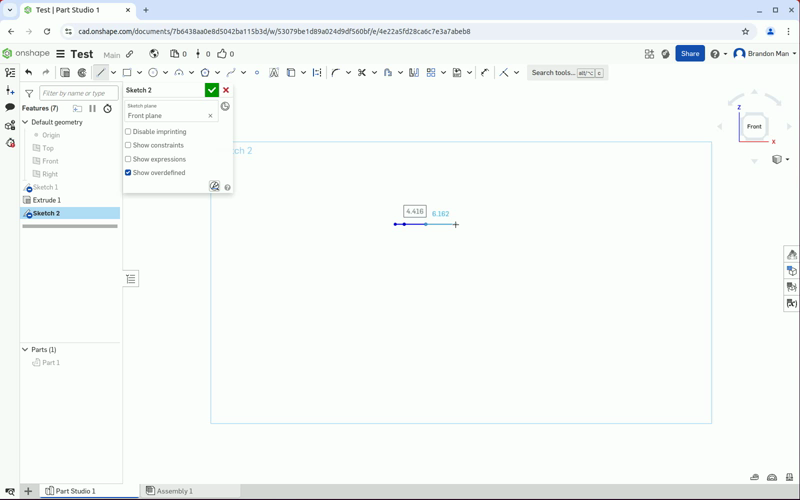
mouse_move(436, 224)
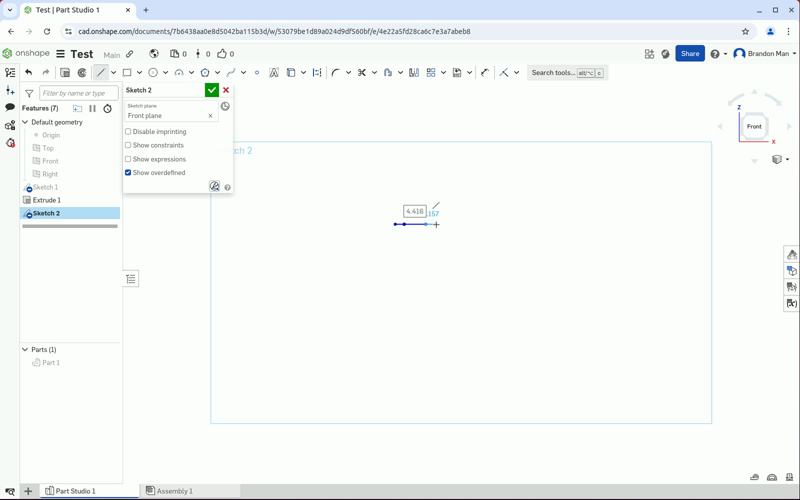
click(436, 224)
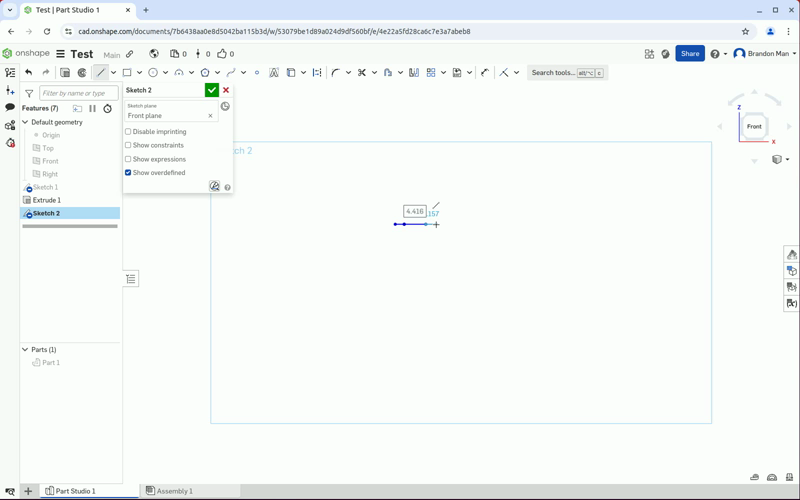
key_up(shift)
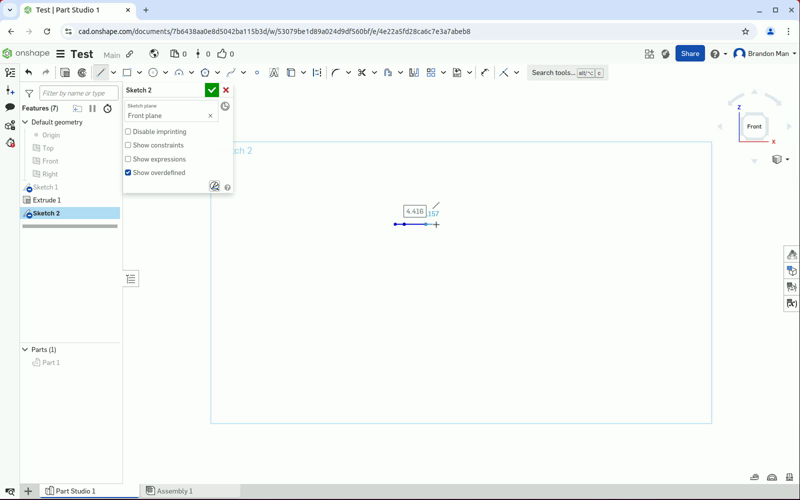
key_down(shift)
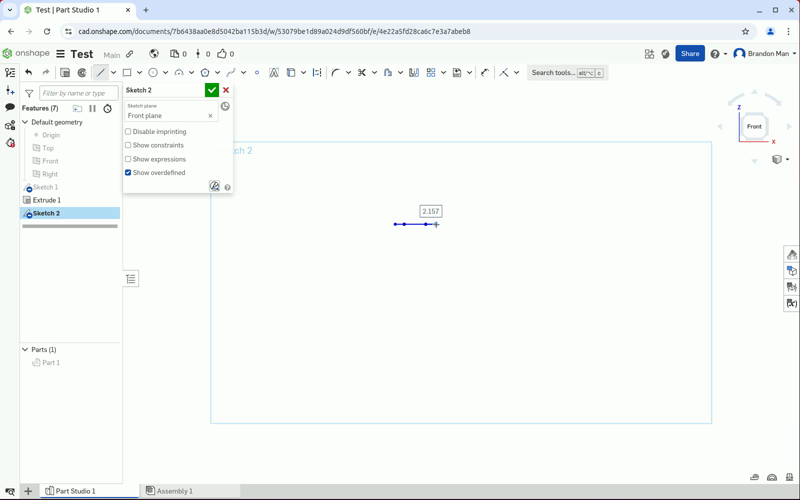
mouse_move(466, 224)
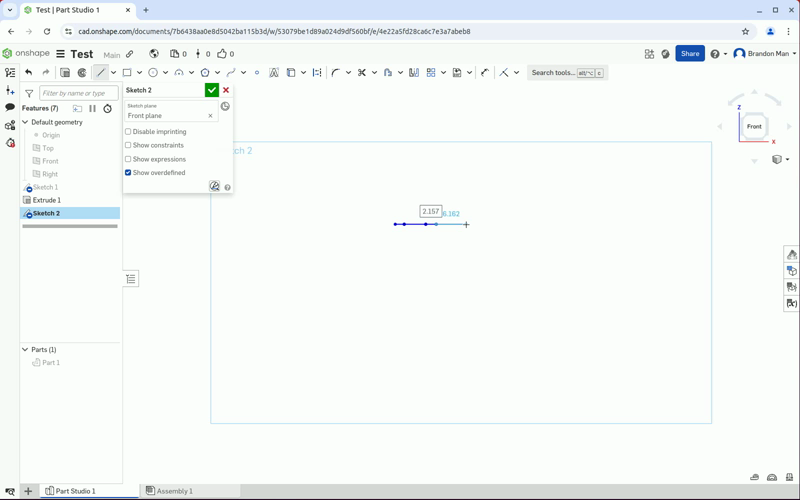
mouse_move(460, 224)
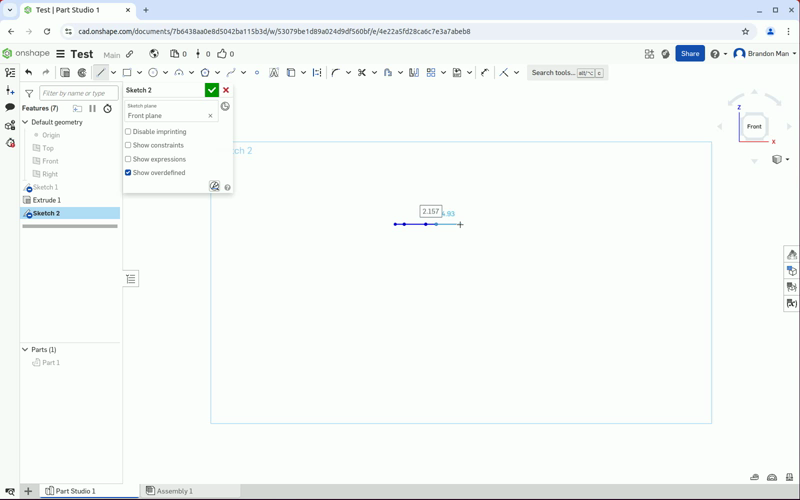
click(460, 224)
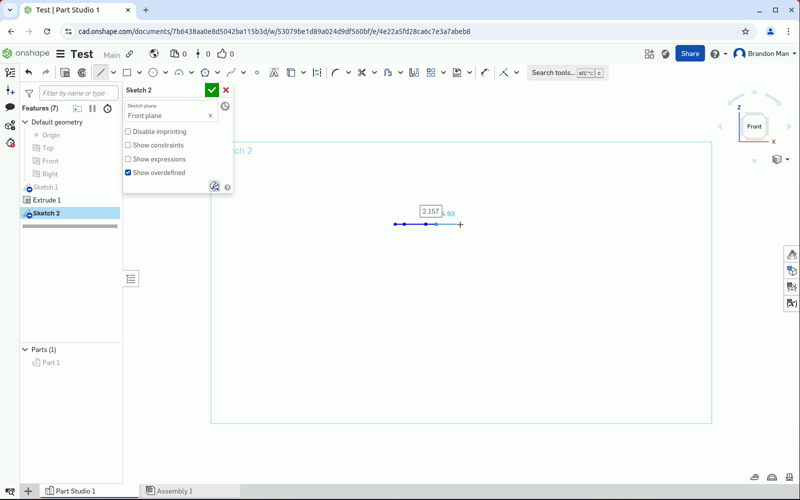
key_up(shift)
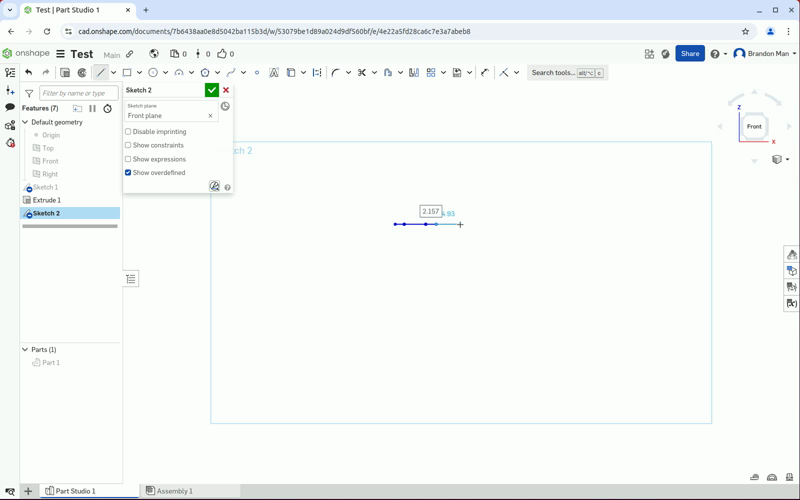
key_down(shift)
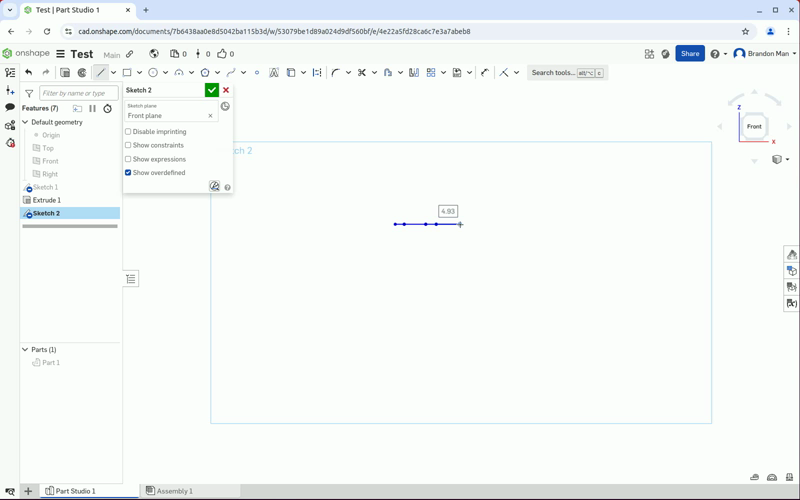
mouse_move(490, 224)
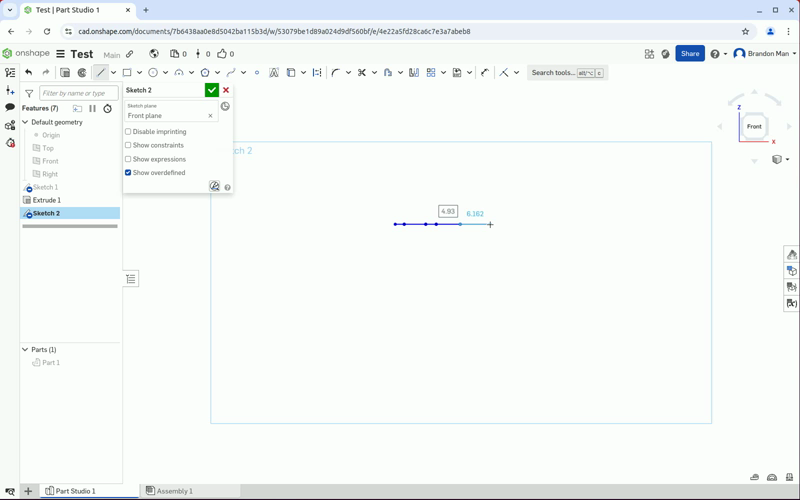
mouse_move(485, 224)
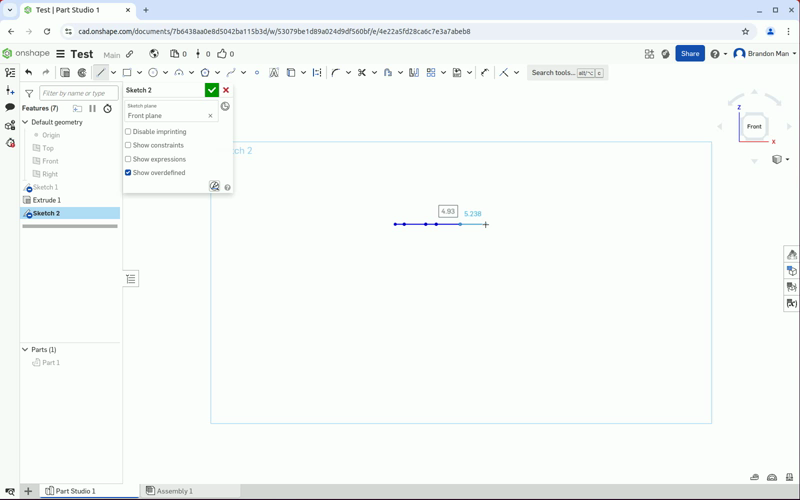
click(485, 224)
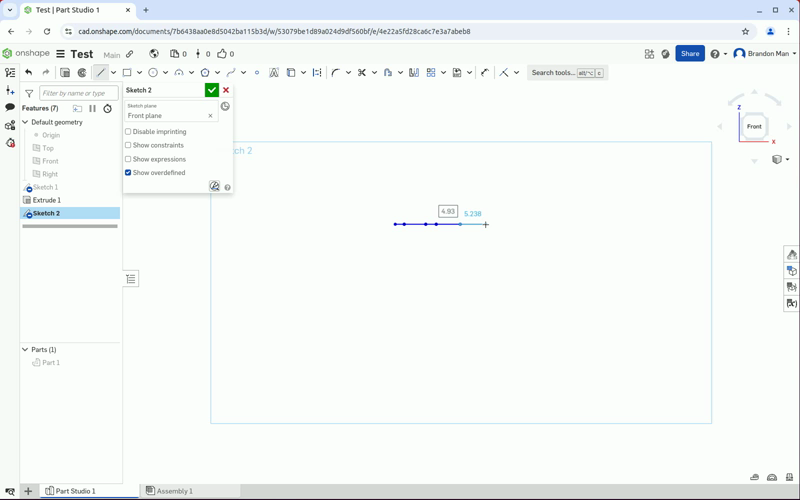
key_up(shift)
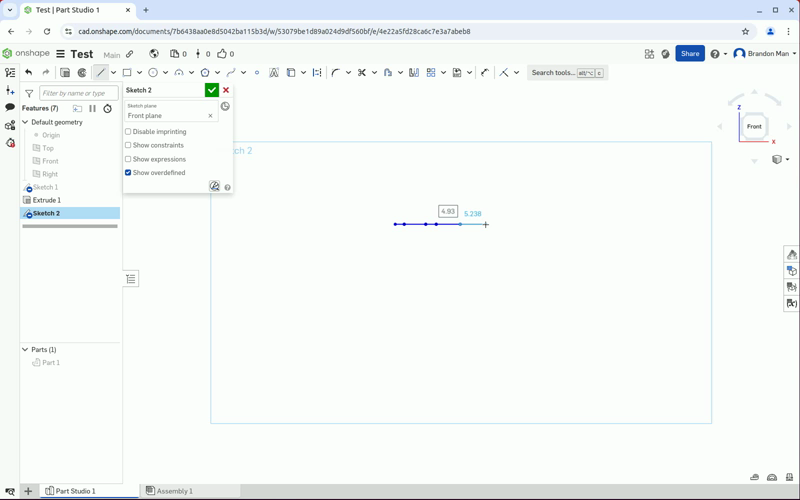
key_down(shift)
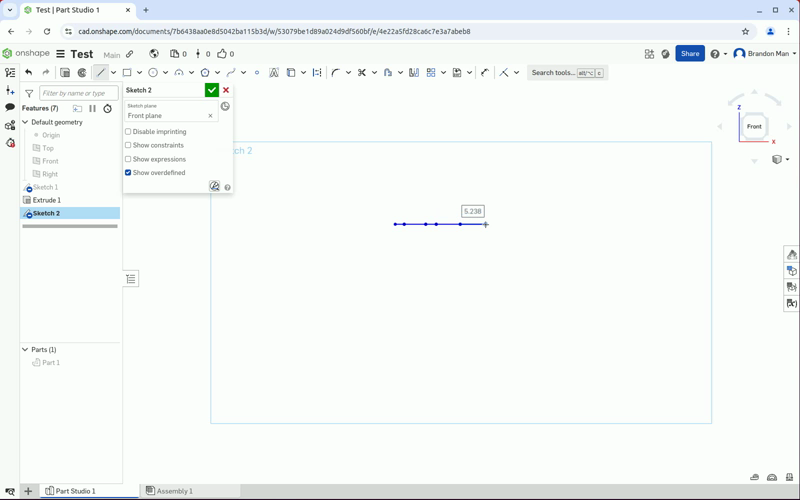
mouse_move(515, 224)
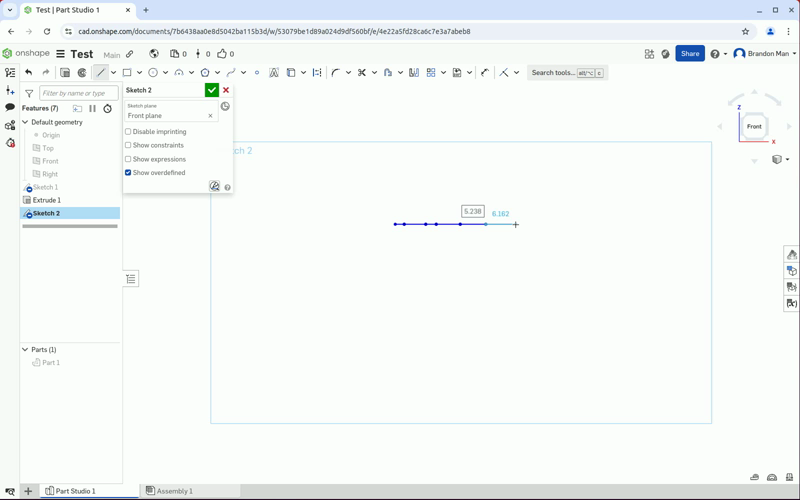
mouse_move(495, 224)
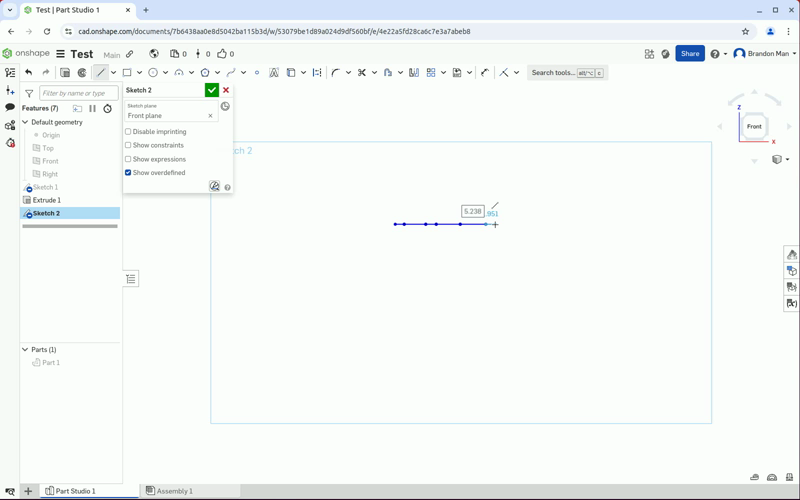
click(495, 224)
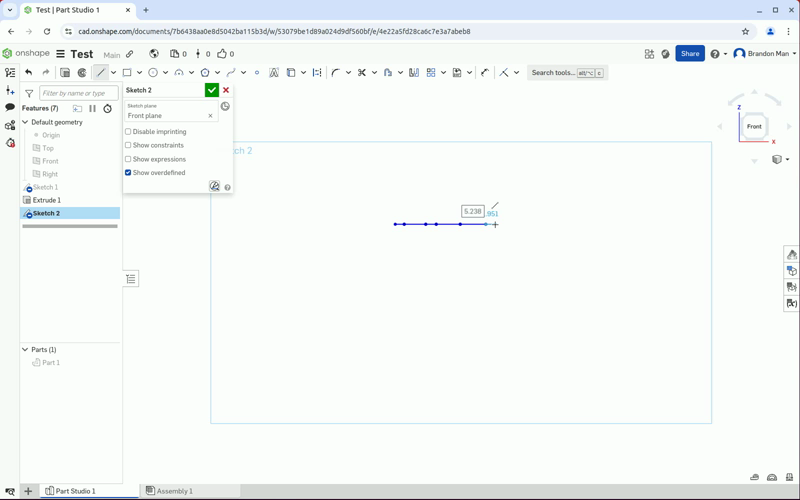
key_up(shift)
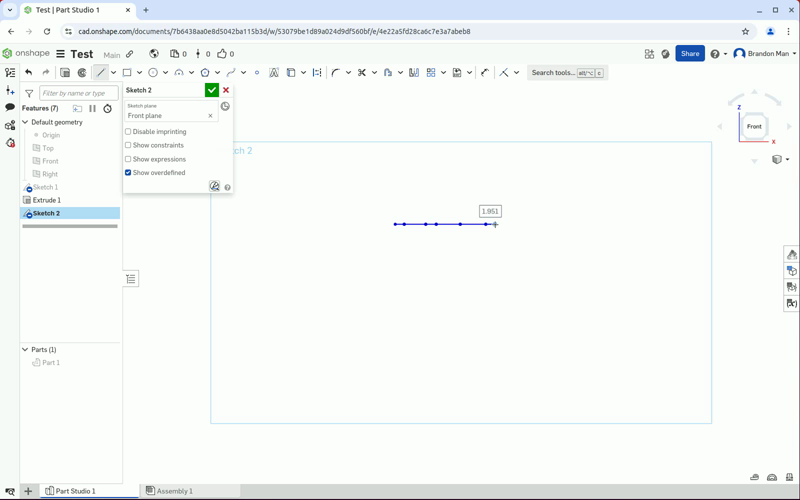
key_down(shift)
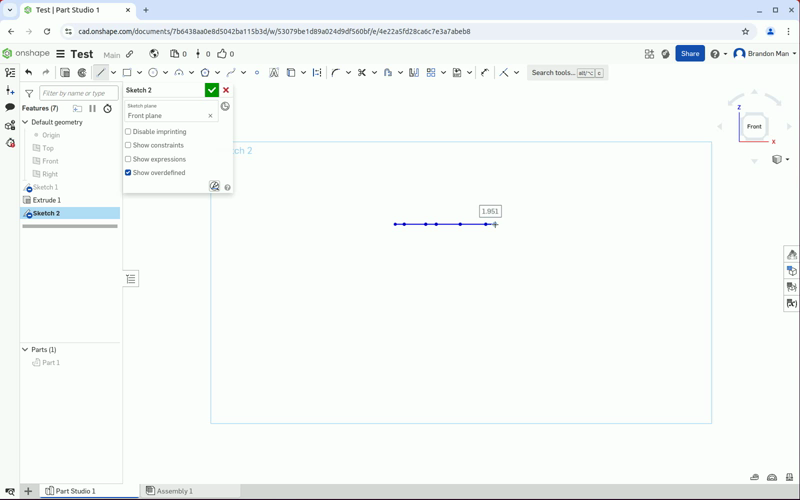
mouse_move(525, 224)
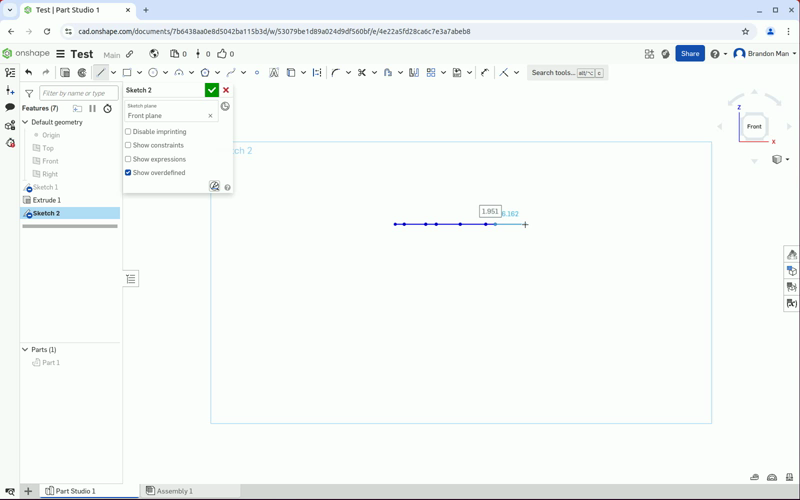
mouse_move(513, 224)
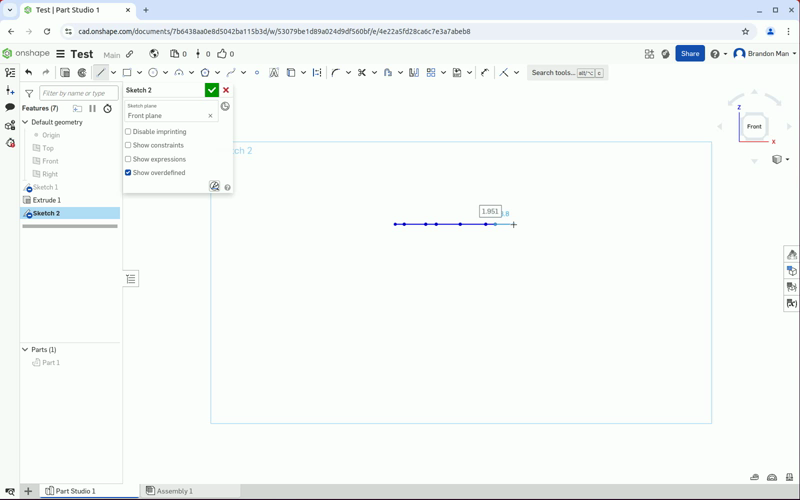
click(513, 224)
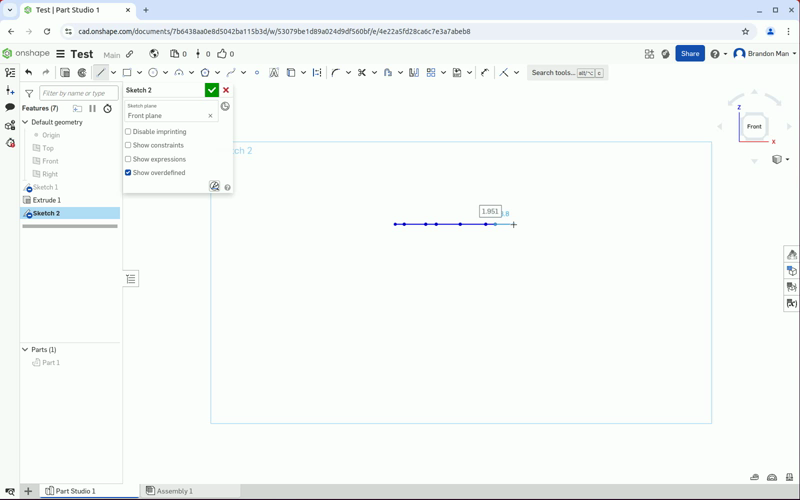
key_up(shift)
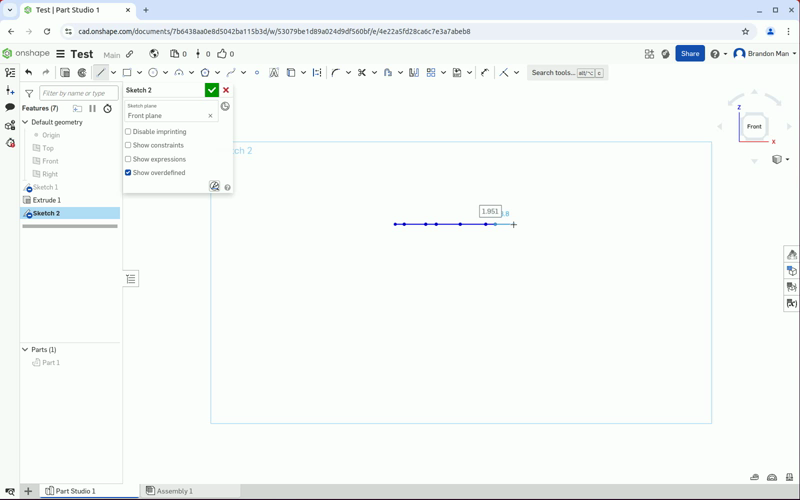
key_down(shift)
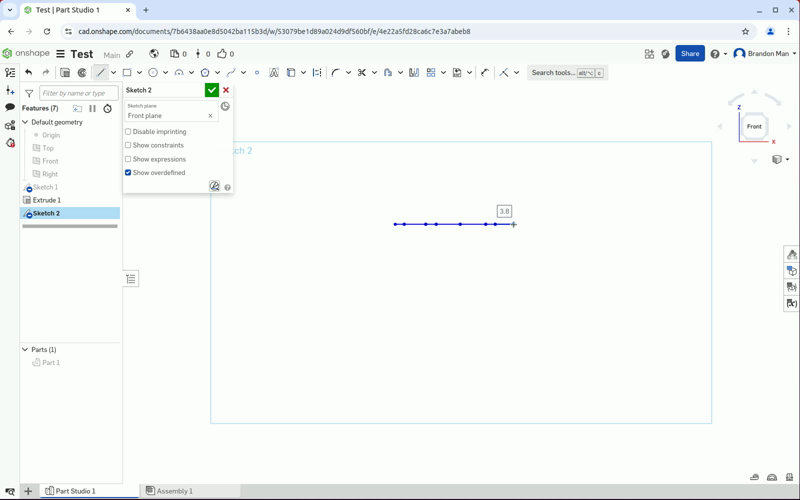
mouse_move(543, 224)
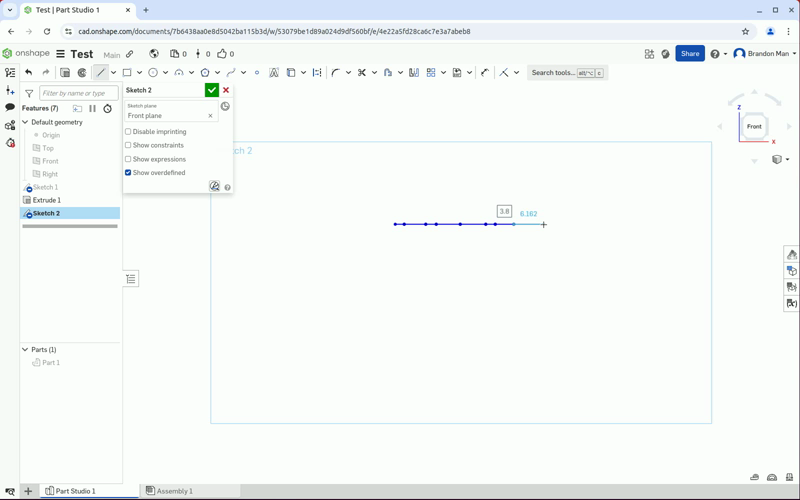
mouse_move(521, 224)
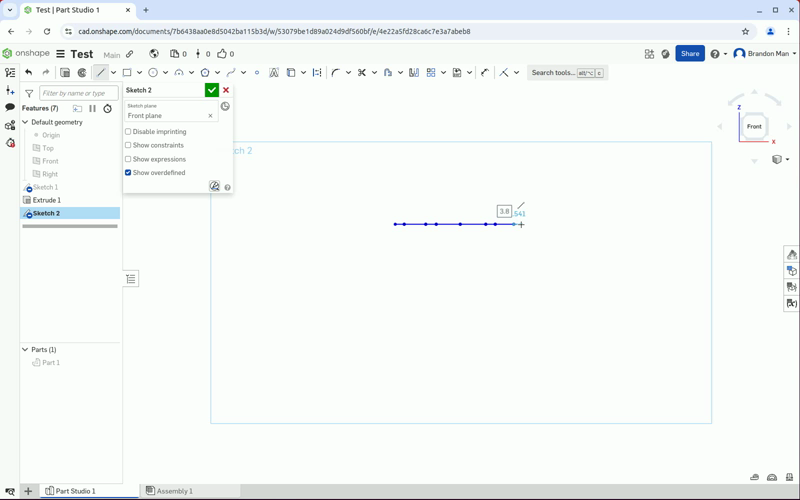
click(521, 224)
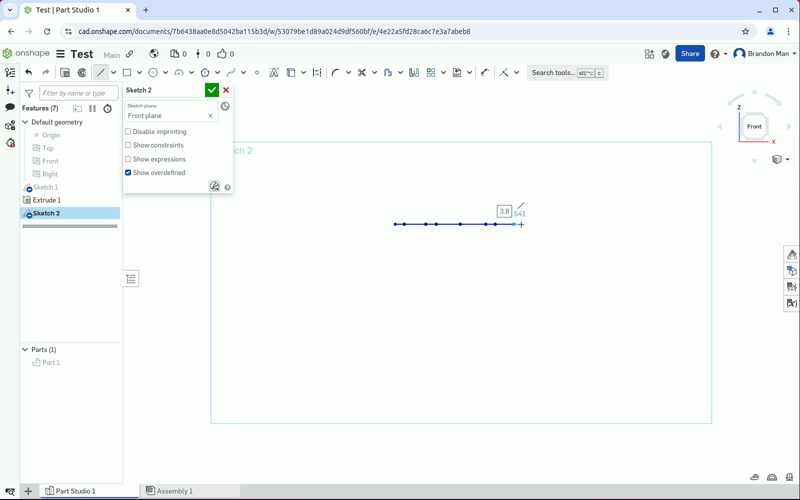
key_up(shift)
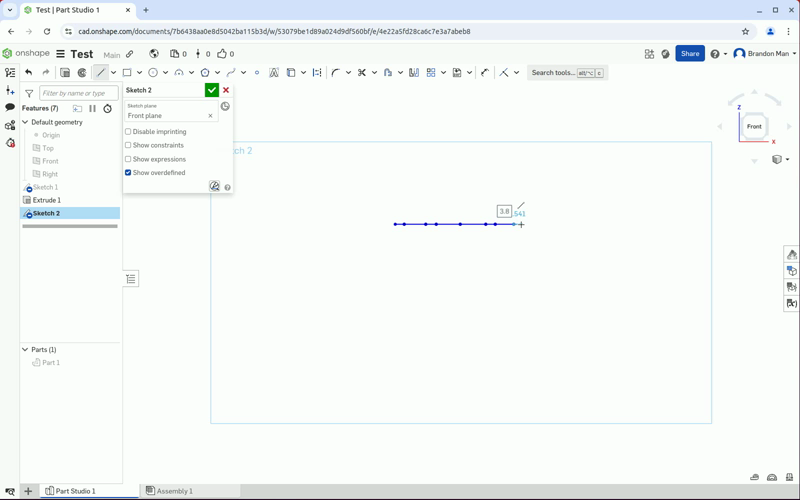
key_down(shift)
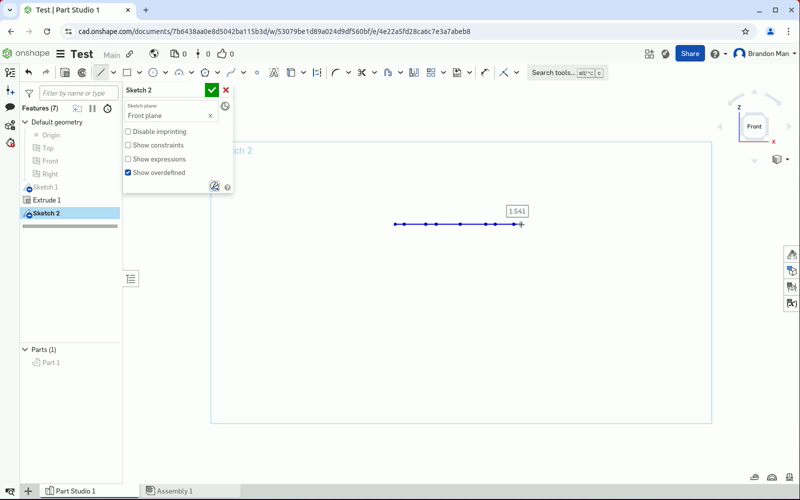
mouse_move(460, 169)
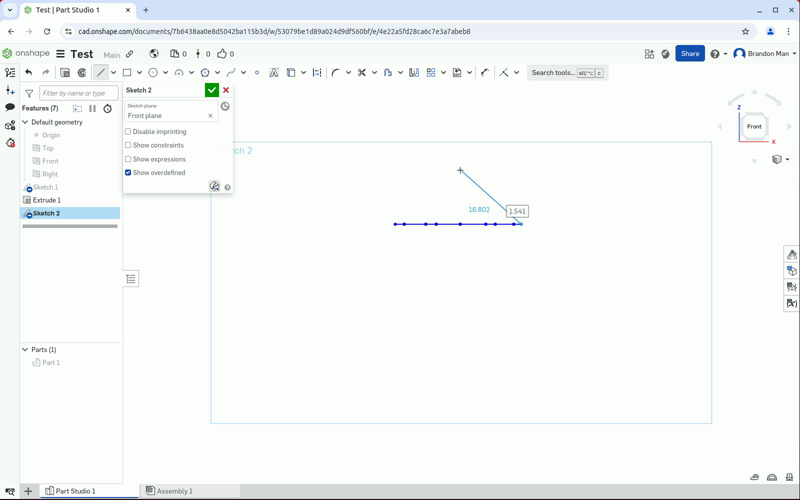
click(460, 169)
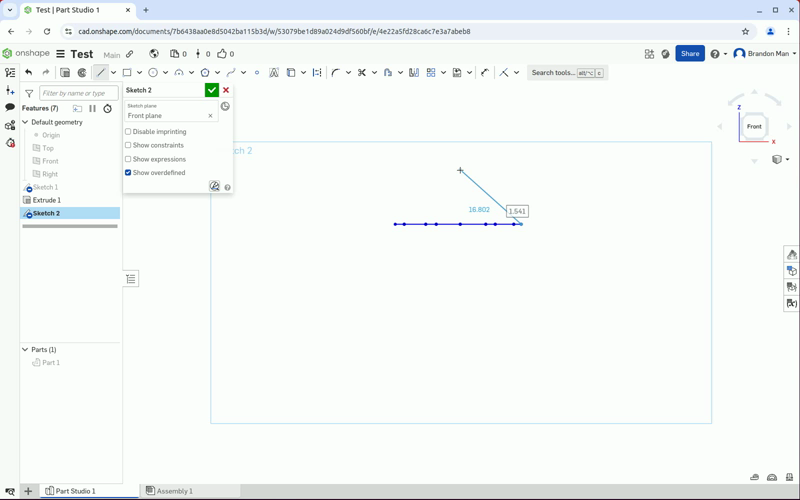
key_up(shift)
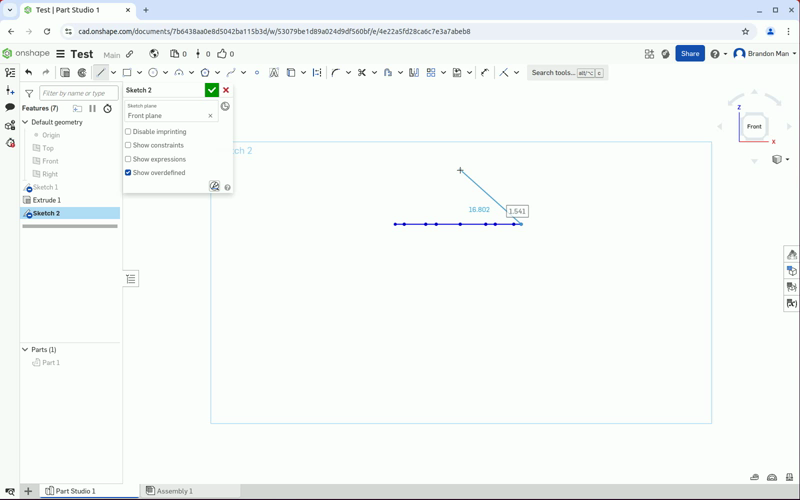
key_down(shift)
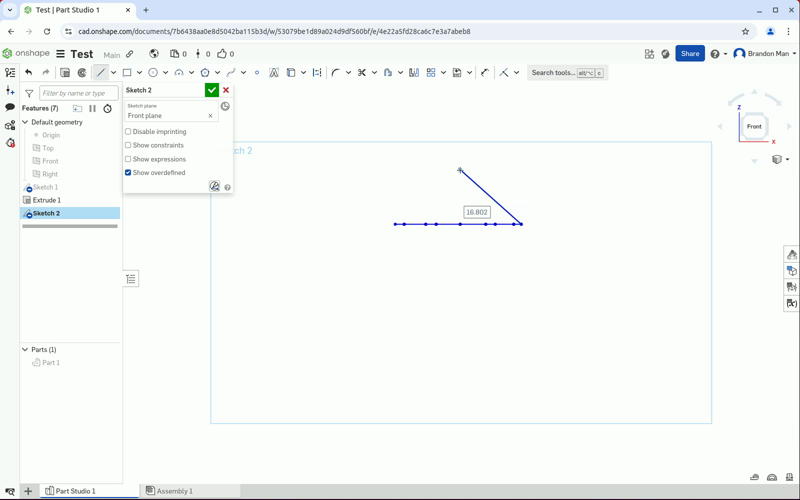
mouse_move(395, 224)
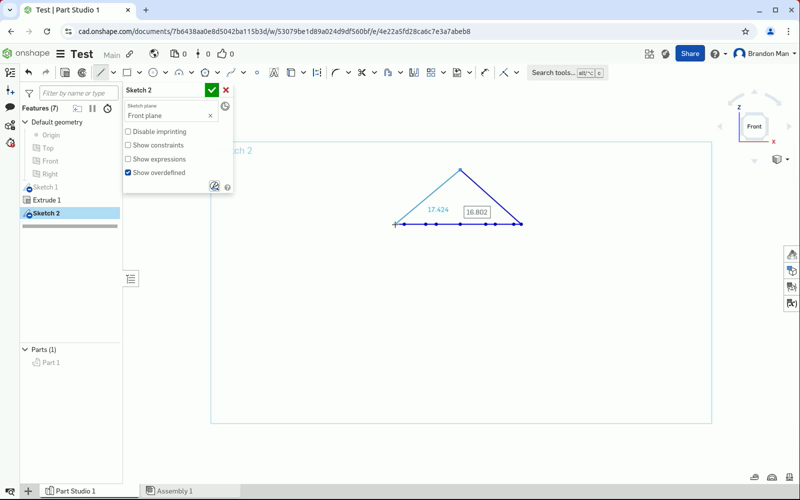
key_up(shift)
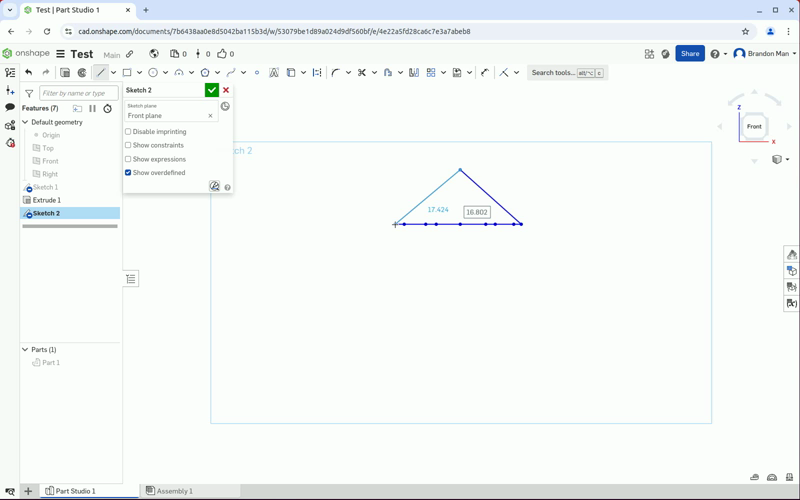
click(395, 224)
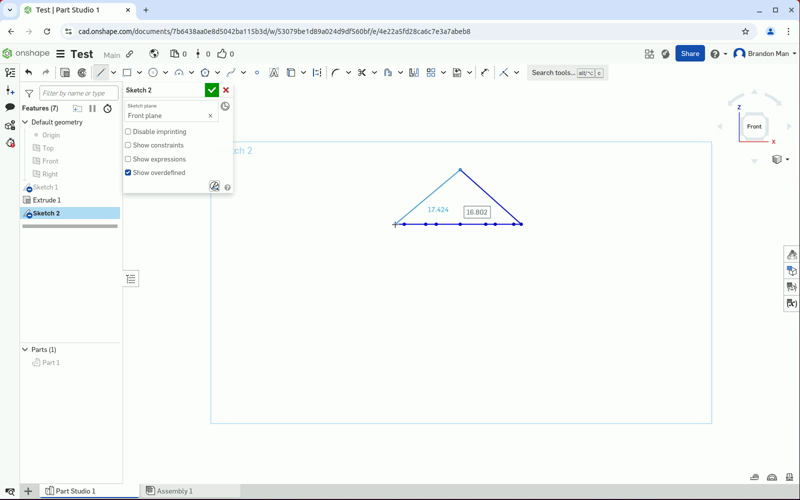
key(esc)
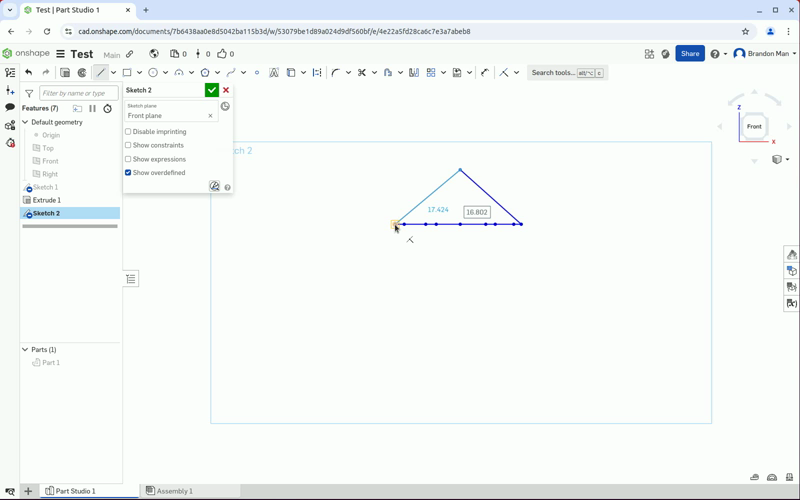
mouse_move(459, 217)
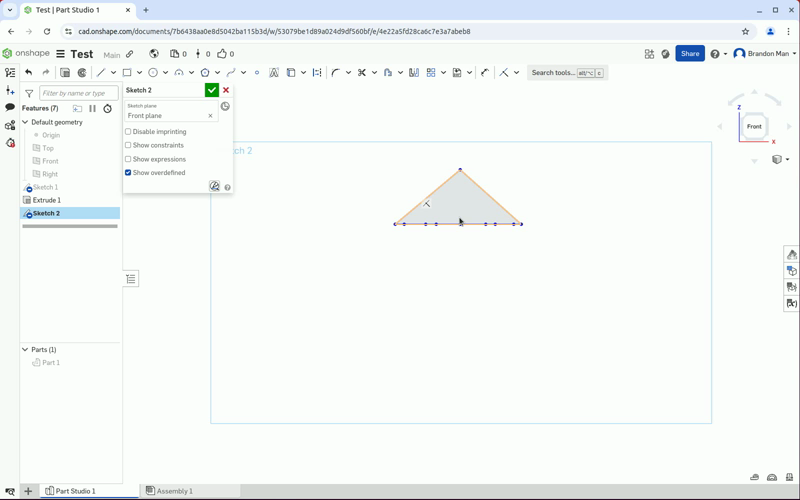
click(459, 217)
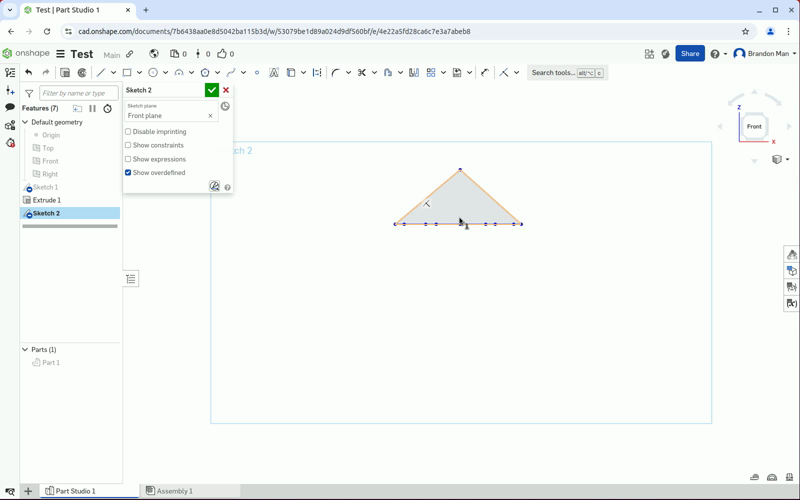
mouse_move(73, 352)
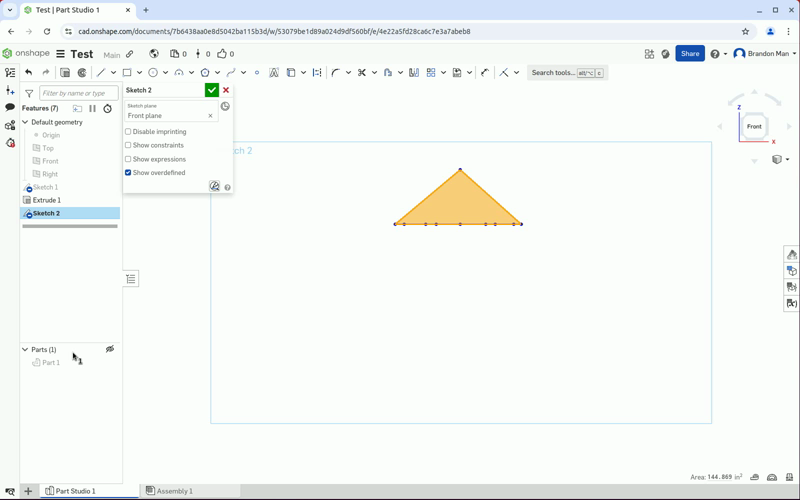
key(shift+y)
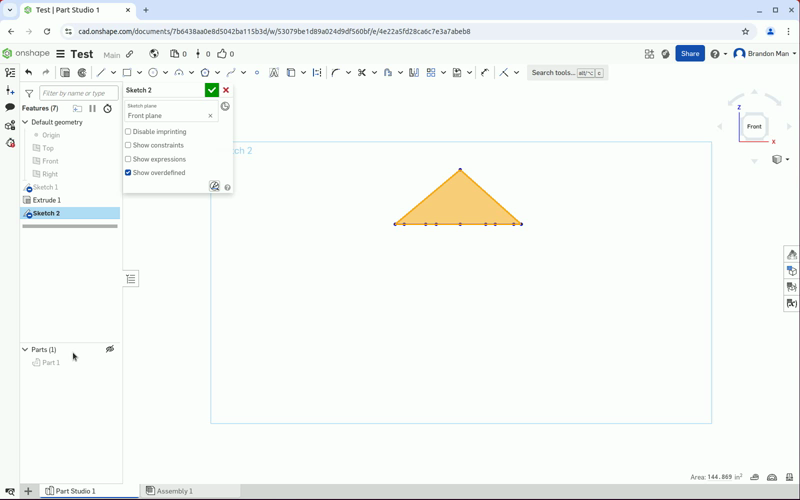
key(shift+e)
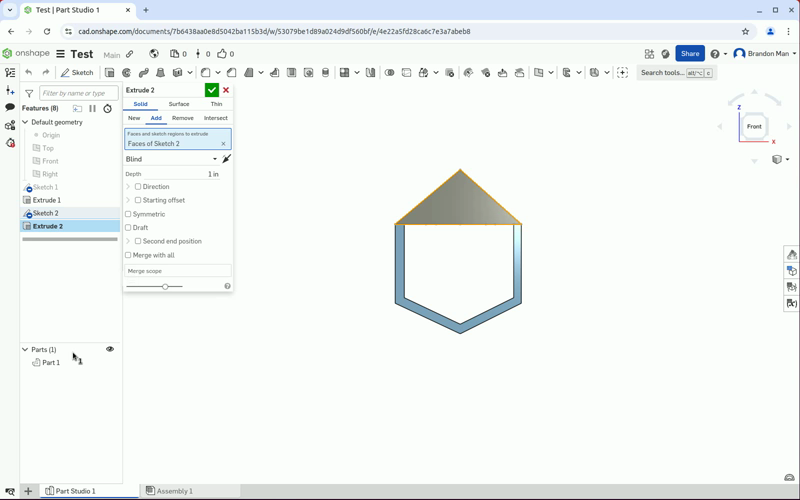
mouse_move(143, 106)
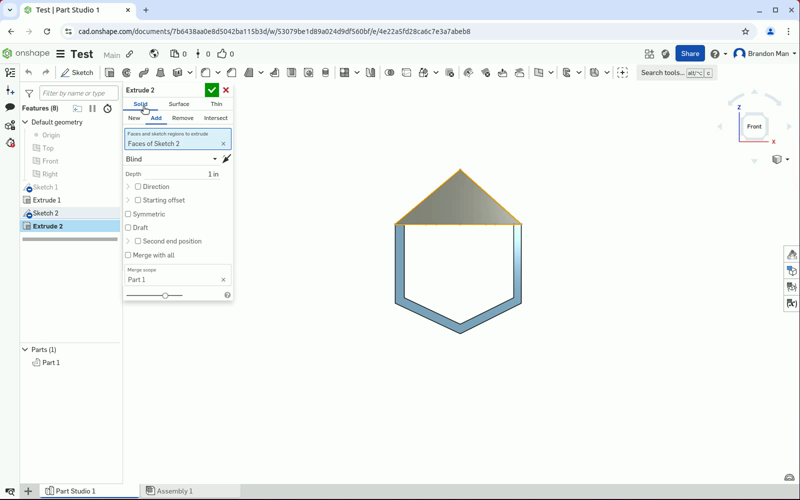
click(143, 106)
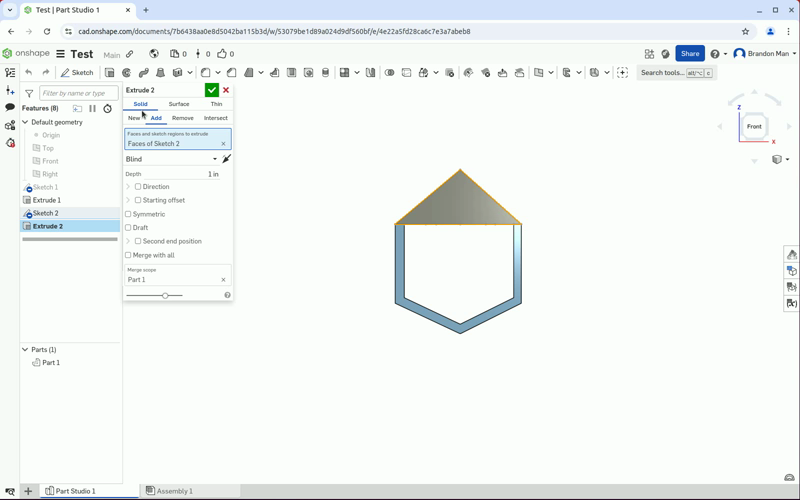
mouse_move(137, 120)
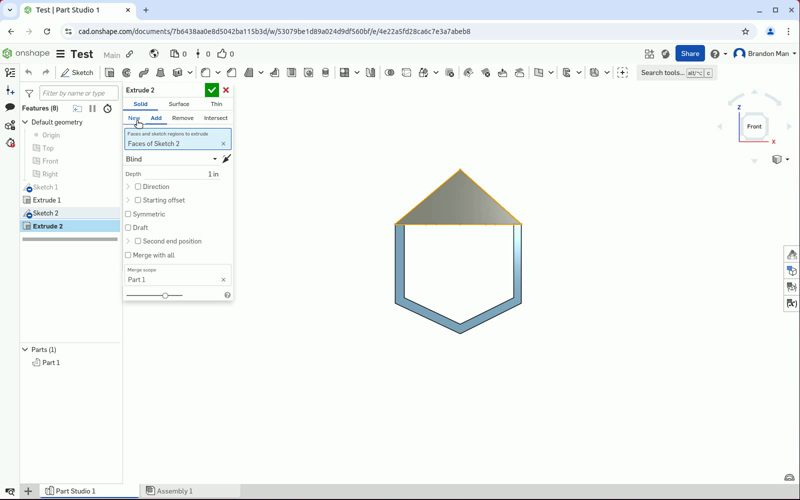
click(137, 120)
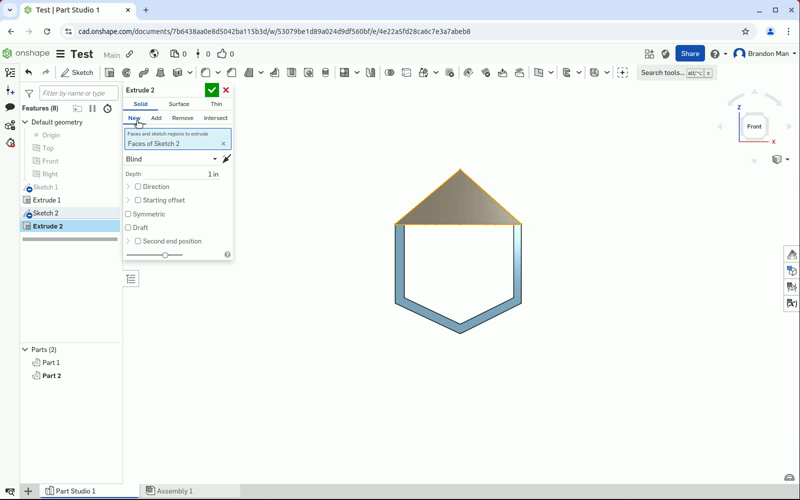
key(tab, 4)
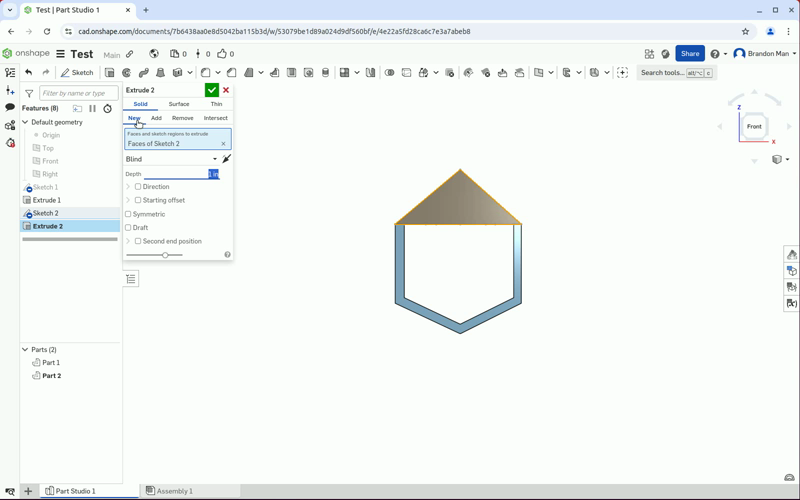
text(10.591)
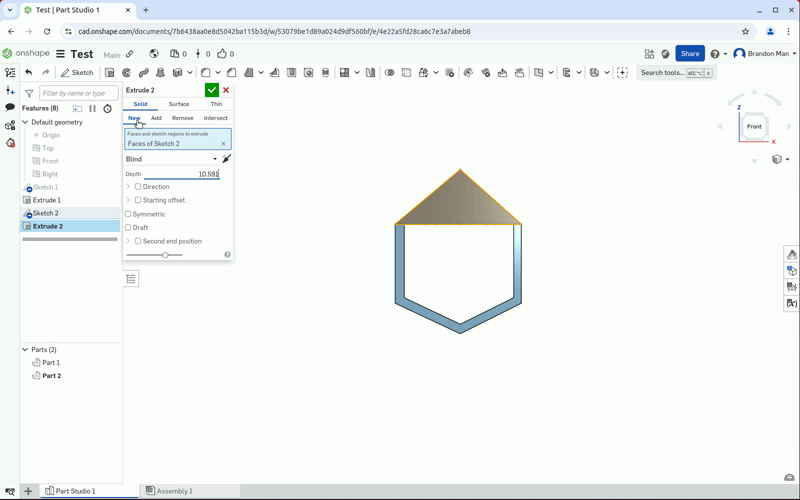
key(enter)
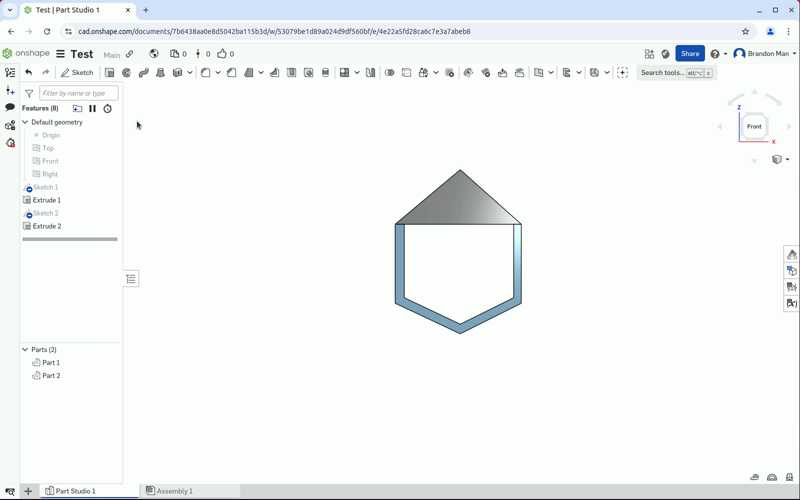
key(shift+h)
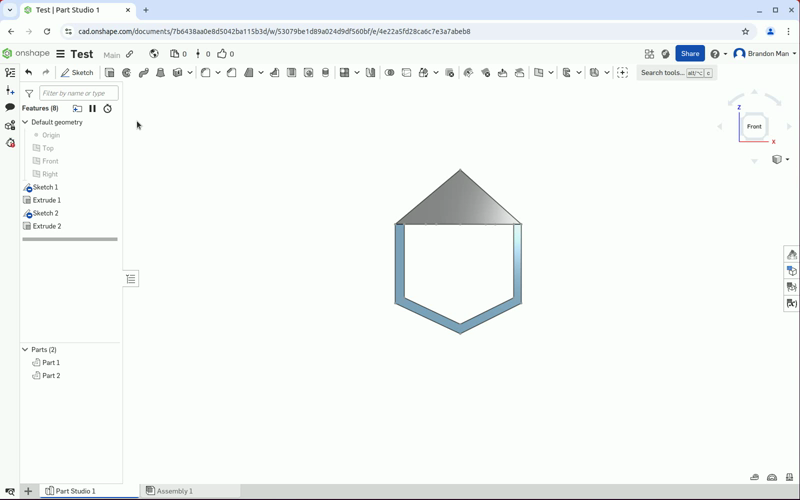
key(shift+h)
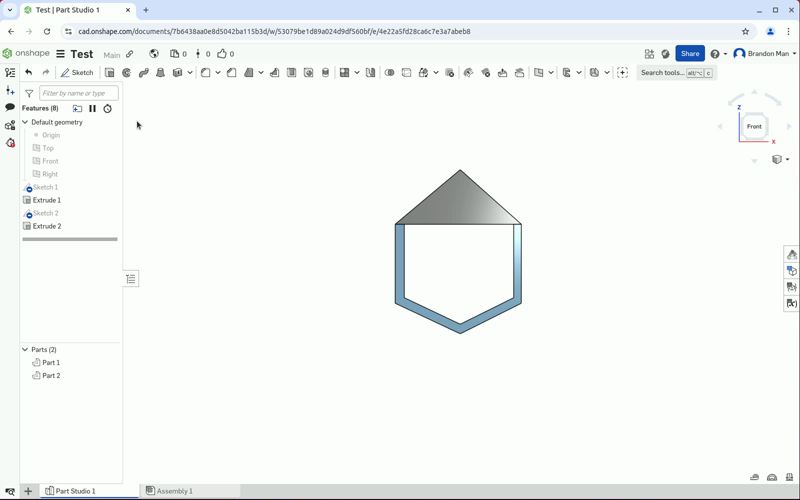
mouse_move(73, 189)
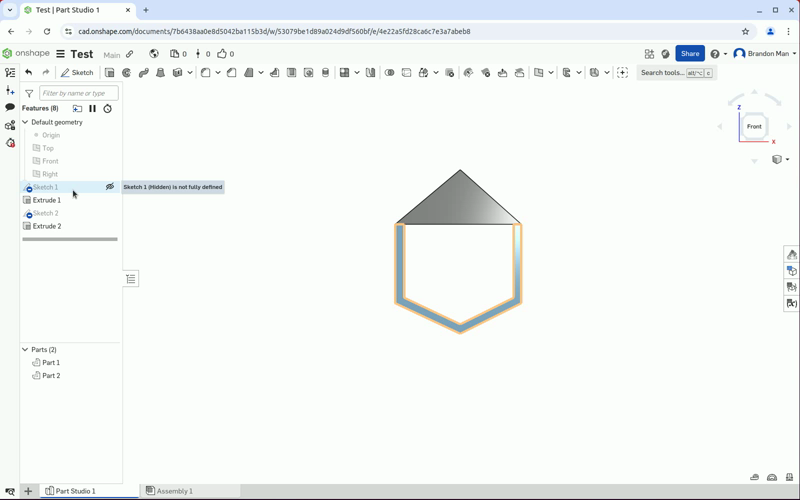
click(73, 189)
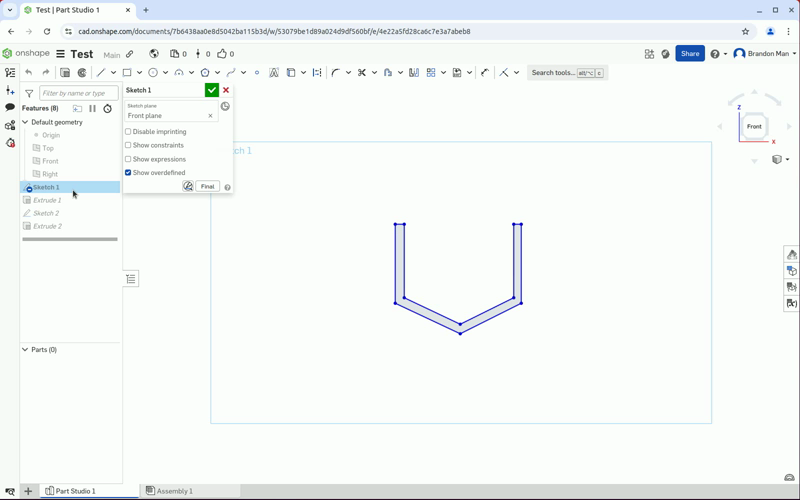
mouse_move(229, 92)
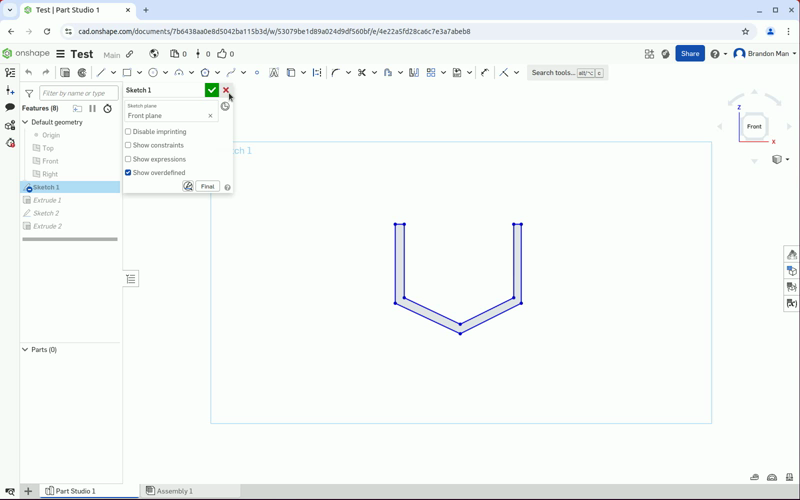
click(229, 92)
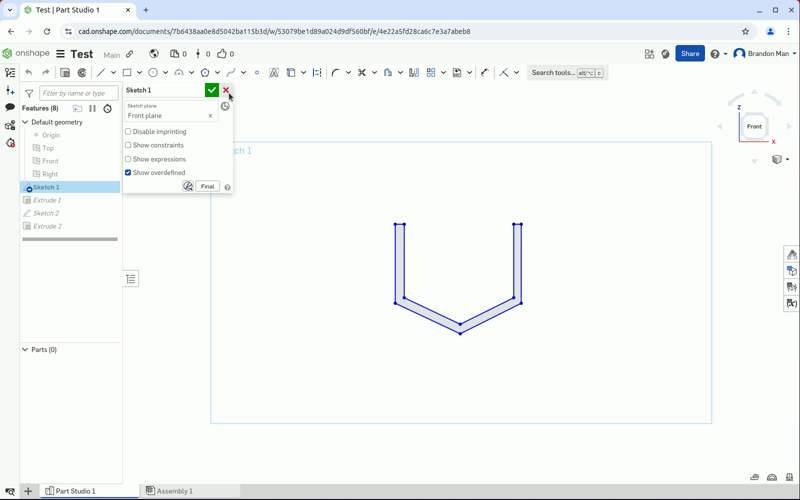
key(shift+s)
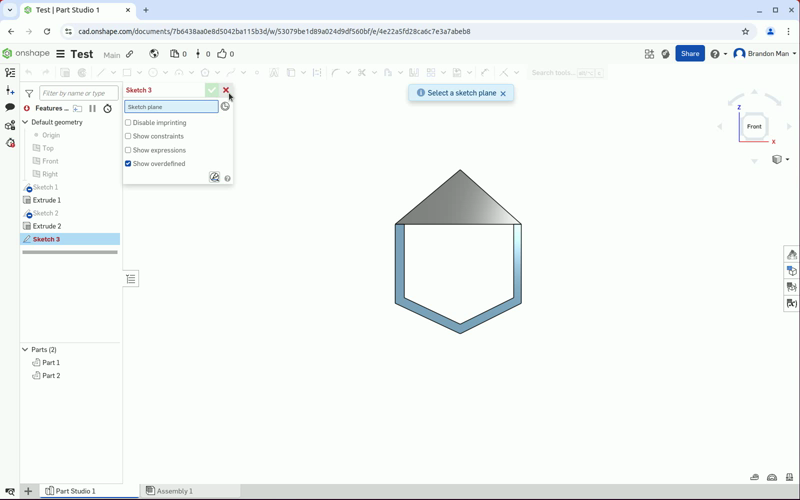
mouse_move(73, 163)
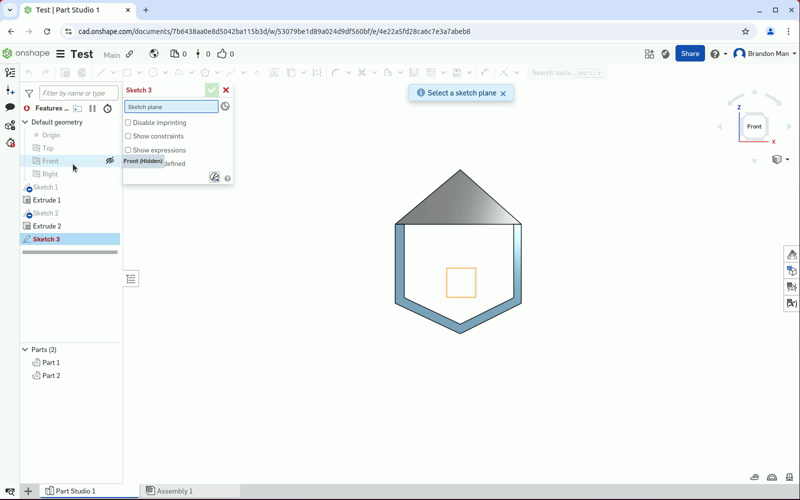
click(73, 163)
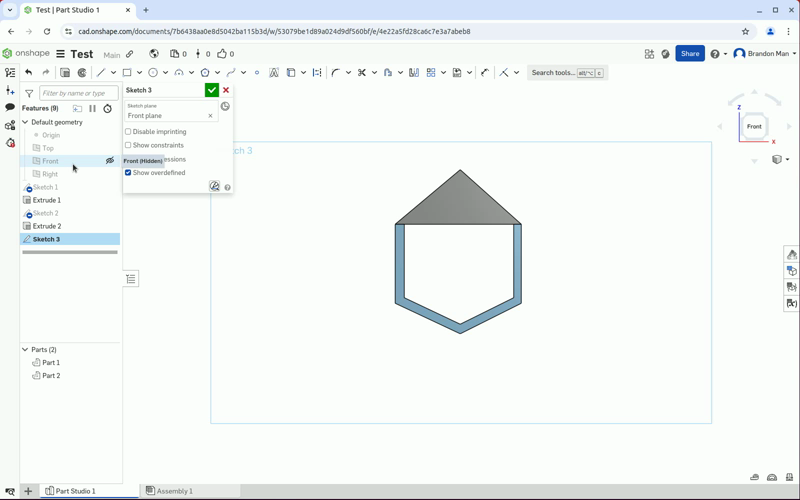
mouse_move(73, 352)
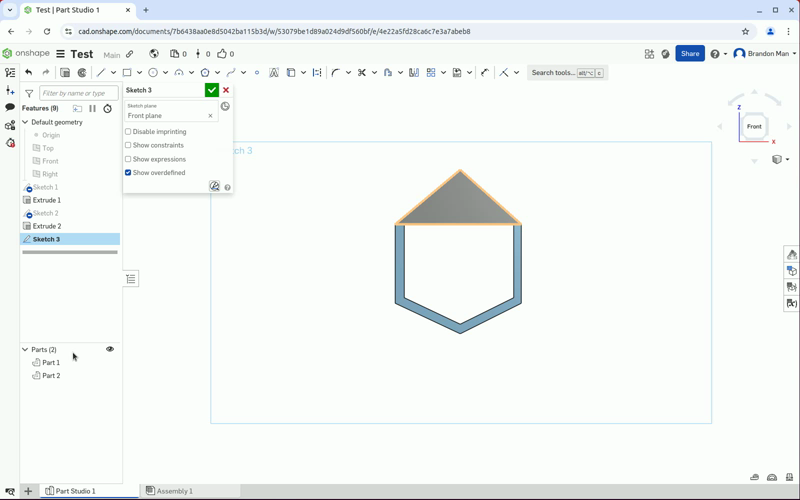
key(y)
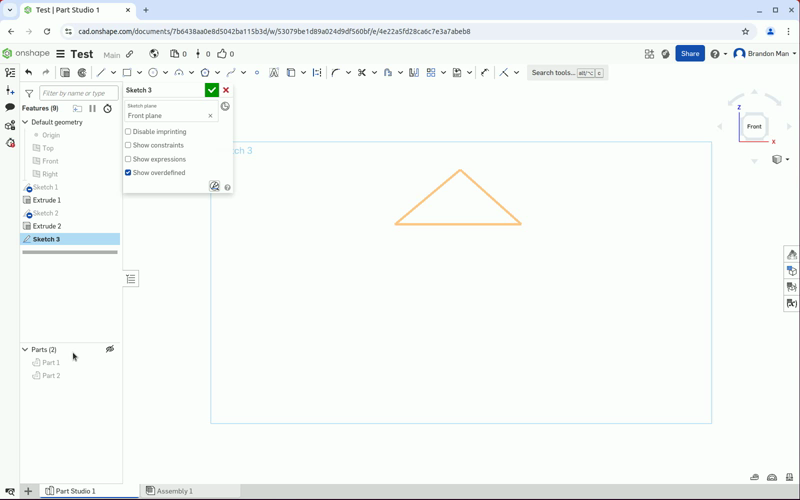
key(l)
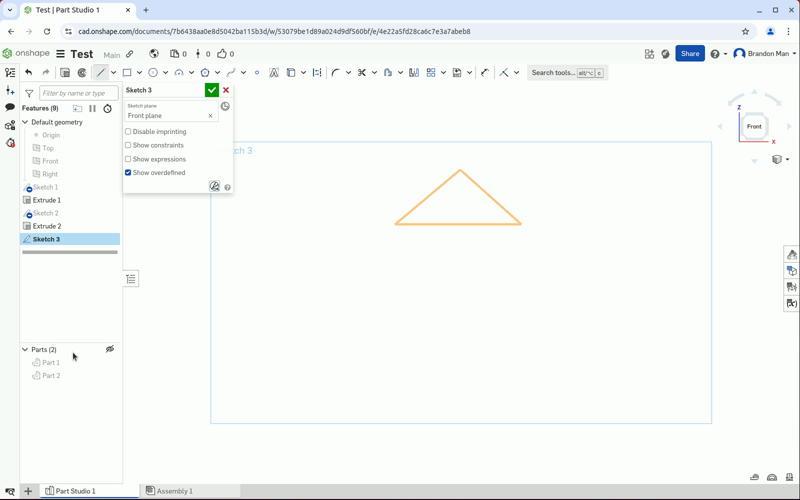
key_down(shift)
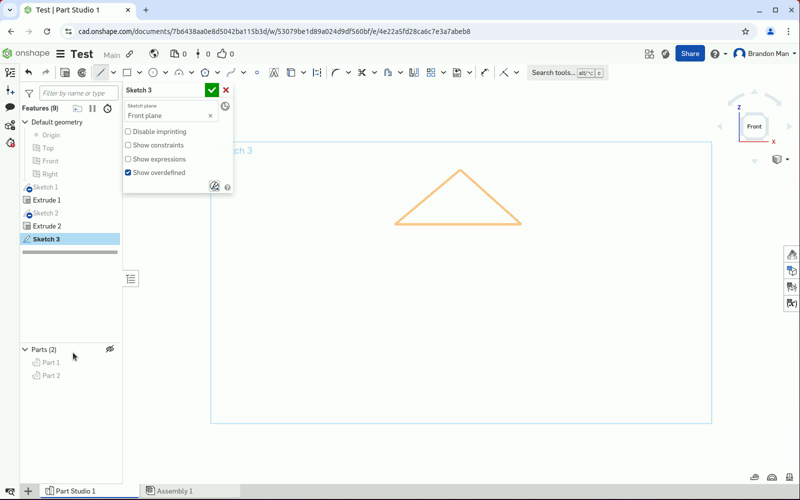
mouse_move(425, 288)
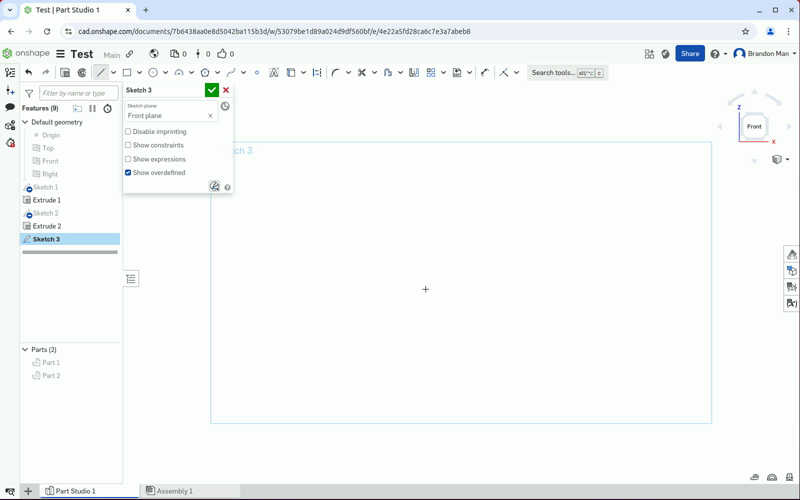
click(425, 288)
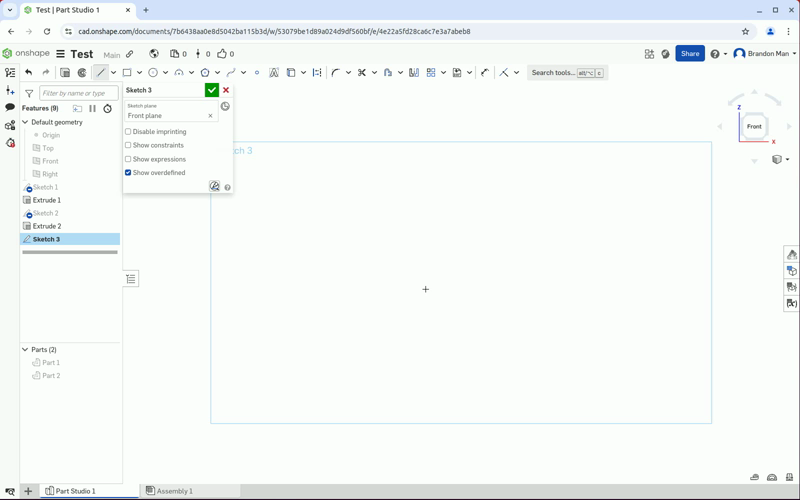
key_up(shift)
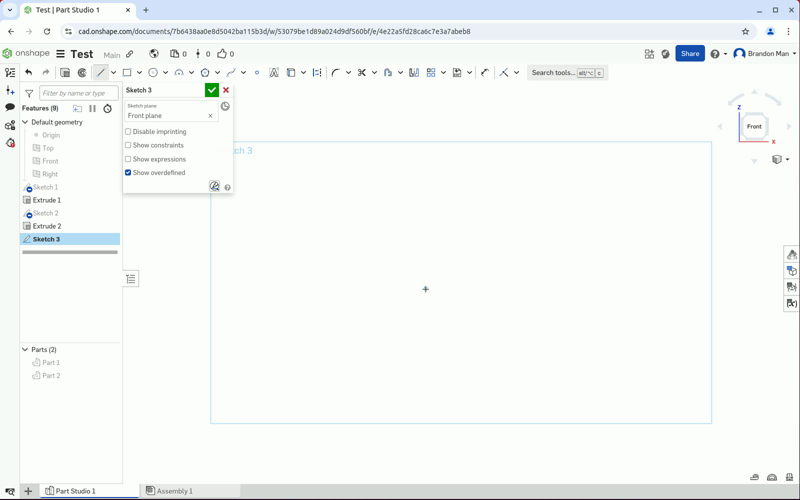
key_down(shift)
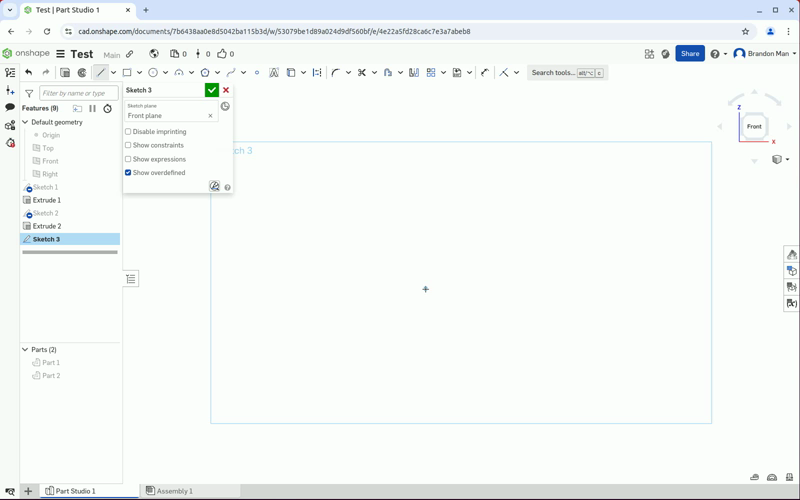
mouse_move(455, 288)
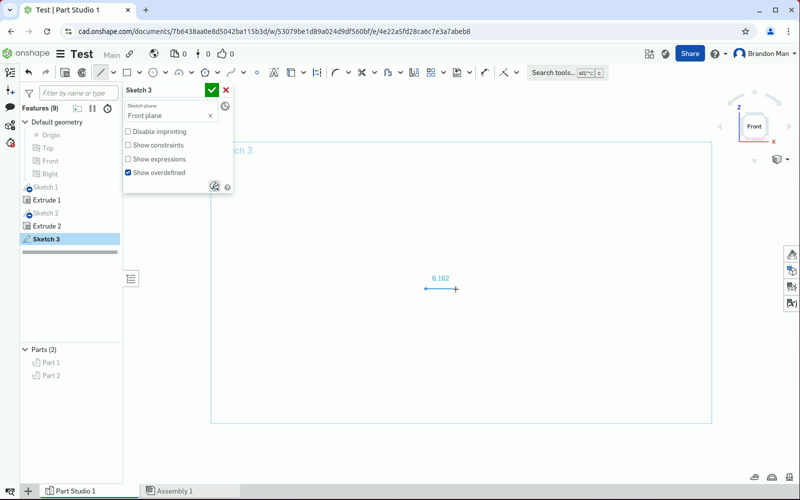
mouse_move(461, 306)
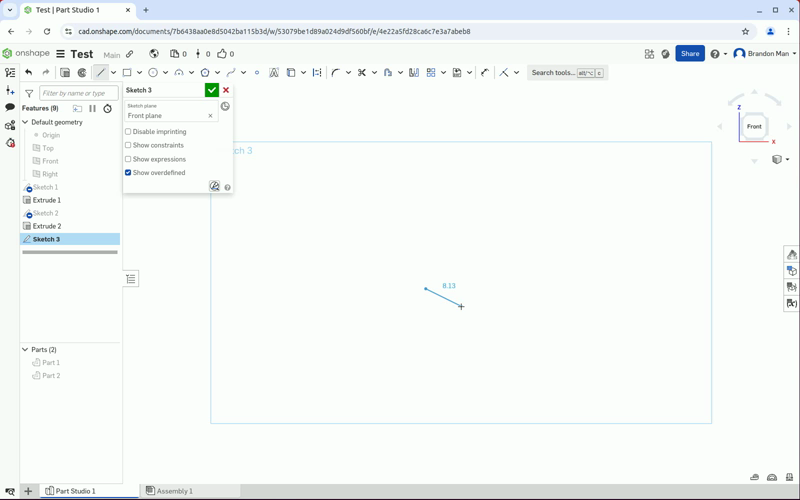
click(461, 306)
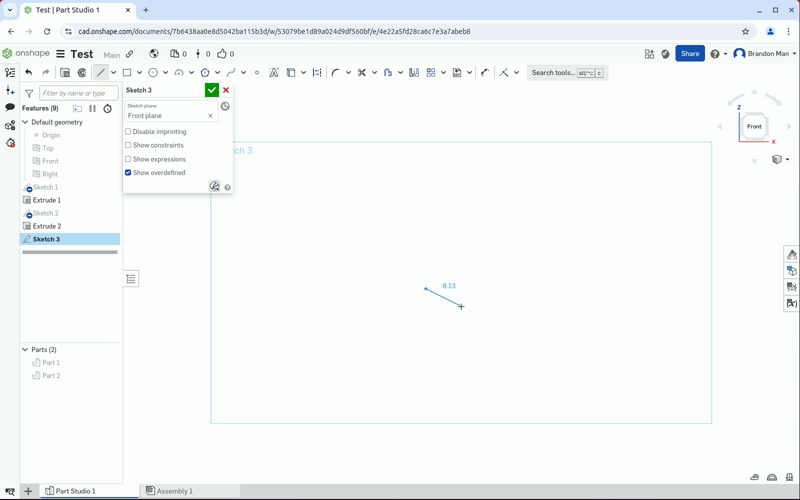
key_up(shift)
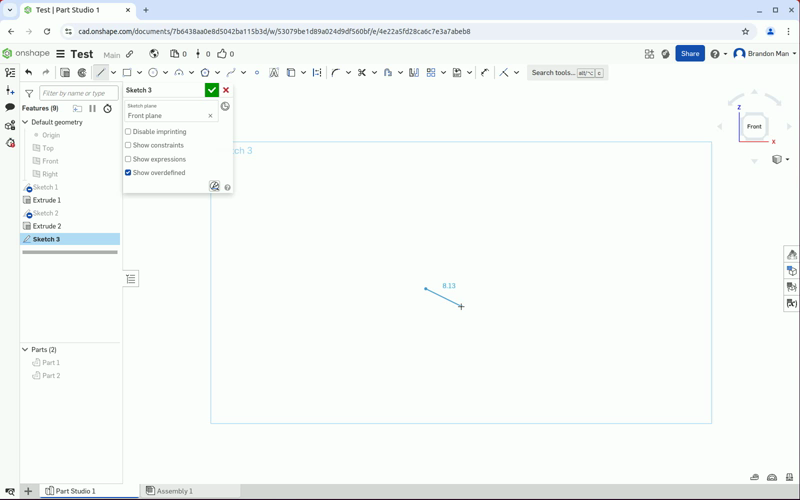
key_down(shift)
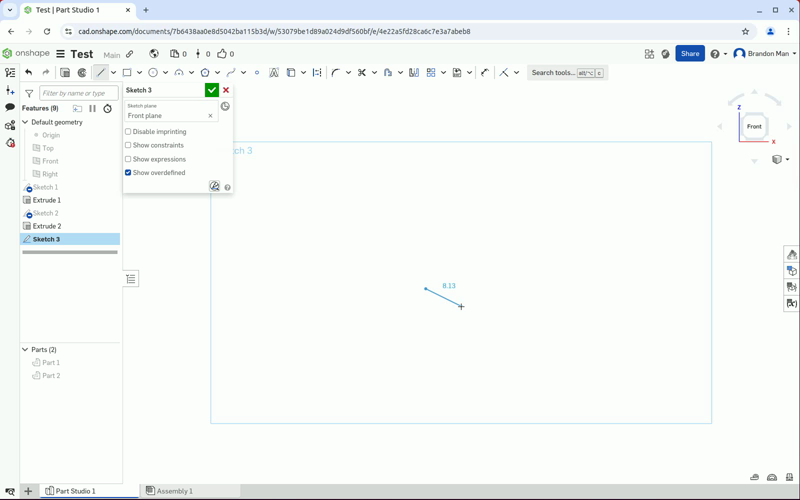
mouse_move(491, 306)
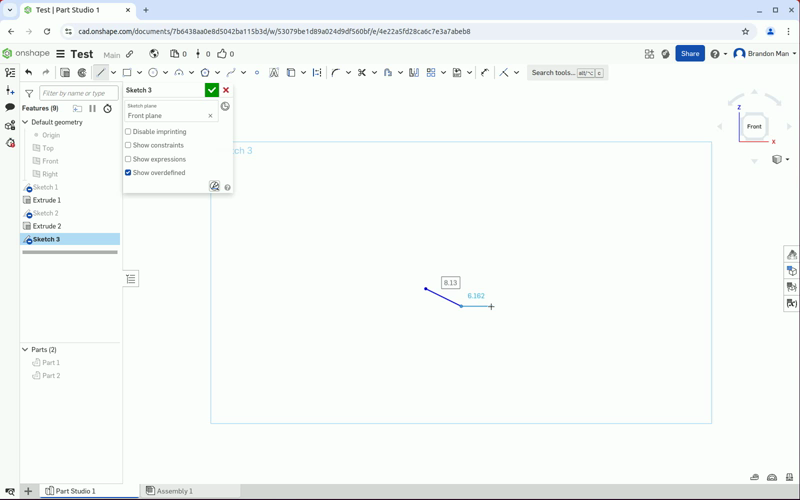
mouse_move(496, 288)
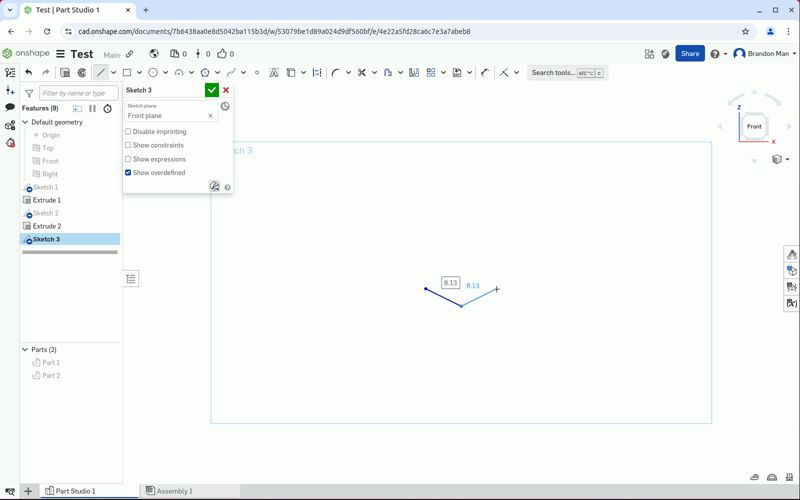
click(496, 288)
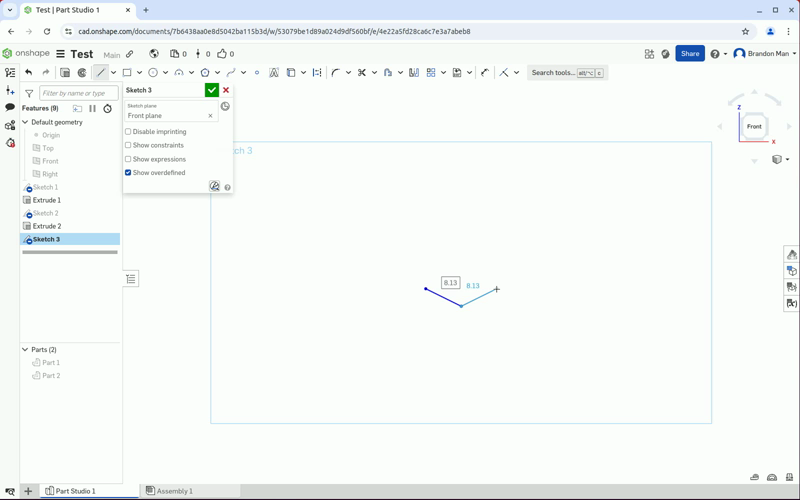
key_up(shift)
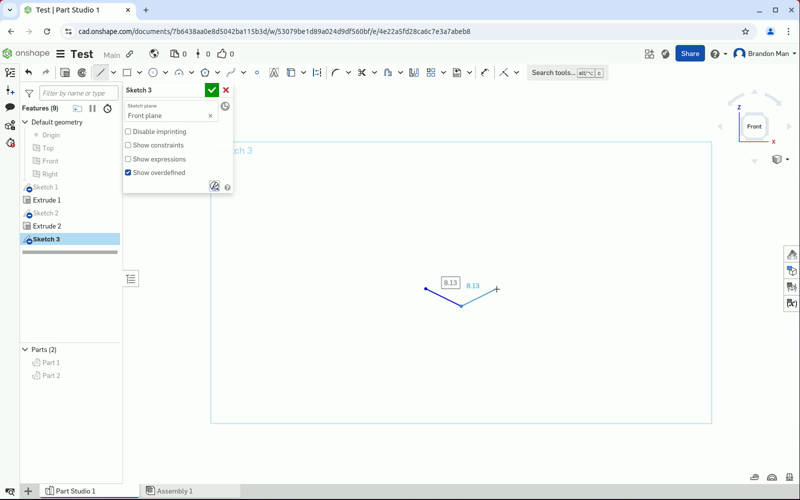
key_down(shift)
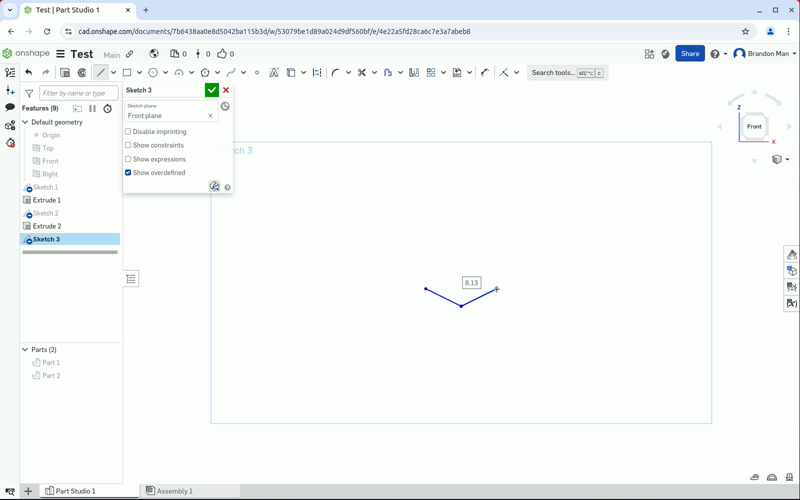
mouse_move(496, 224)
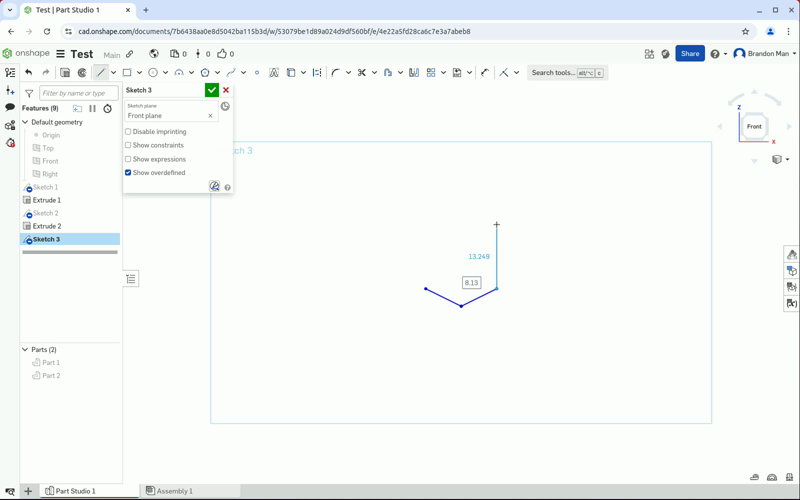
click(496, 224)
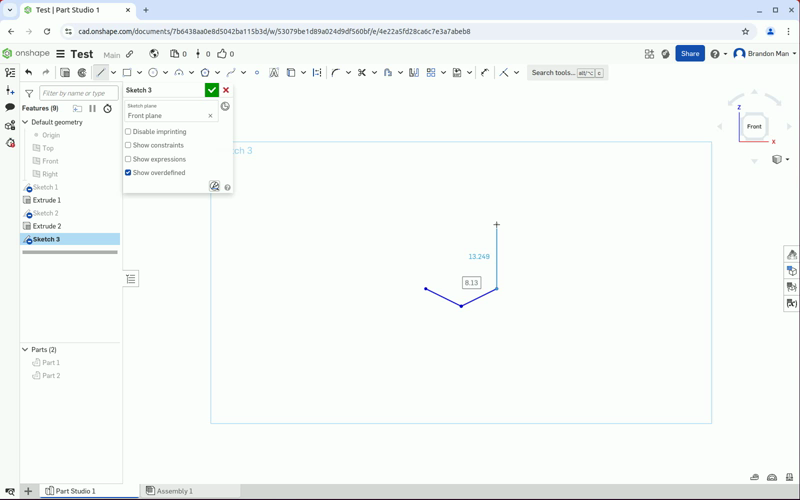
key_up(shift)
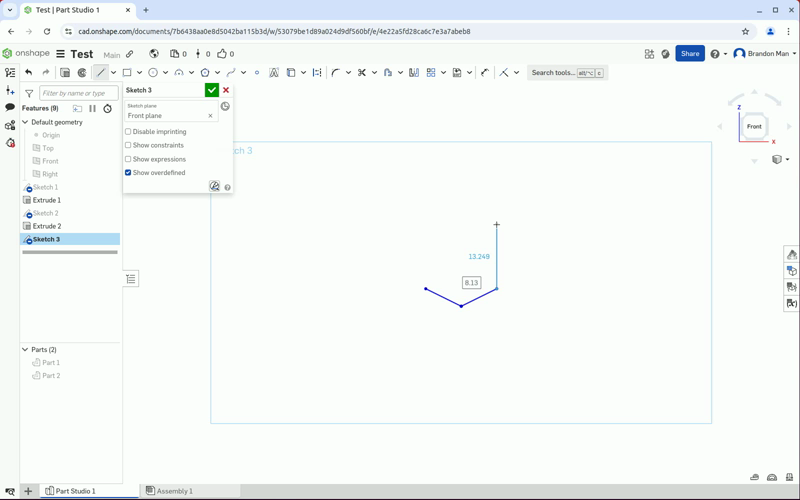
key_down(shift)
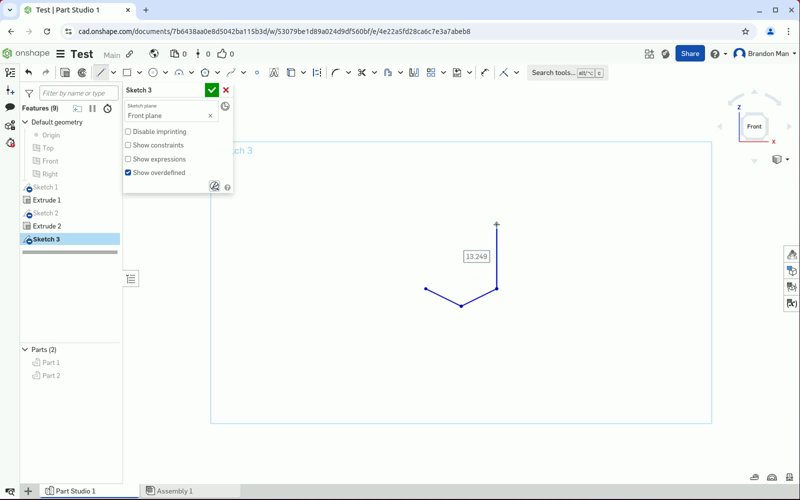
mouse_move(526, 224)
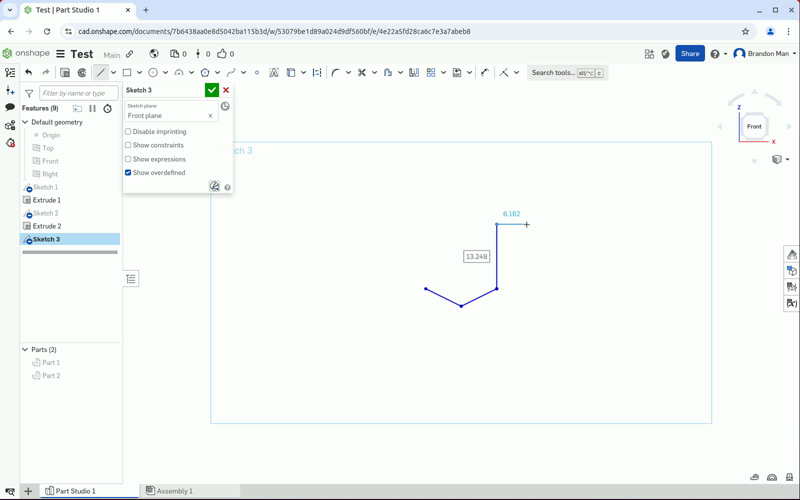
mouse_move(486, 224)
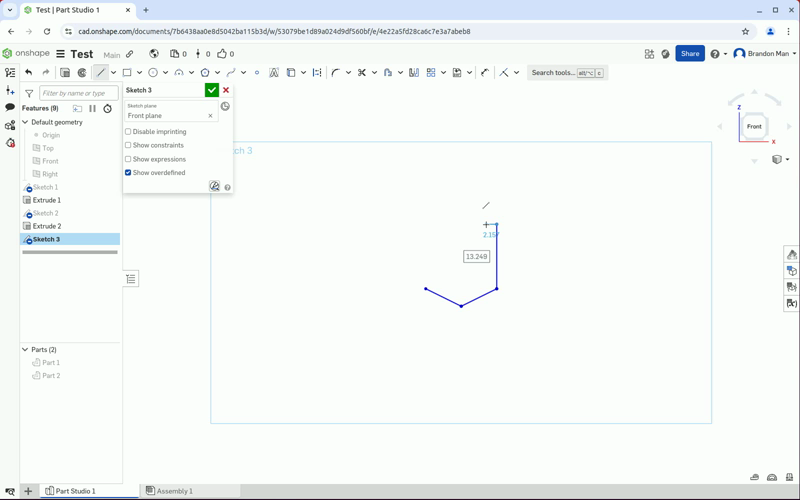
click(486, 224)
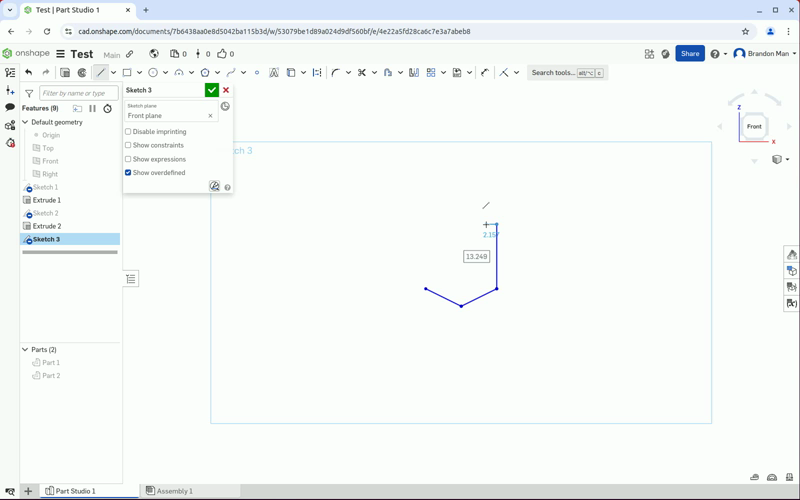
key_up(shift)
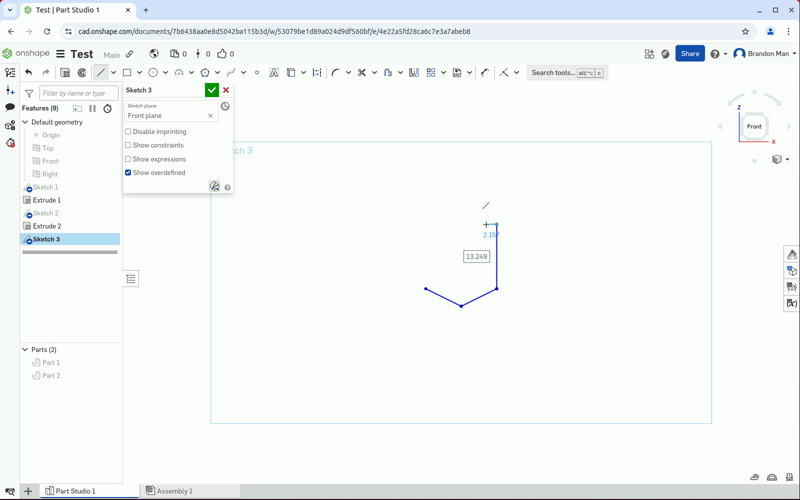
key_down(shift)
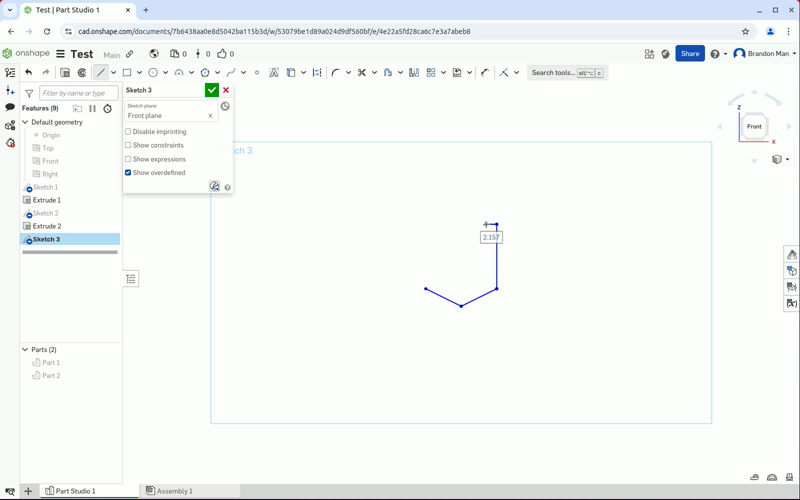
mouse_move(486, 285)
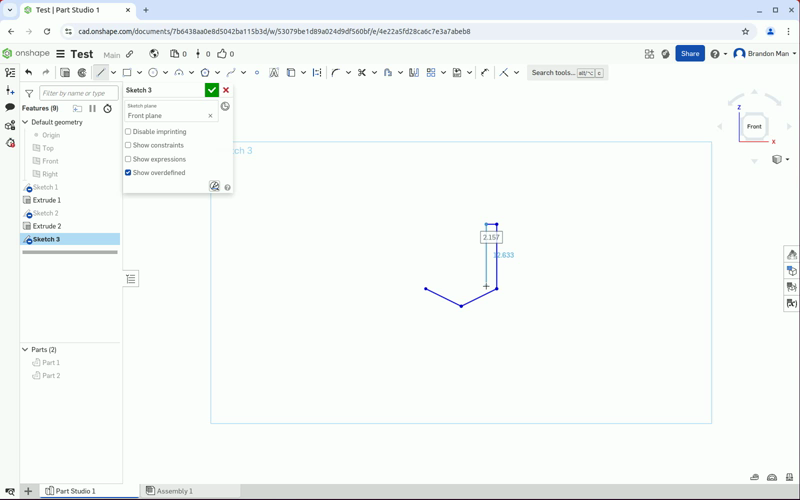
click(486, 285)
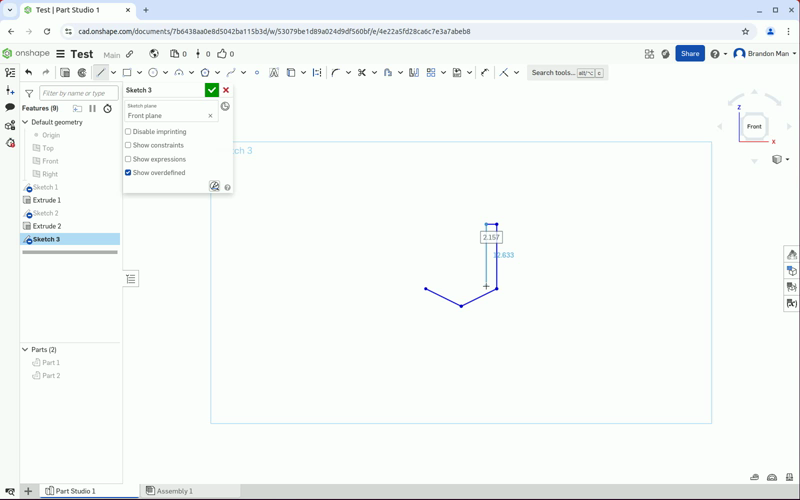
key_up(shift)
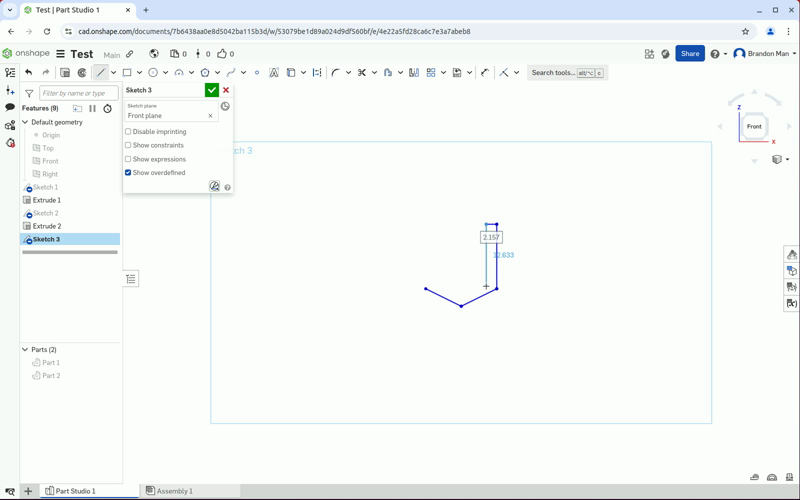
key_down(shift)
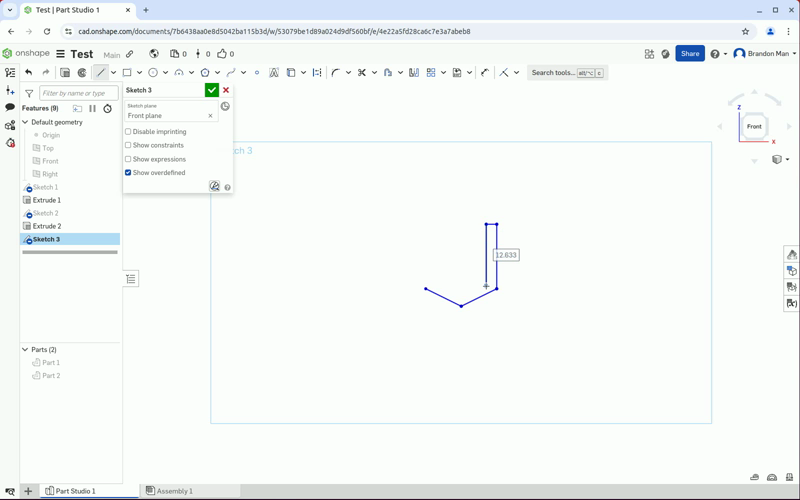
mouse_move(516, 285)
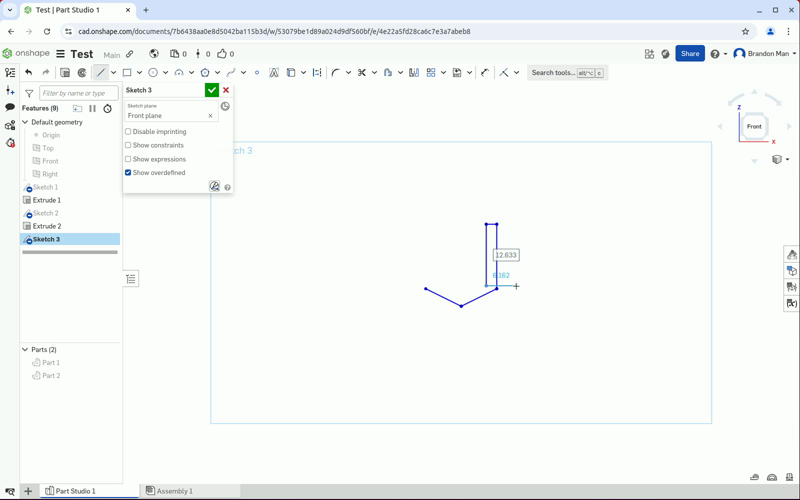
mouse_move(461, 298)
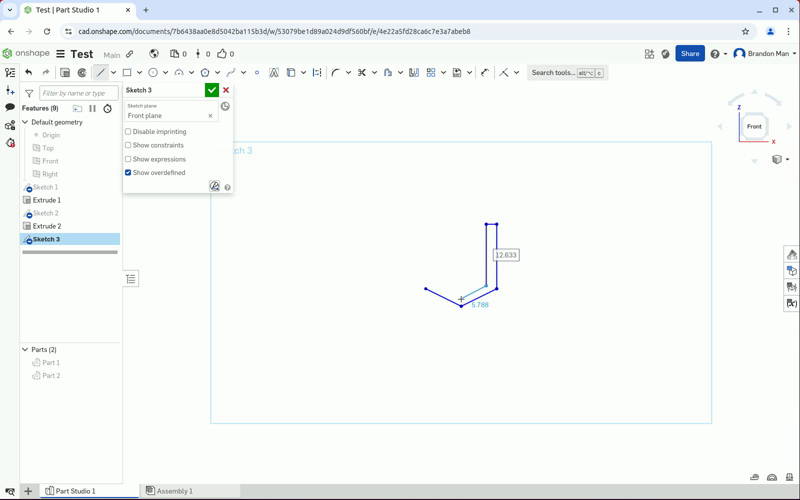
click(461, 298)
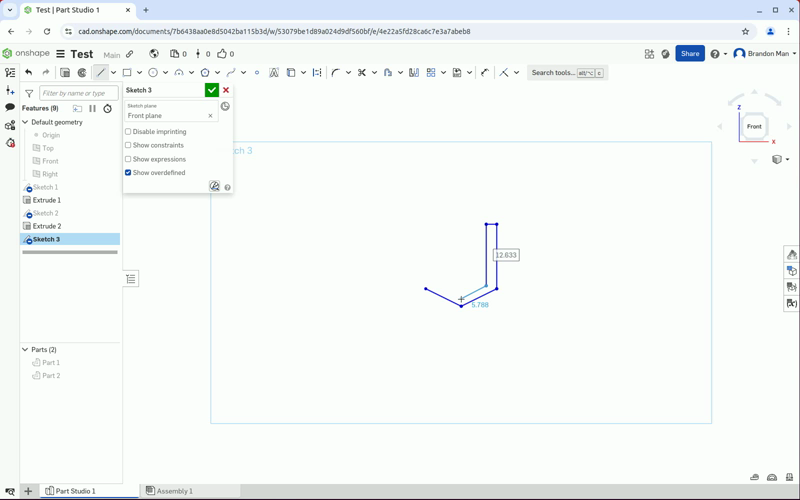
key_up(shift)
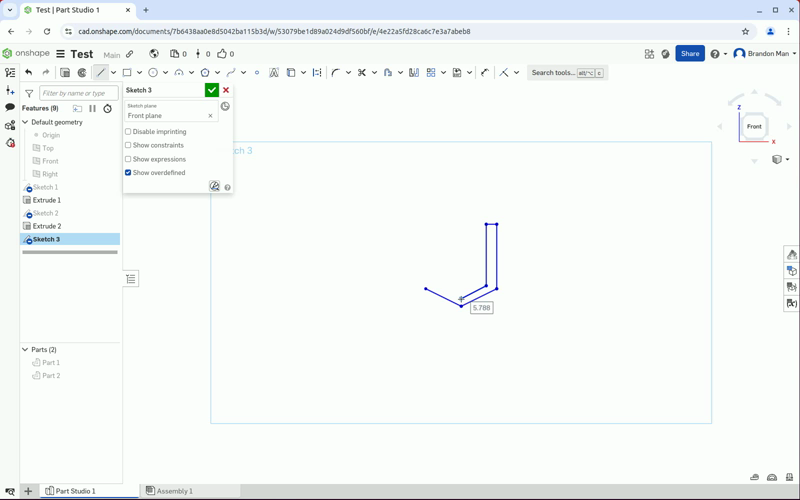
key_down(shift)
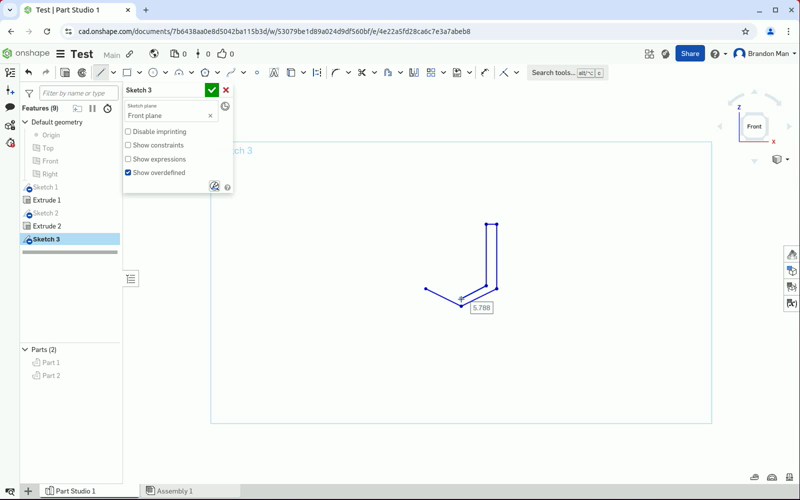
mouse_move(491, 298)
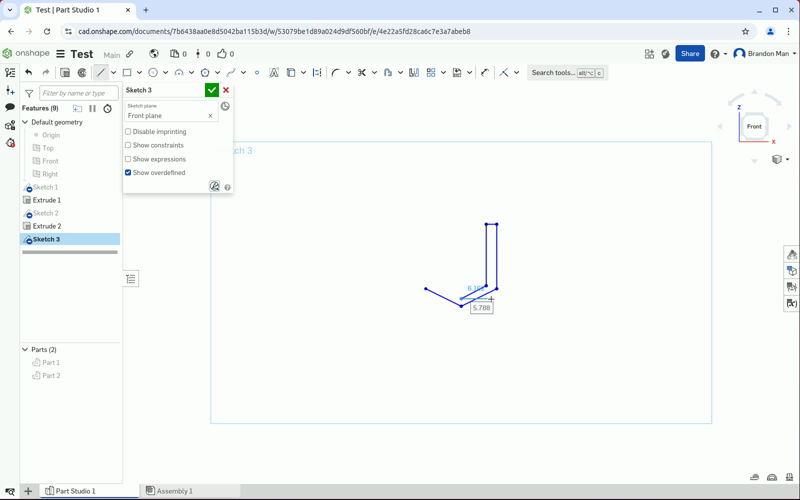
mouse_move(436, 285)
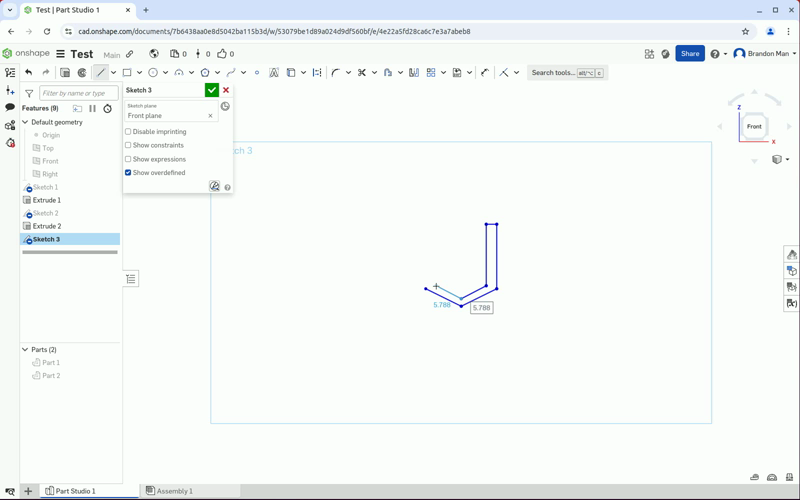
click(436, 285)
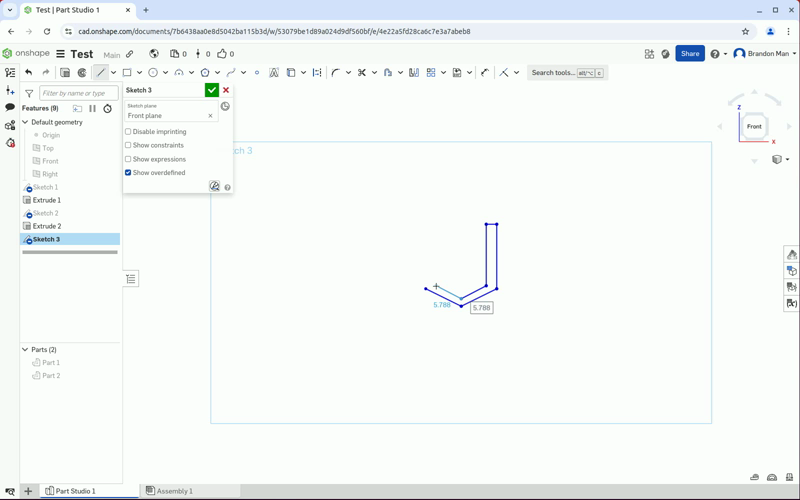
key_up(shift)
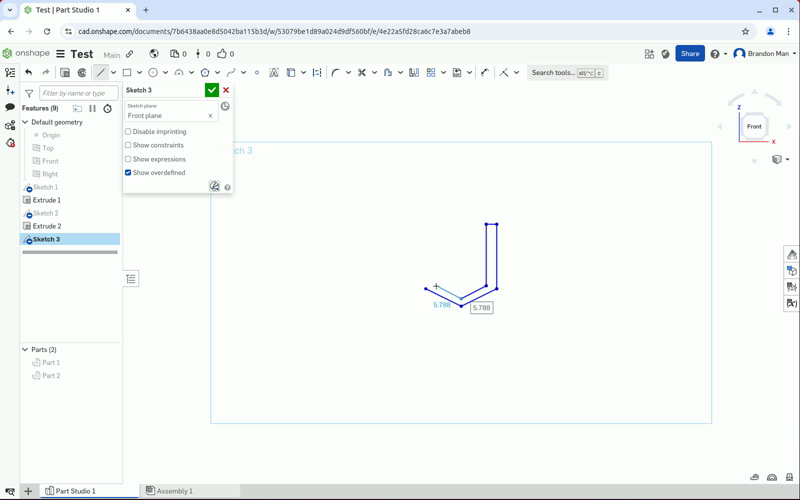
key_down(shift)
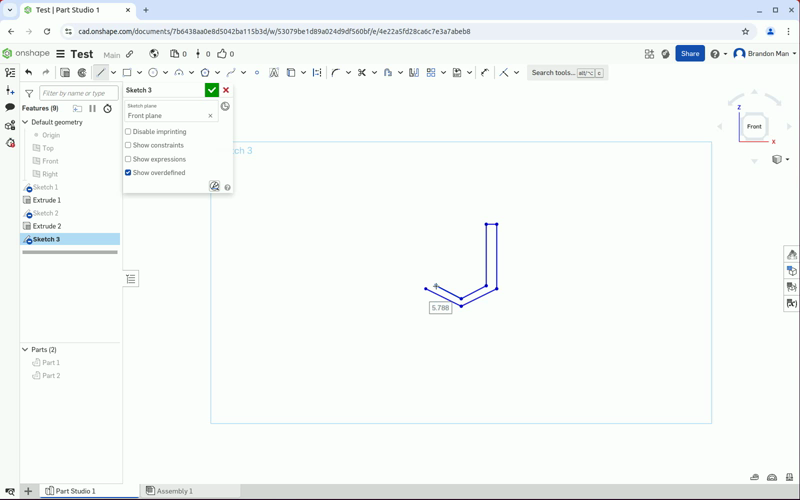
mouse_move(436, 224)
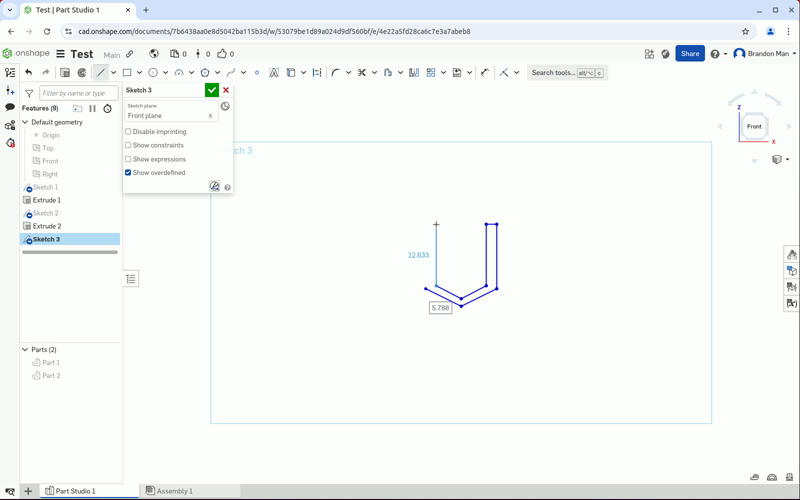
click(436, 224)
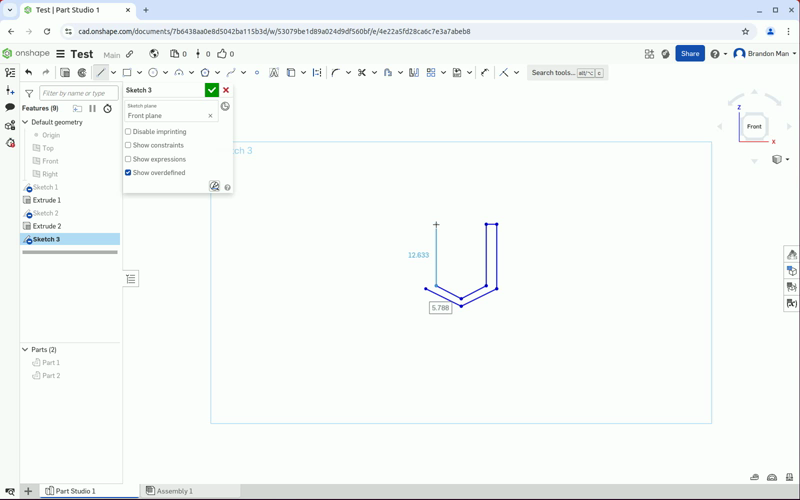
key_up(shift)
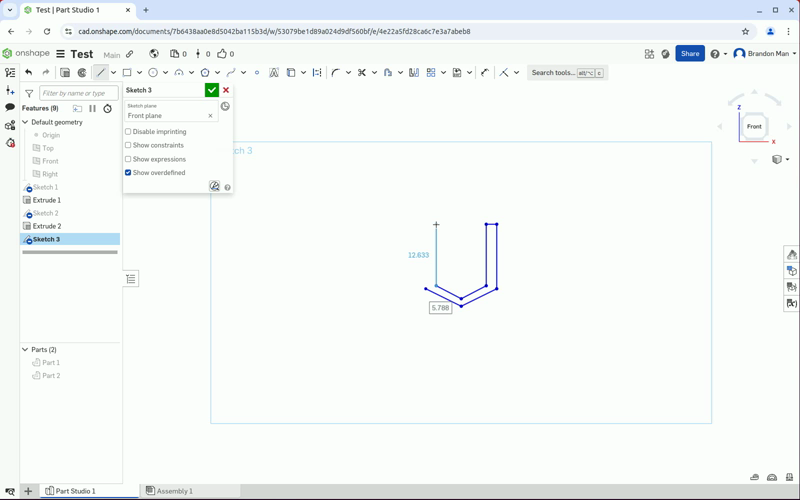
key_down(shift)
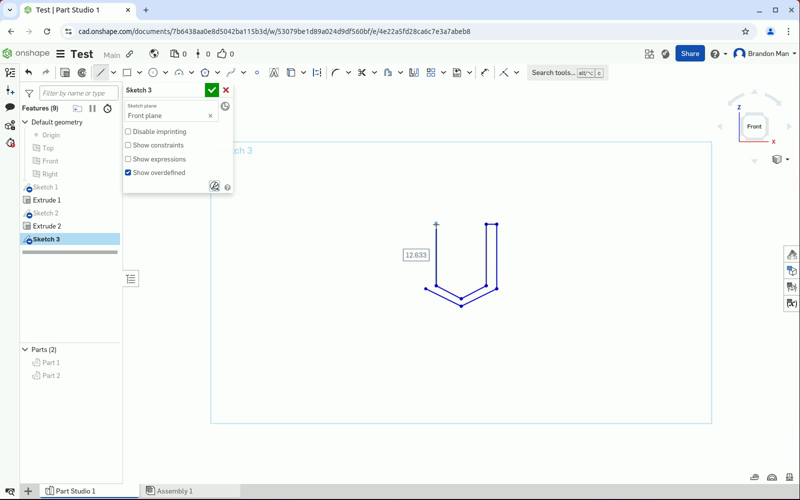
mouse_move(466, 224)
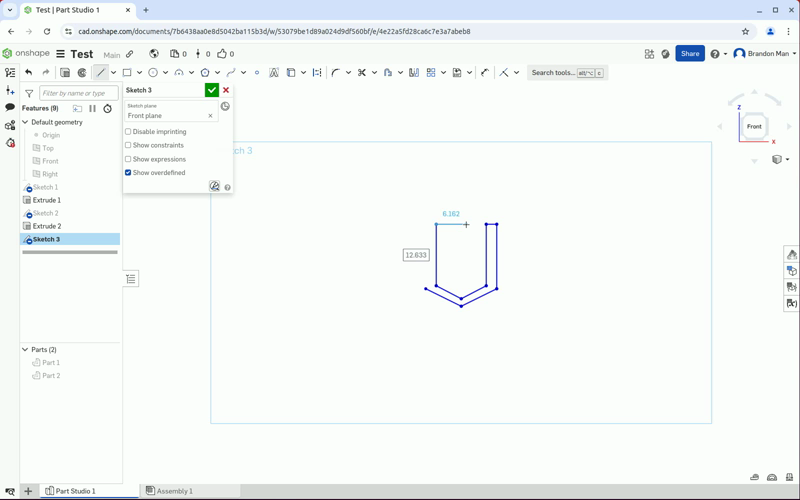
mouse_move(425, 224)
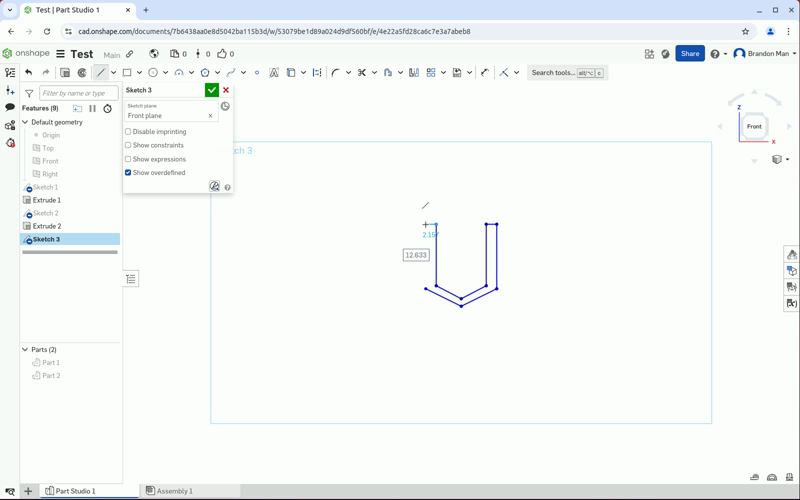
click(425, 224)
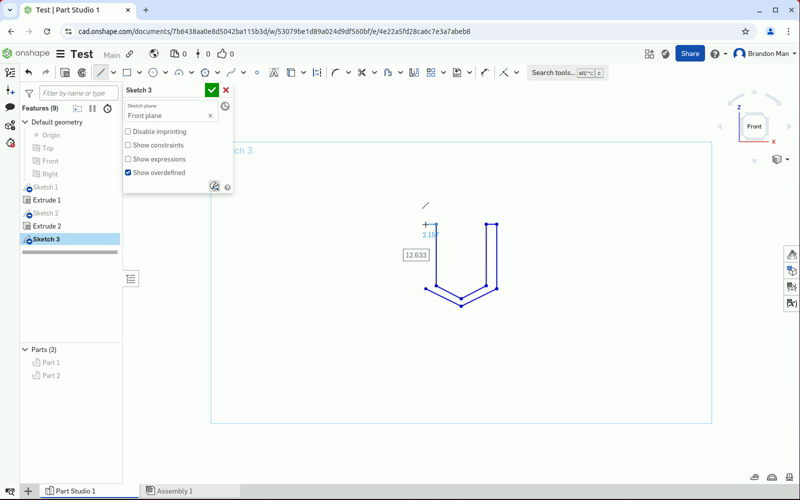
key_up(shift)
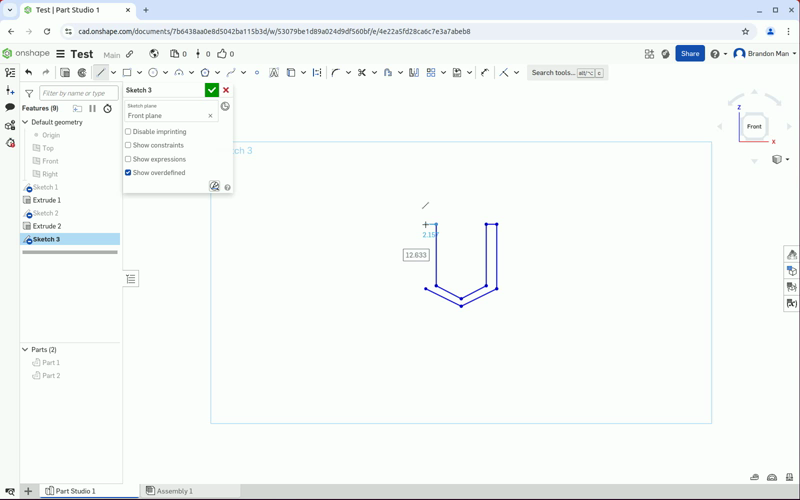
key_down(shift)
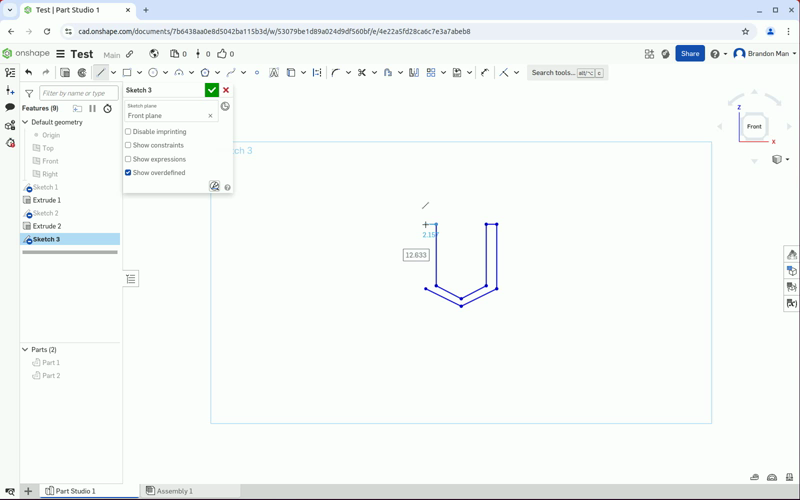
mouse_move(425, 288)
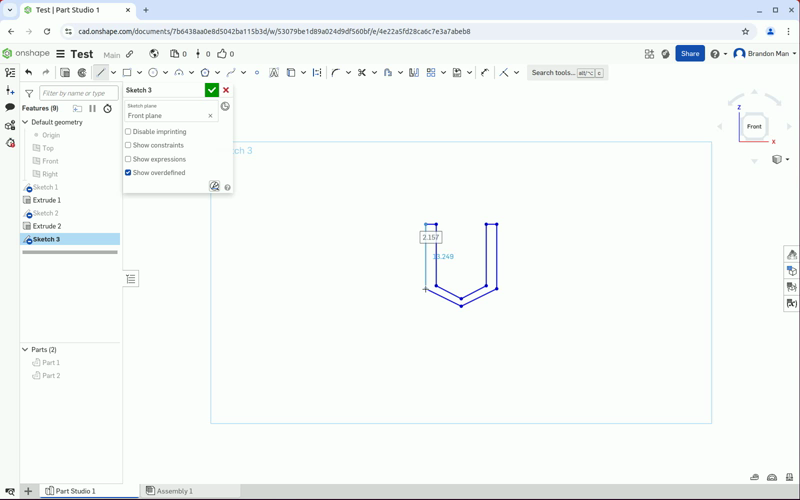
key_up(shift)
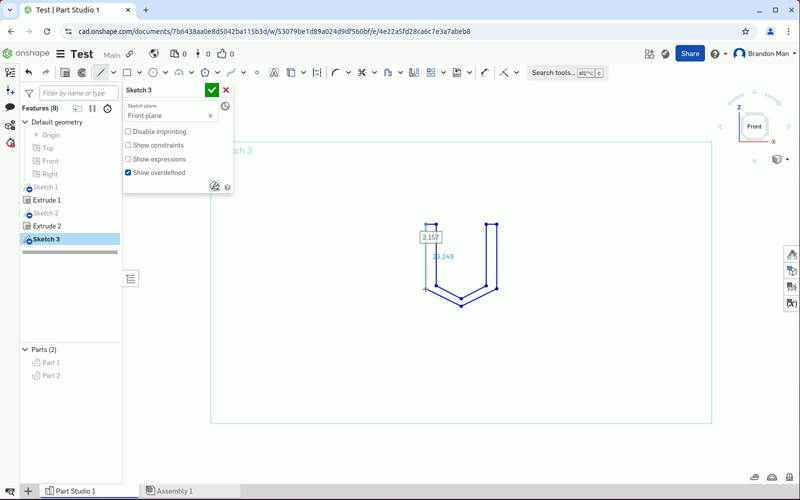
click(425, 288)
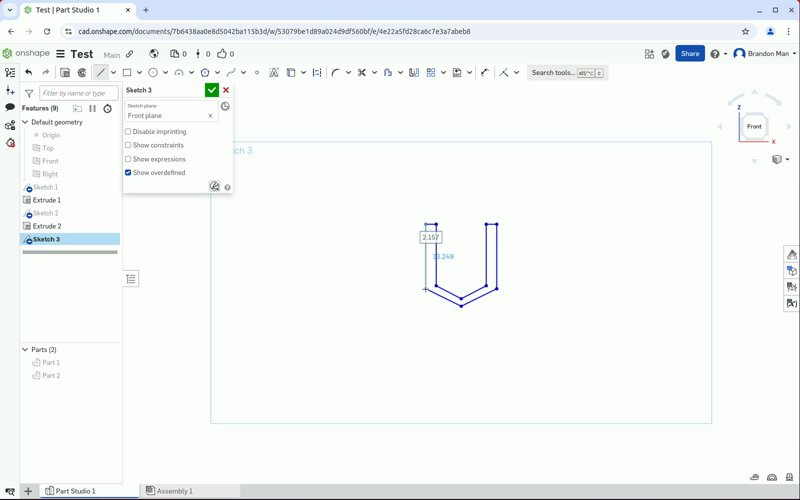
key(esc)
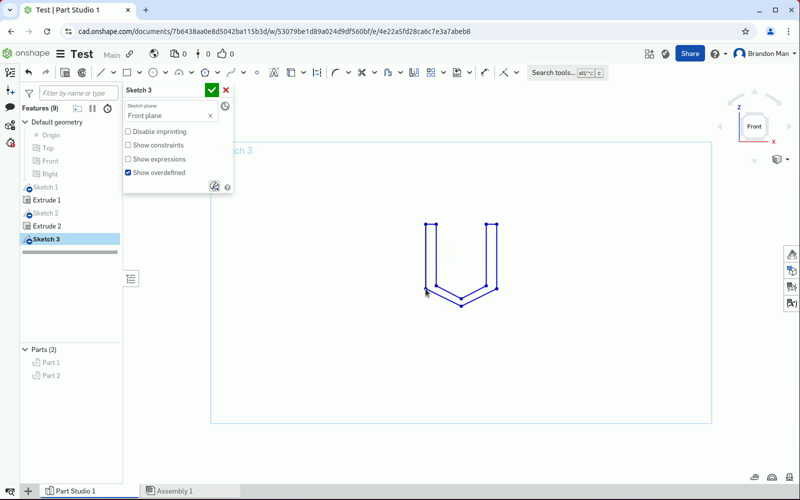
mouse_move(493, 284)
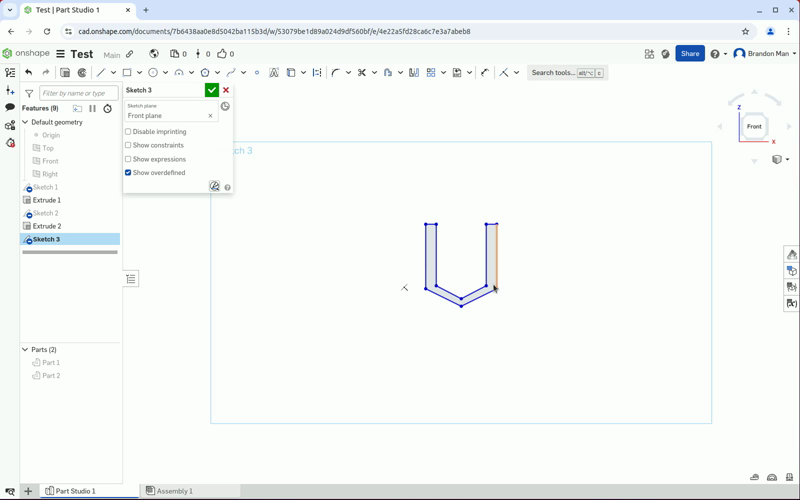
click(493, 284)
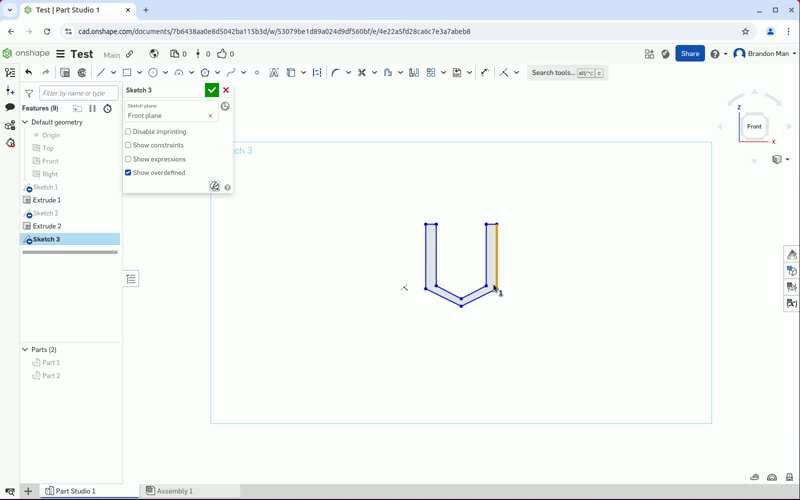
mouse_move(73, 352)
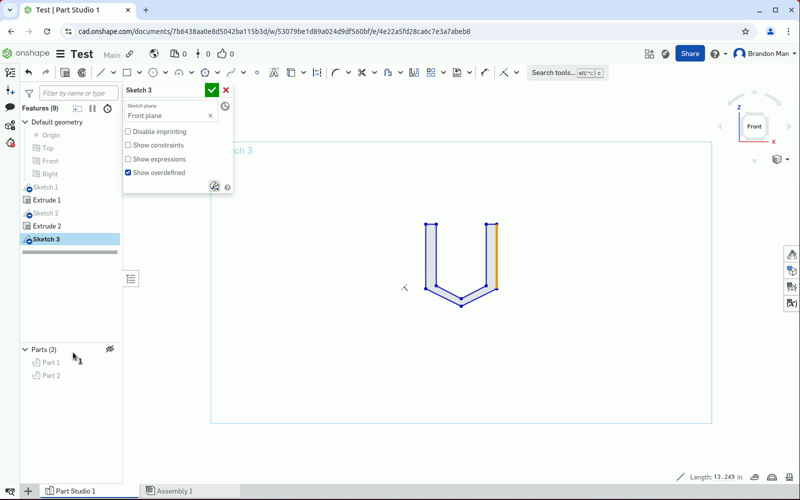
key(shift+y)
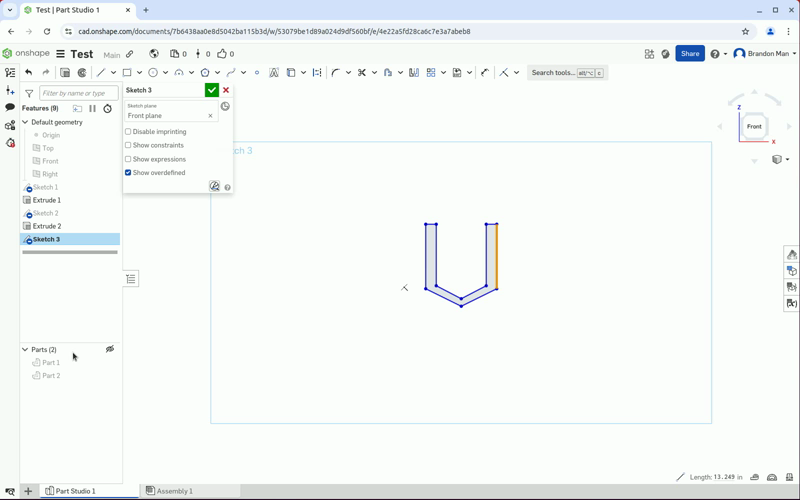
key(shift+e)
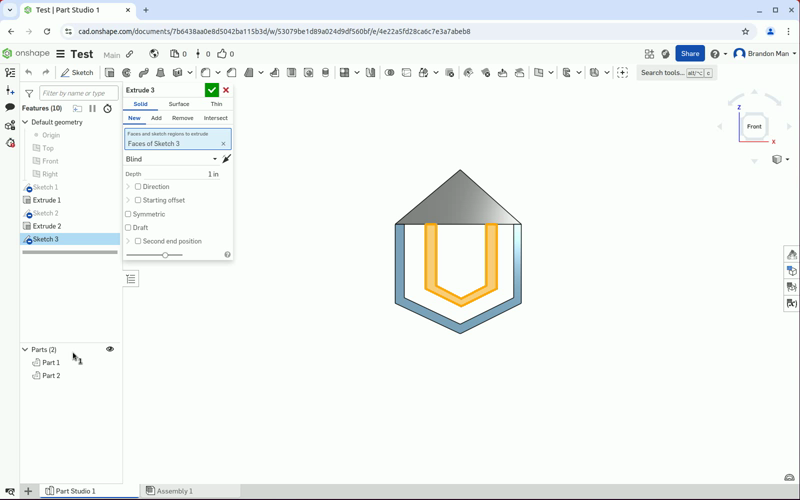
mouse_move(143, 106)
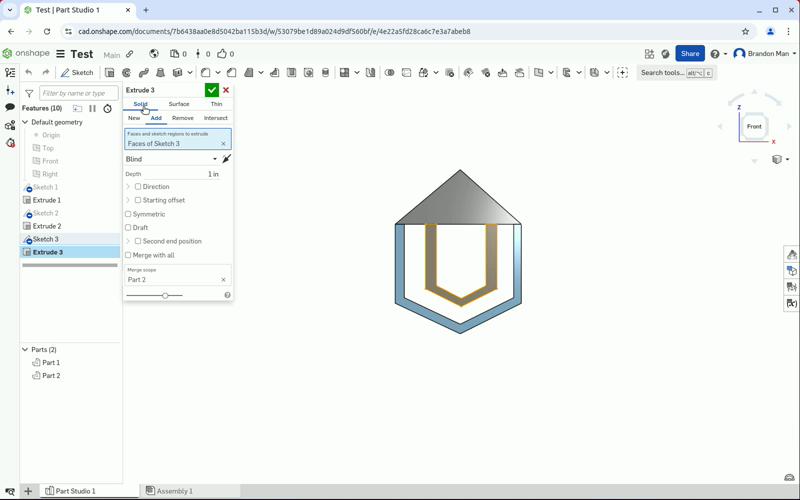
click(143, 106)
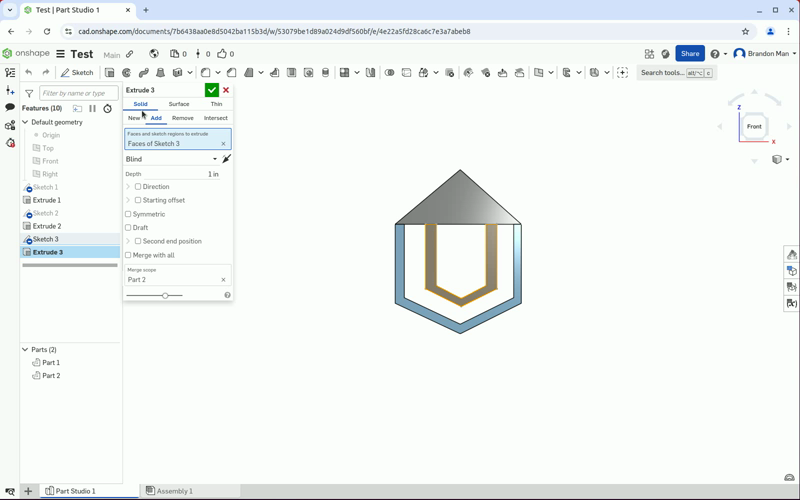
mouse_move(137, 120)
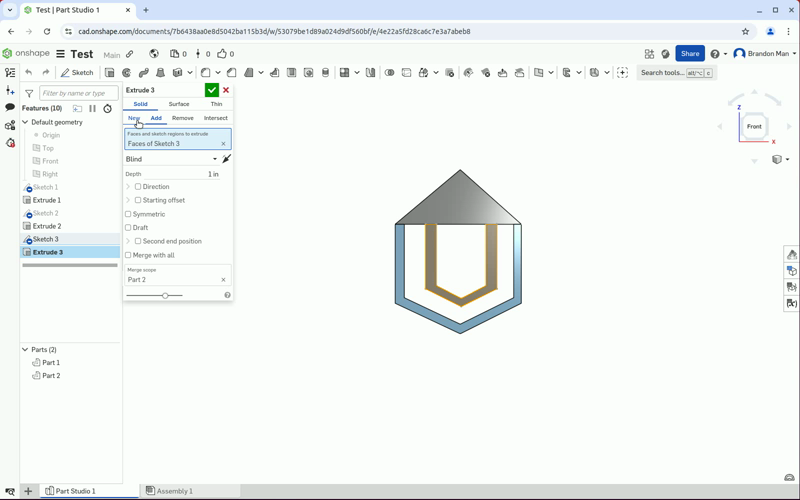
click(137, 120)
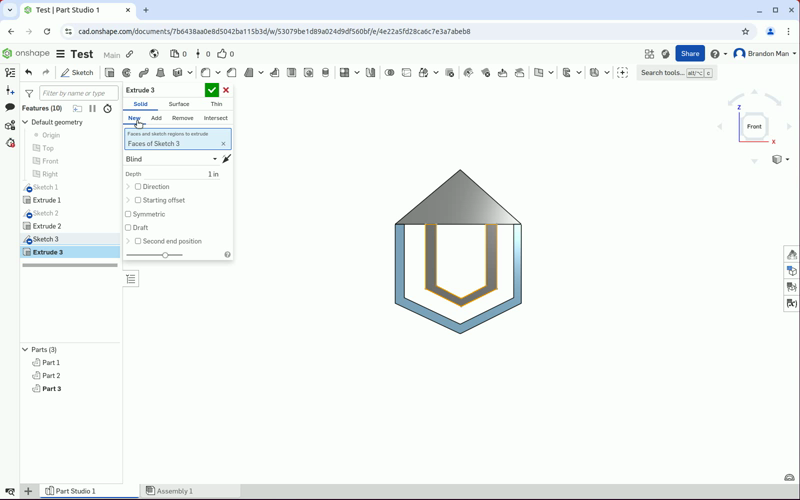
key(tab, 4)
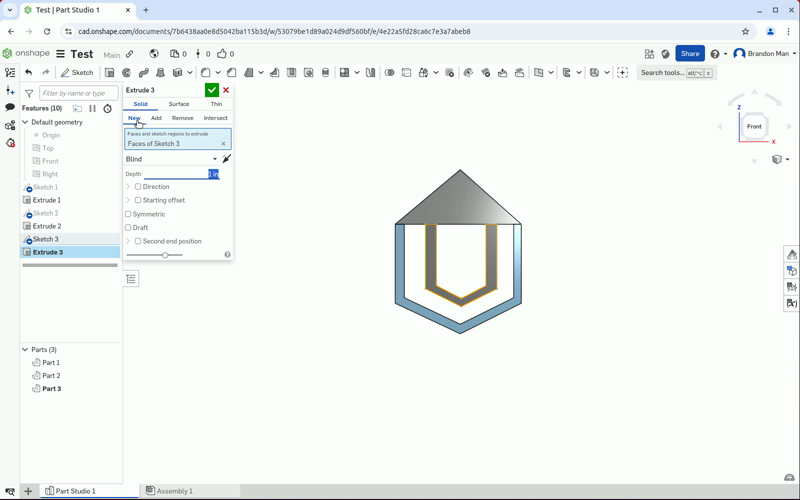
text(10.591)
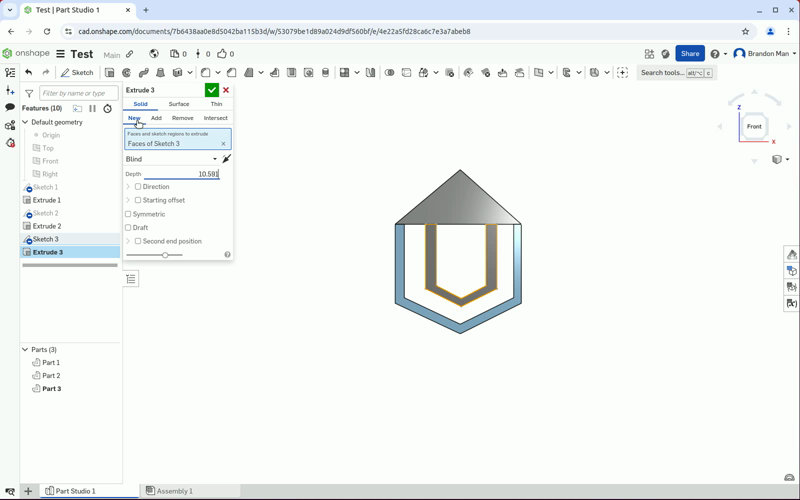
key(enter)
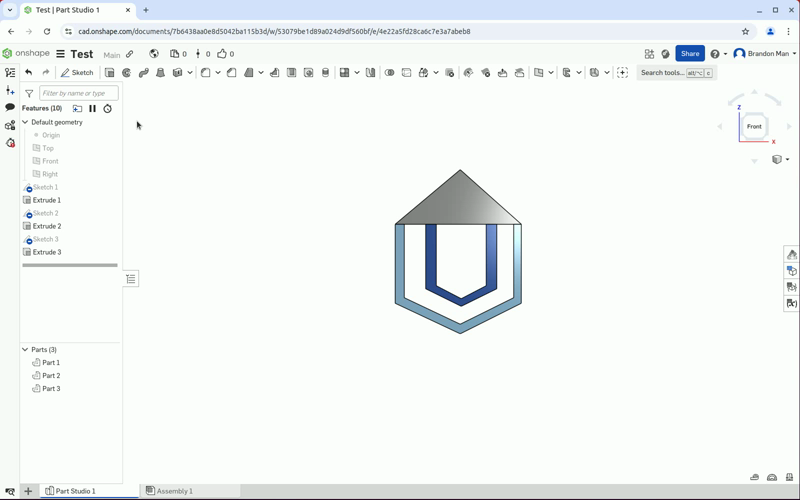
key(shift+h)
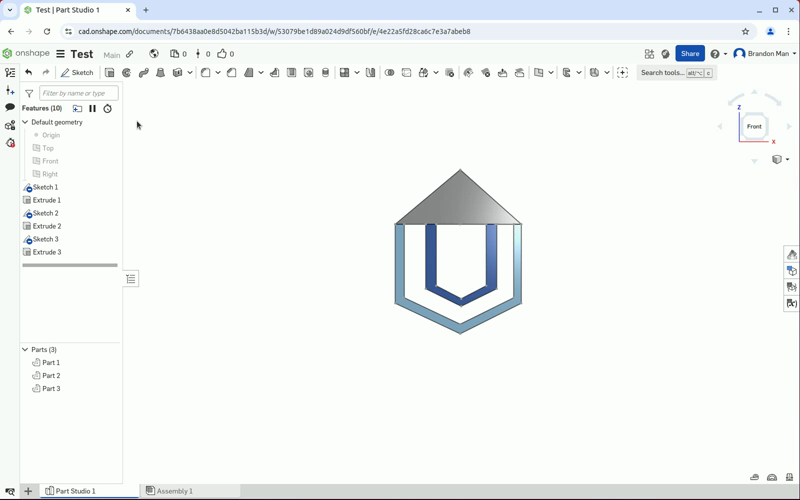
key(shift+h)
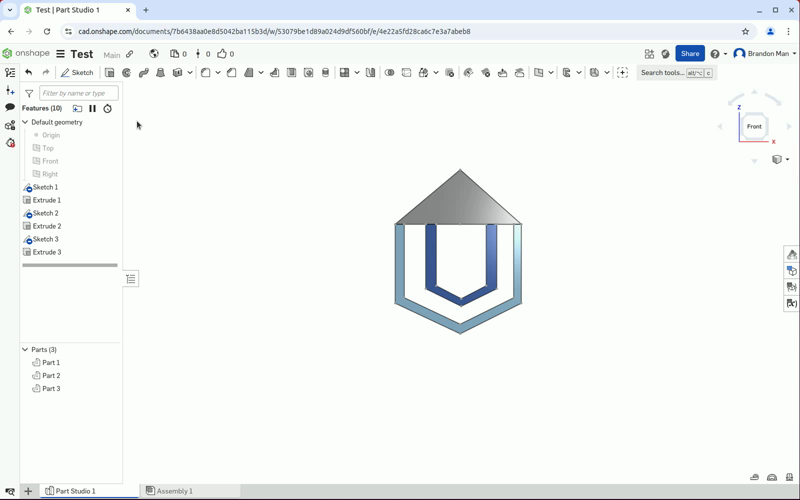
key(shift+7)
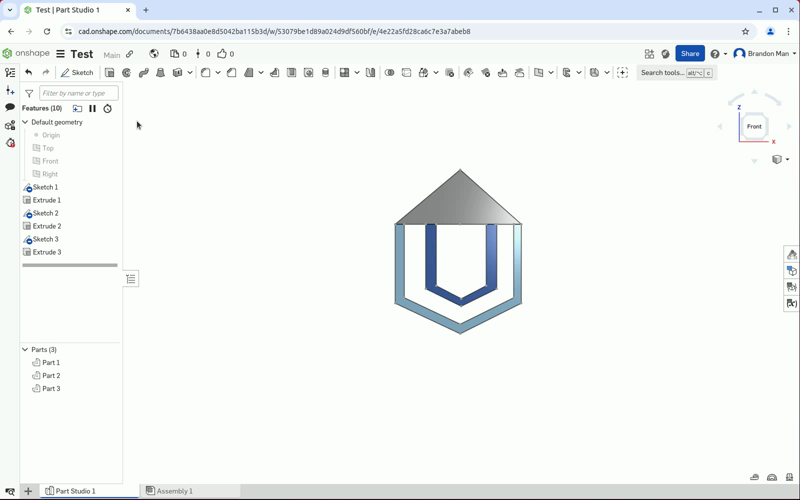
key(left, 2)
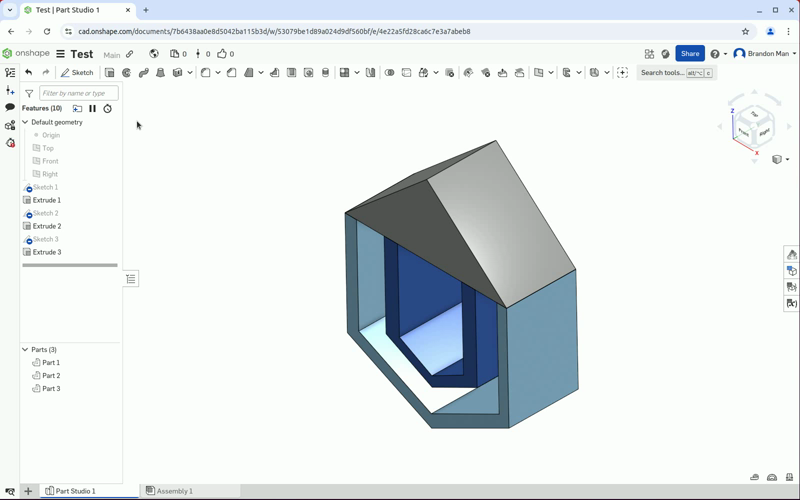
key(down, 2)
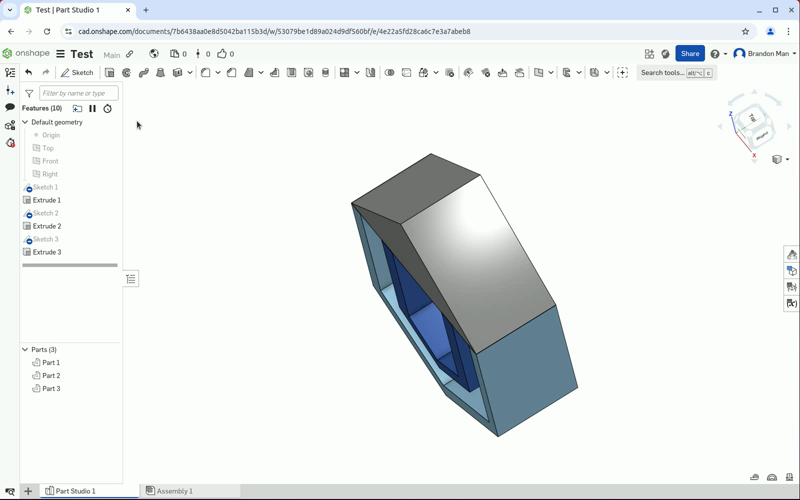
key(up, 2)
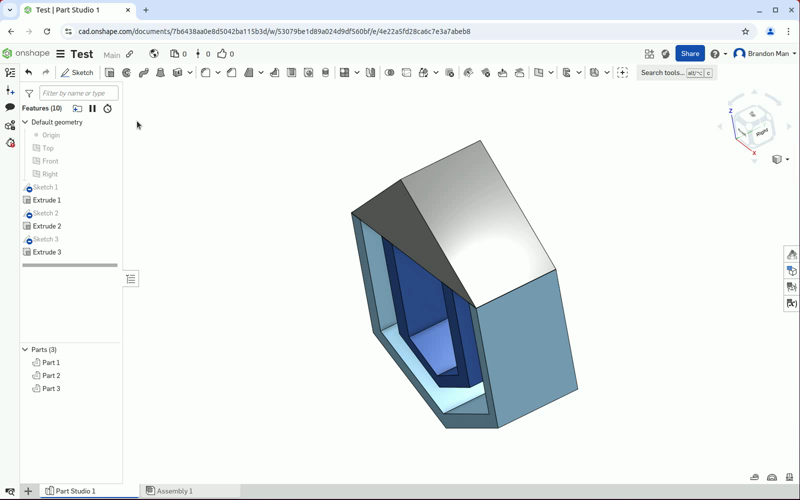
key(right, 2)
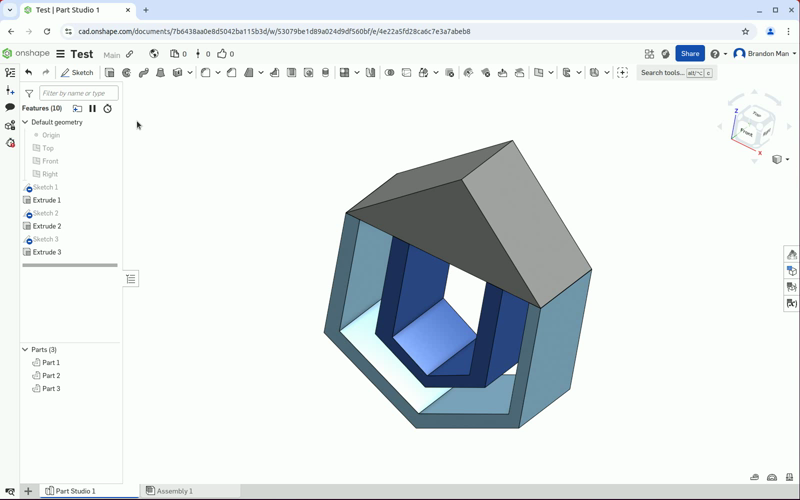
mouse_move(73, 189)
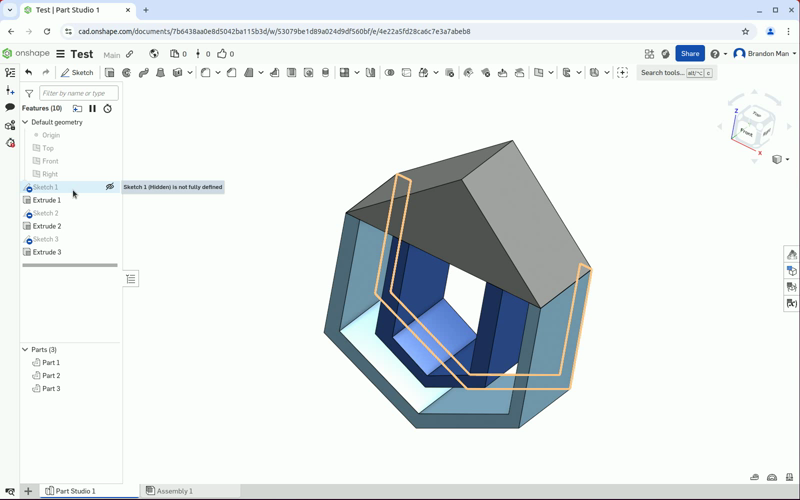
click(73, 189)